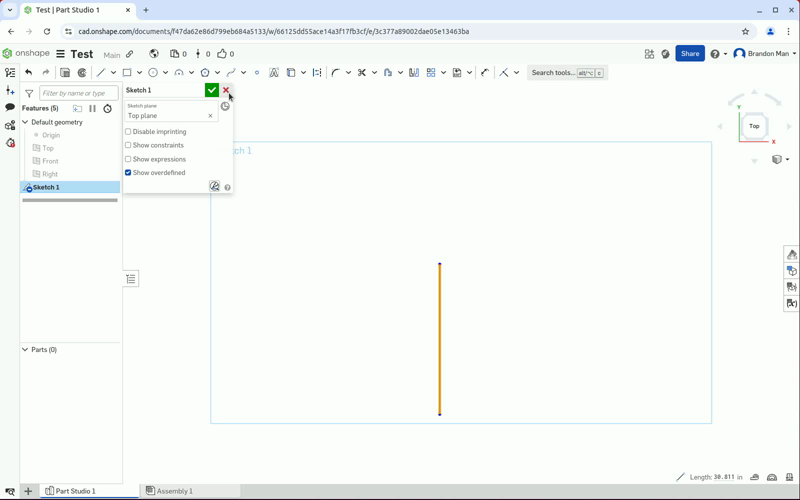
key(shift+h)
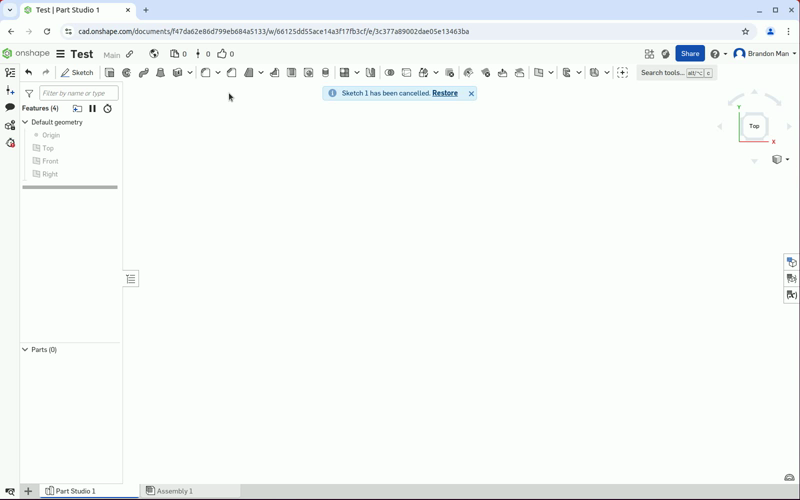
mouse_move(73, 352)
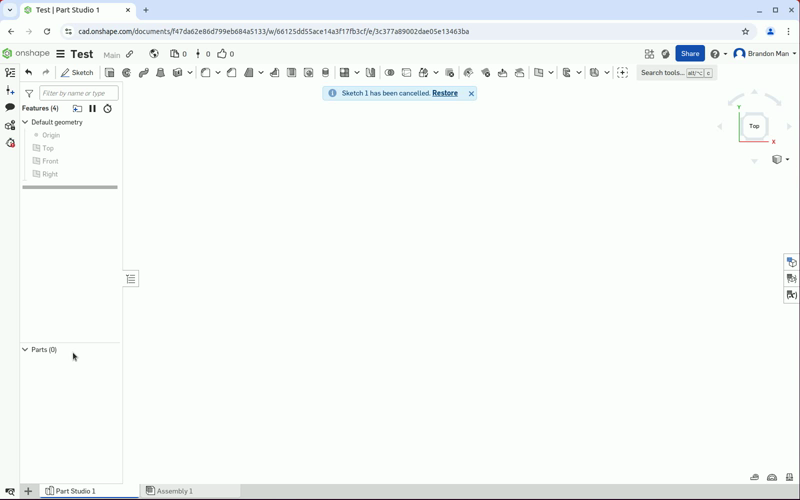
key(y)
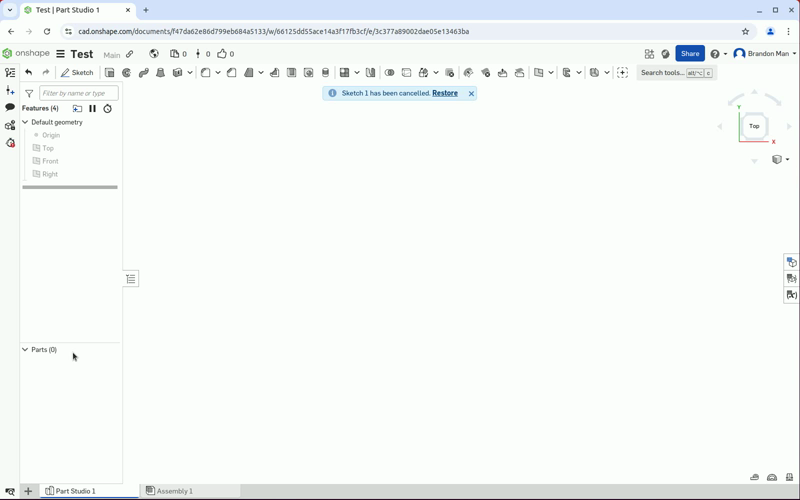
key(shift+p)
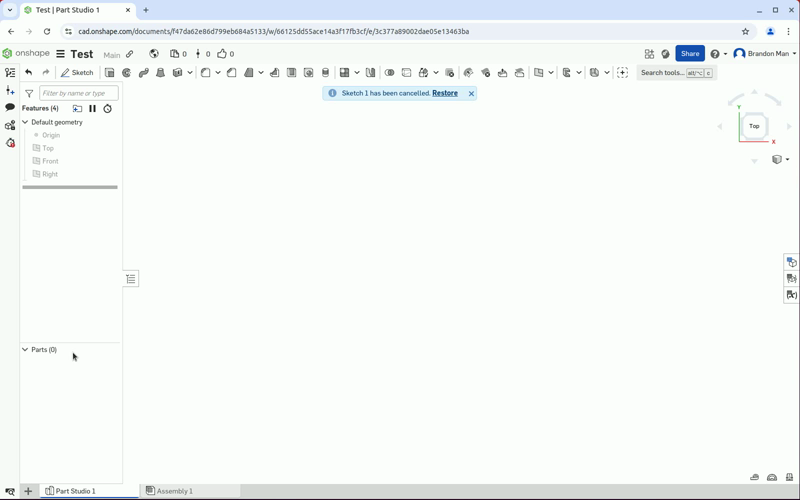
key(space)
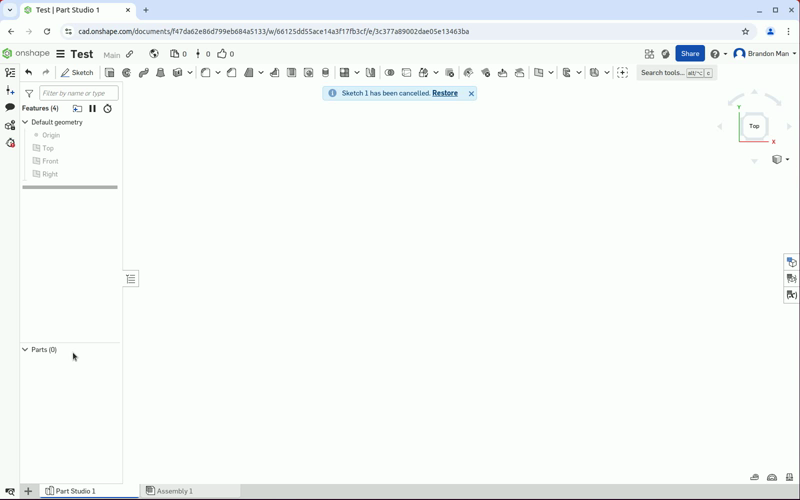
key_down(shift)
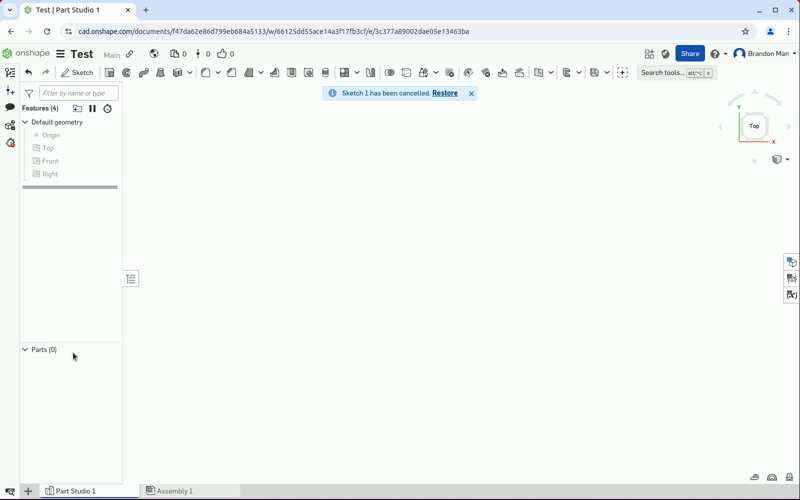
key(up)
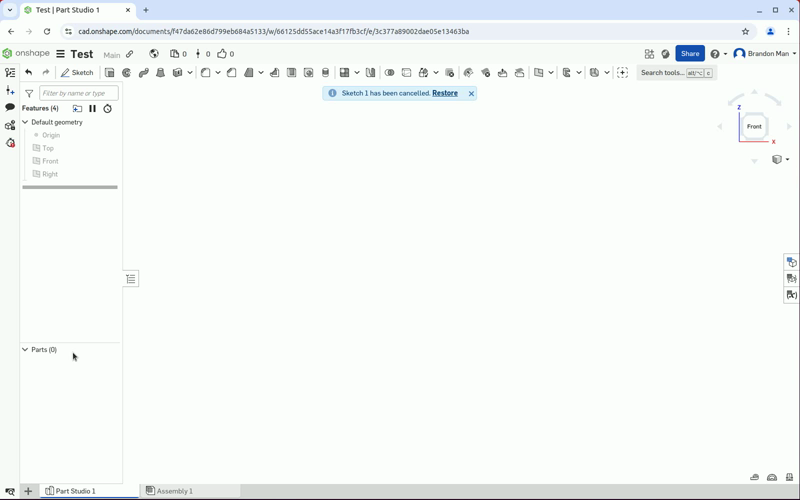
key_up(shift)
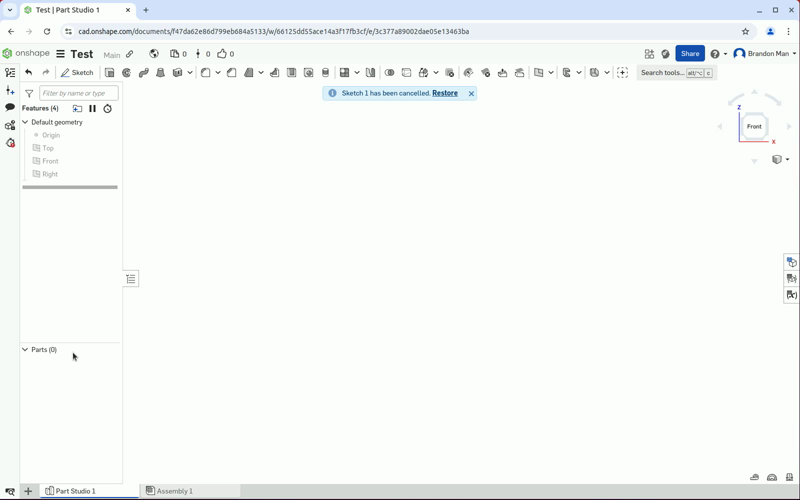
mouse_move(73, 352)
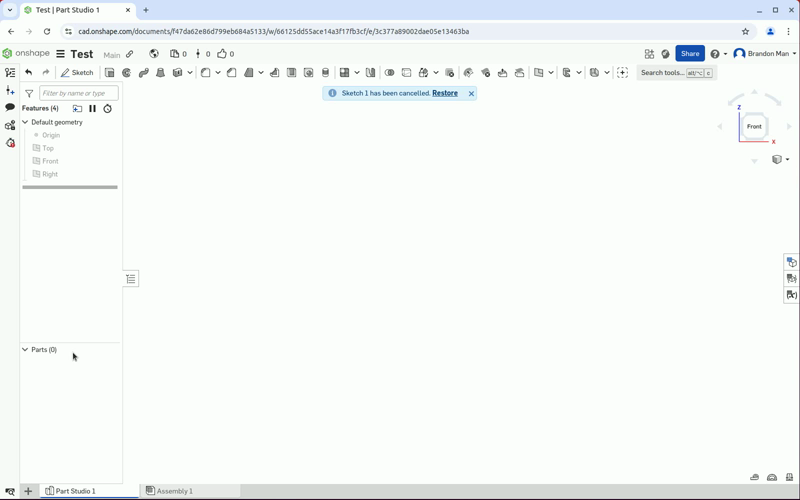
key(shift+y)
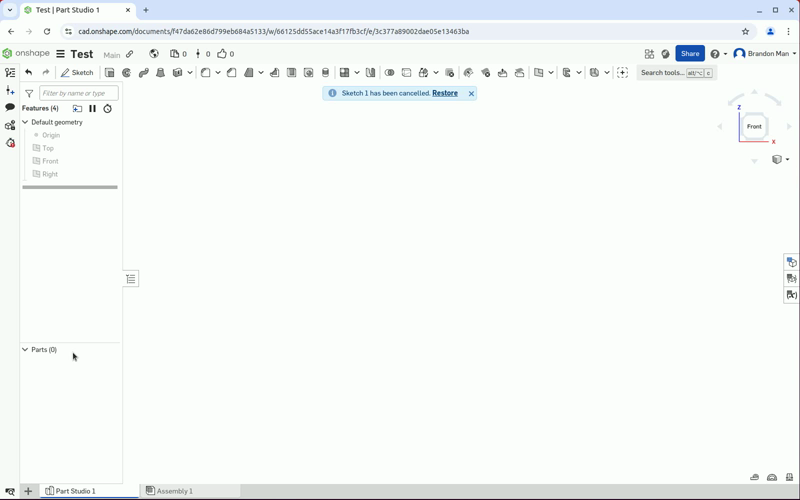
key(shift+s)
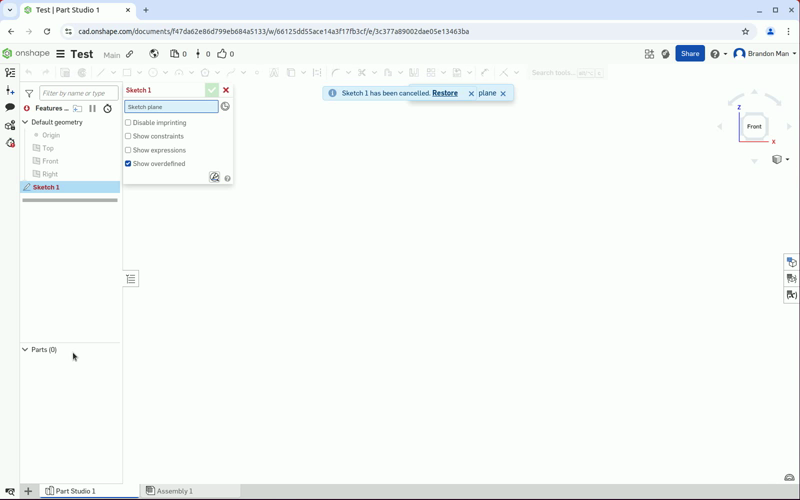
mouse_move(73, 163)
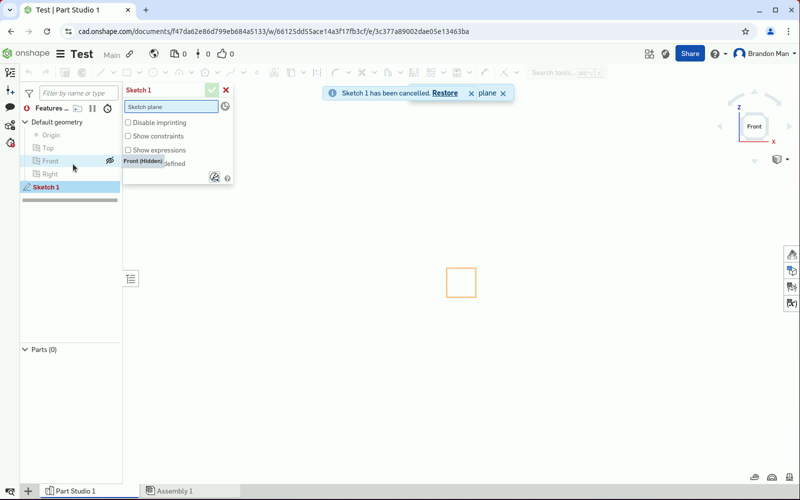
click(73, 163)
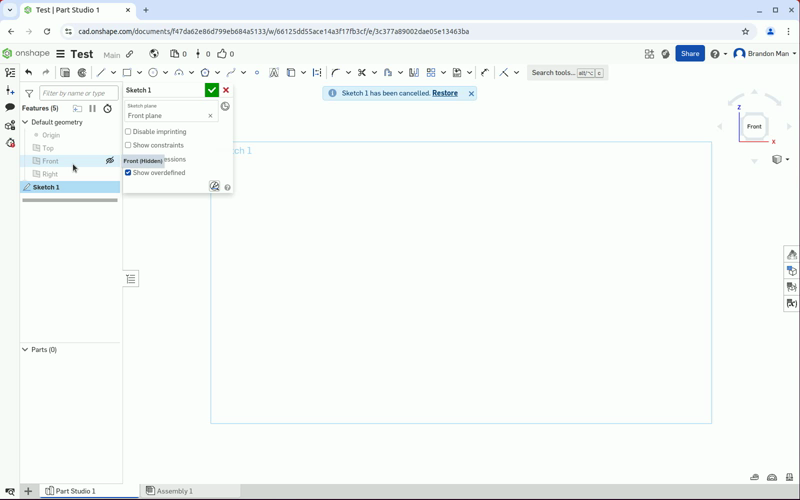
mouse_move(73, 352)
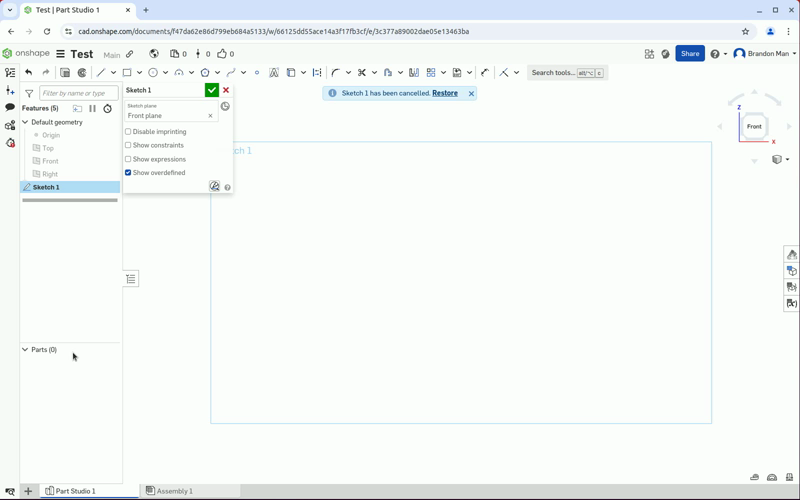
key(y)
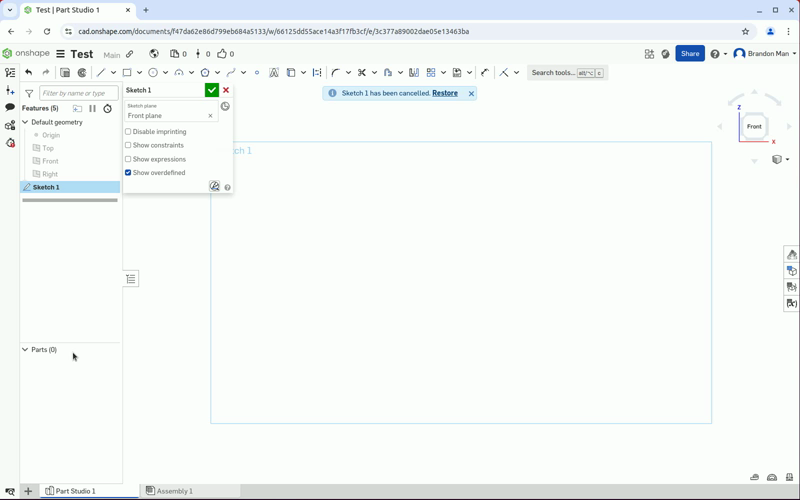
key(l)
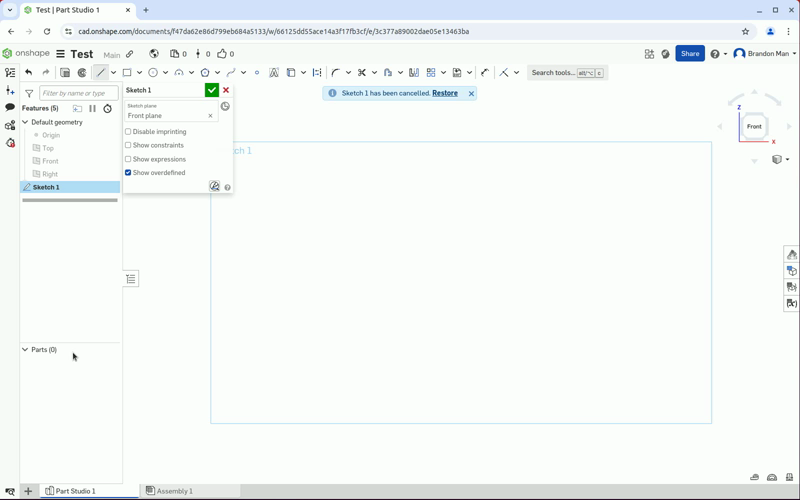
key_down(shift)
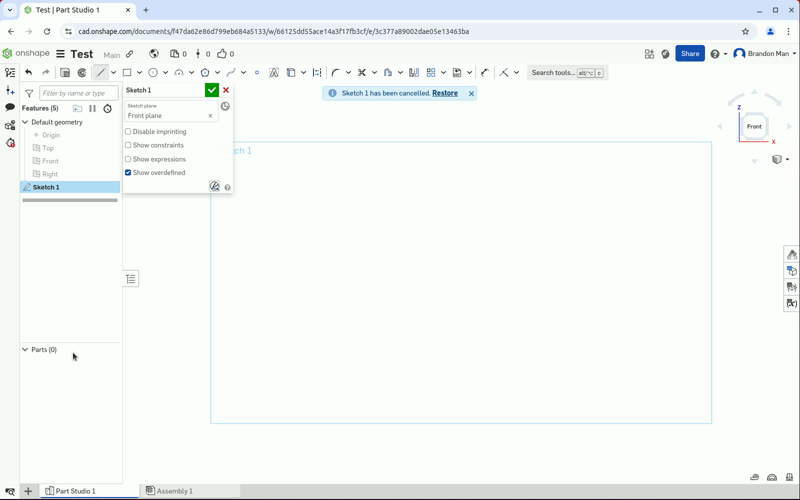
mouse_move(460, 282)
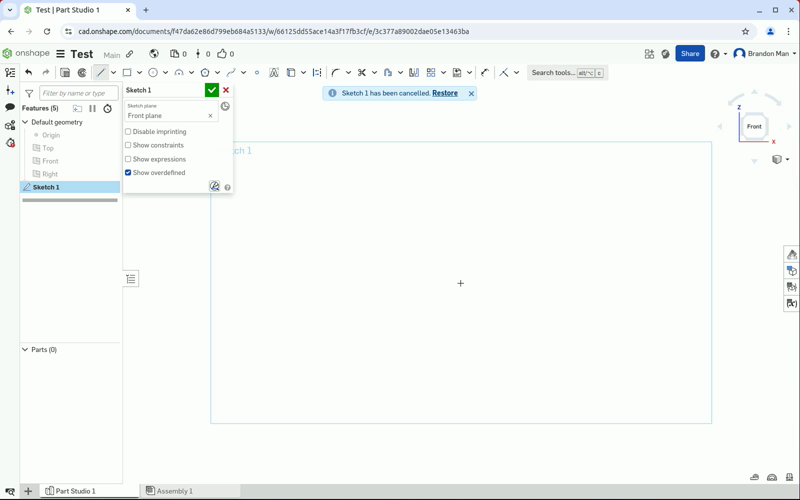
click(460, 282)
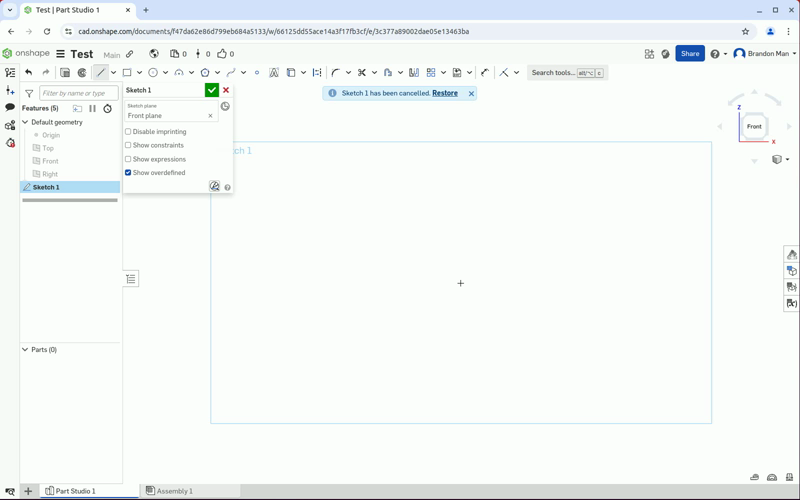
key_up(shift)
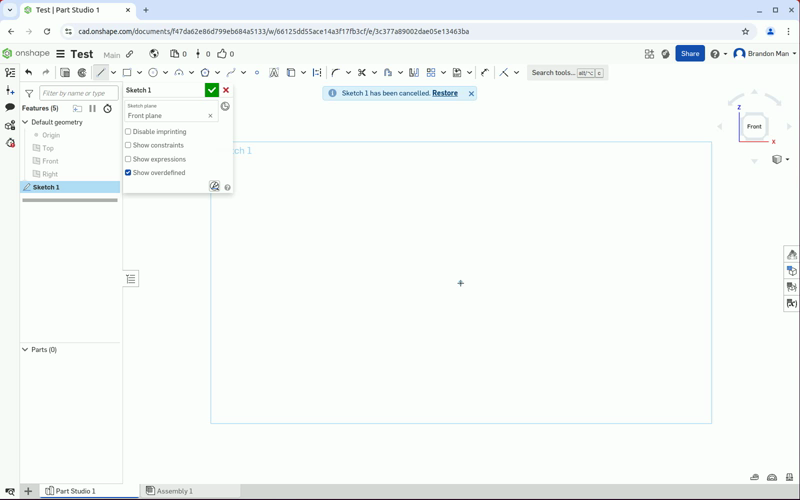
key_down(shift)
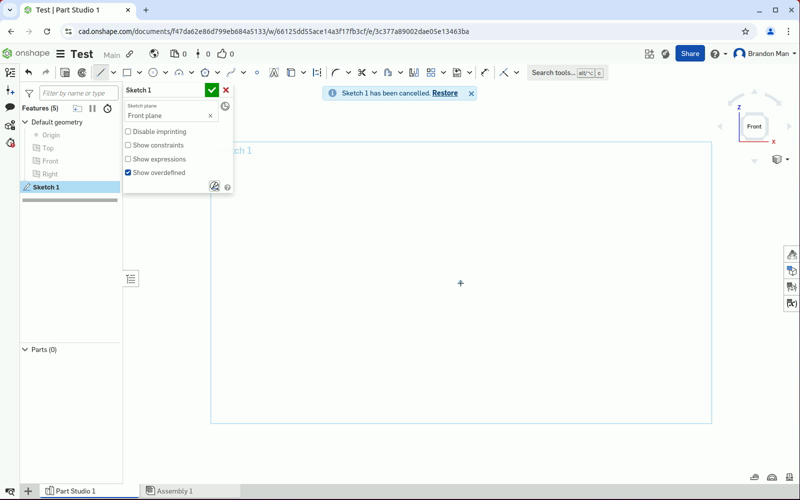
mouse_move(573, 282)
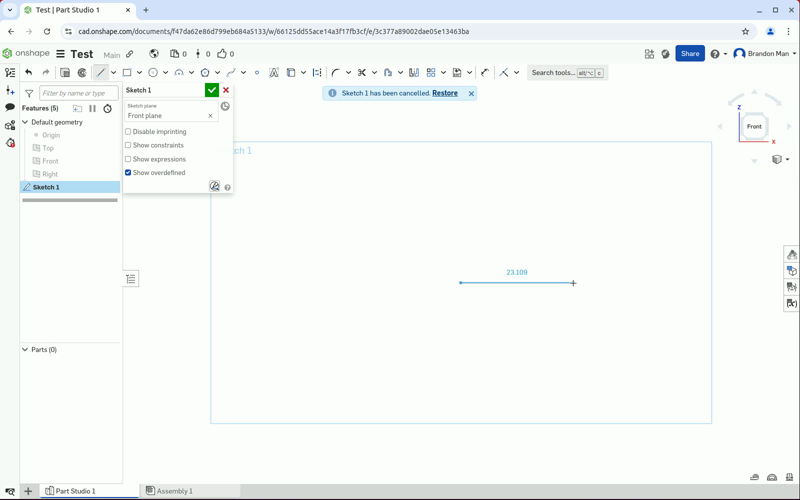
click(573, 282)
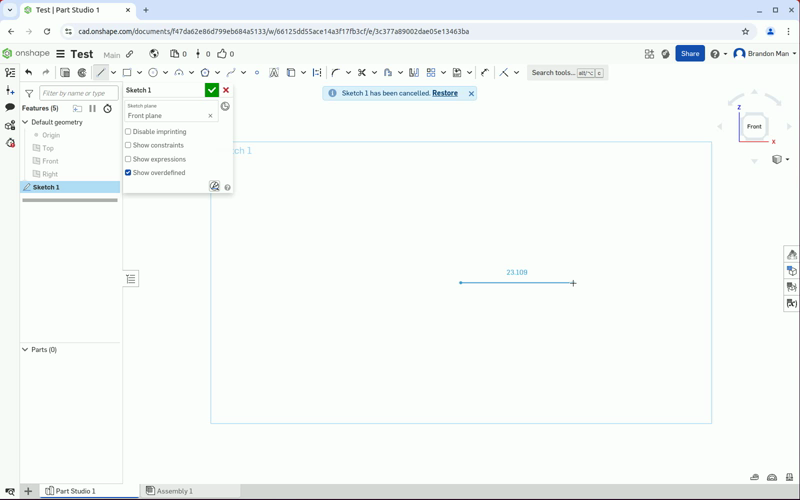
key_up(shift)
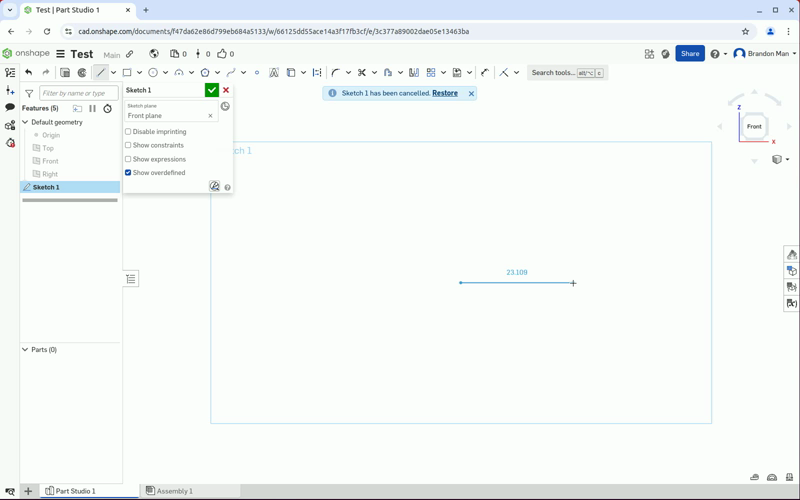
key_down(shift)
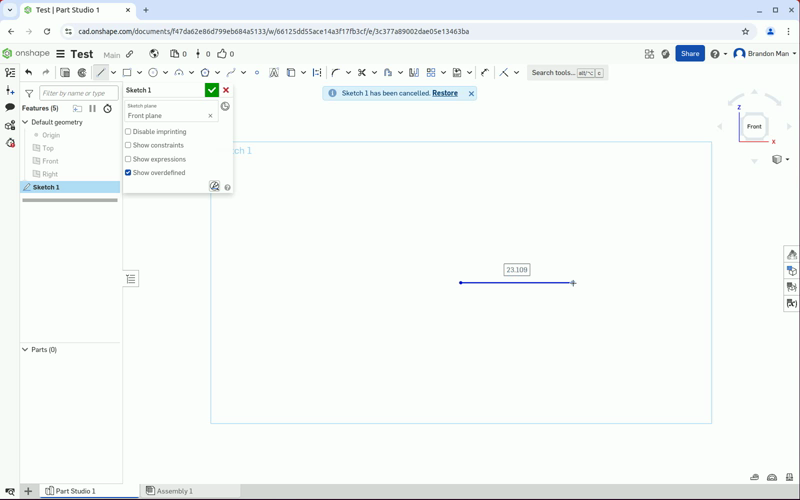
mouse_move(589, 282)
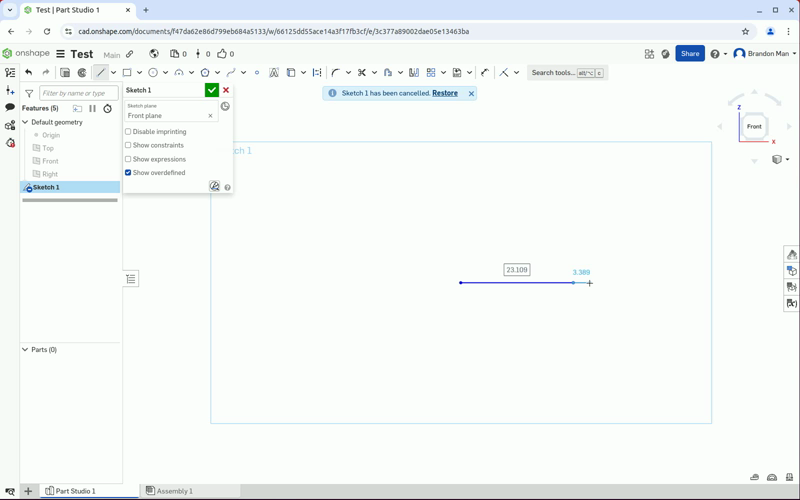
mouse_move(573, 258)
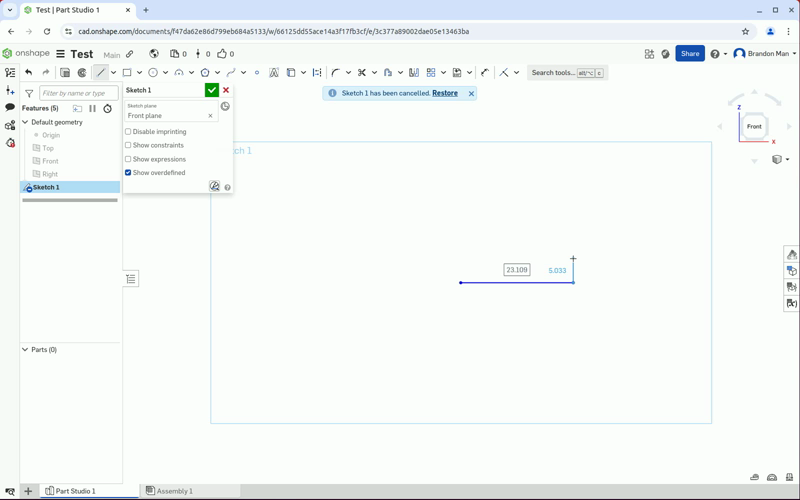
click(573, 258)
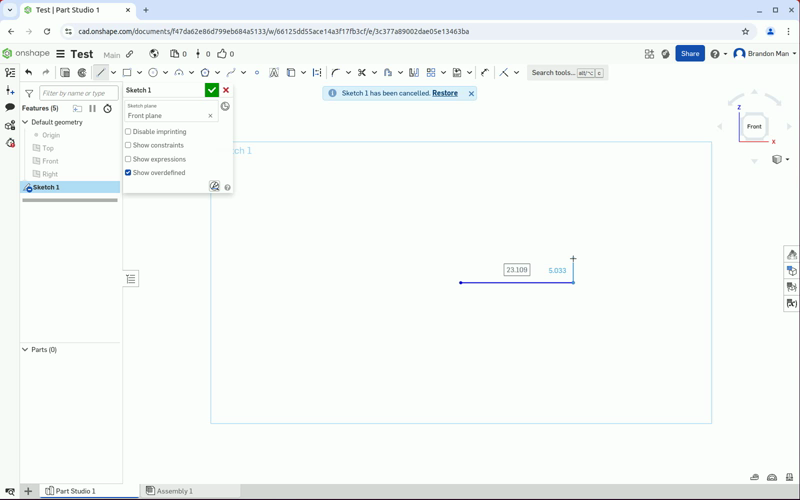
key_up(shift)
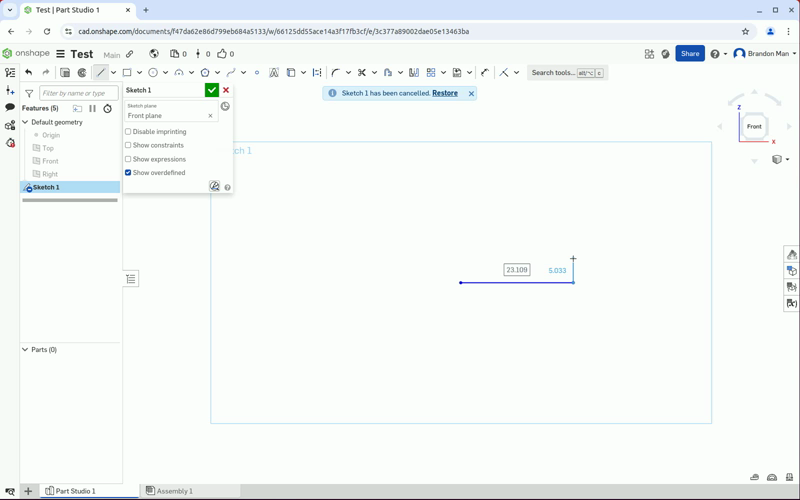
key_down(shift)
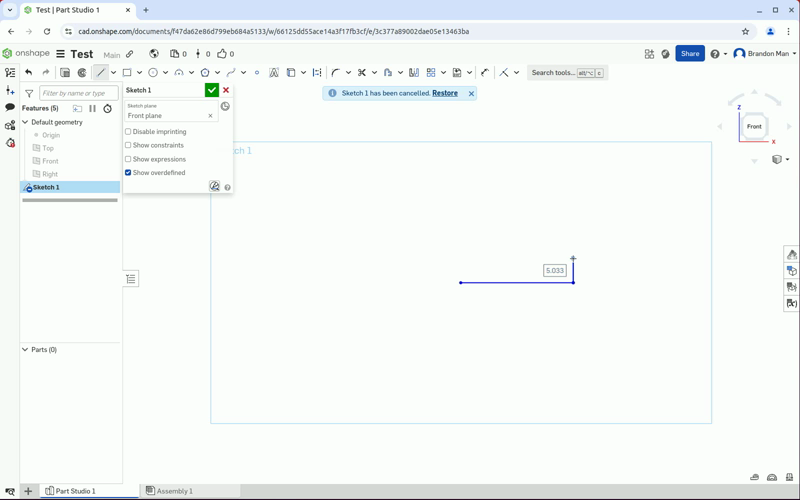
mouse_move(460, 258)
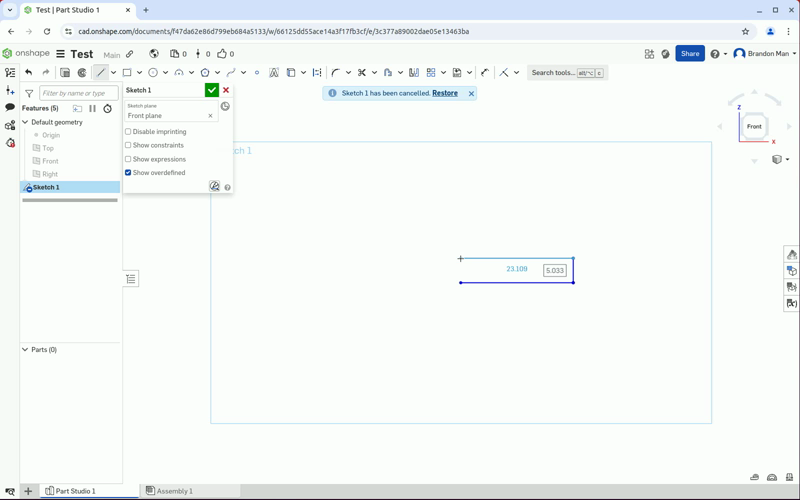
click(460, 258)
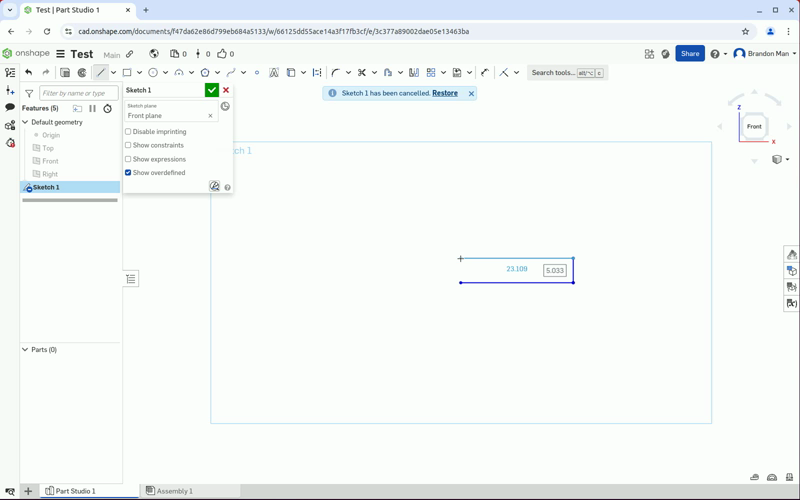
key_up(shift)
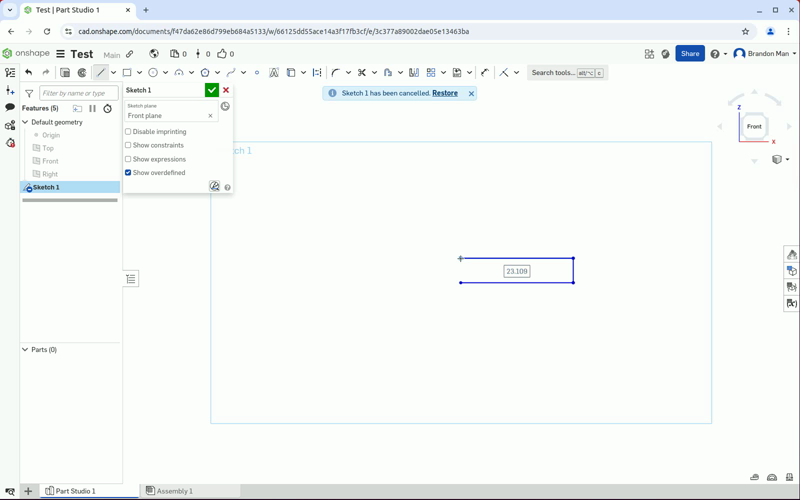
mouse_move(490, 258)
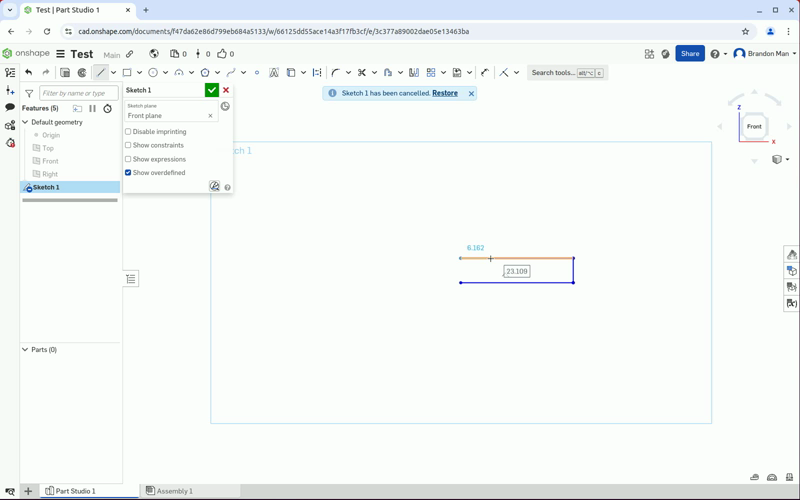
key_down(shift)
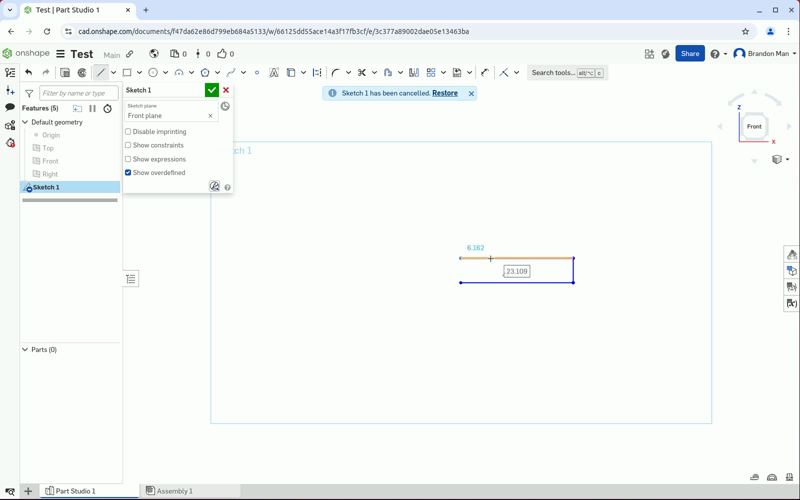
mouse_move(460, 282)
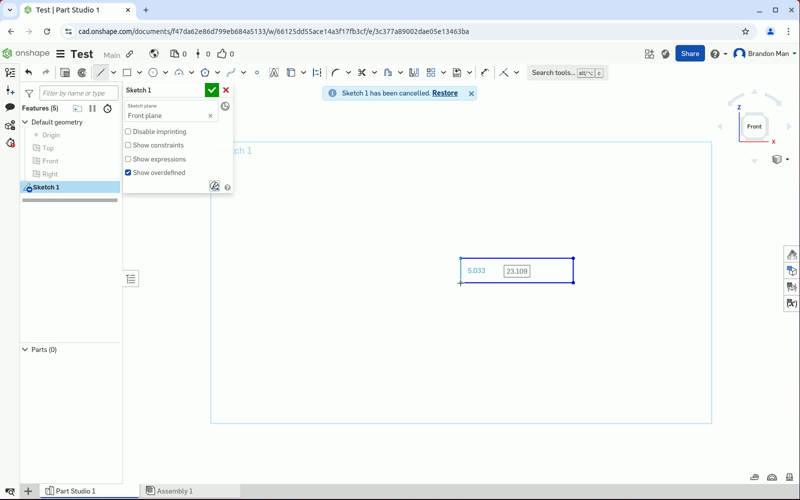
key_up(shift)
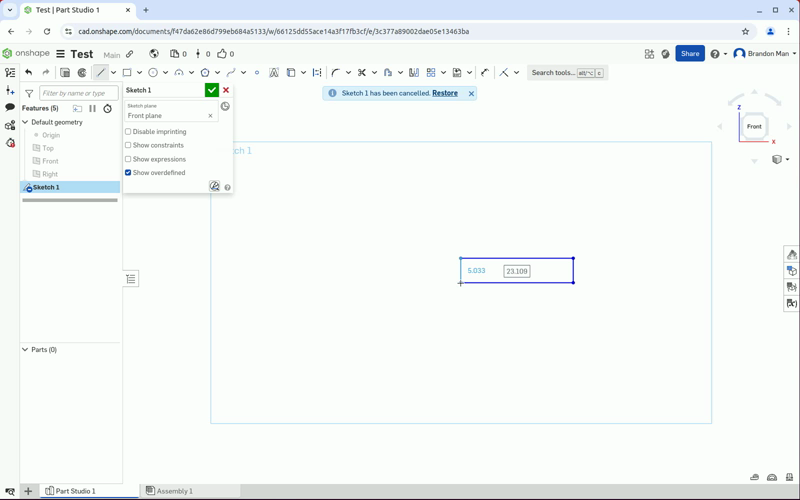
click(460, 282)
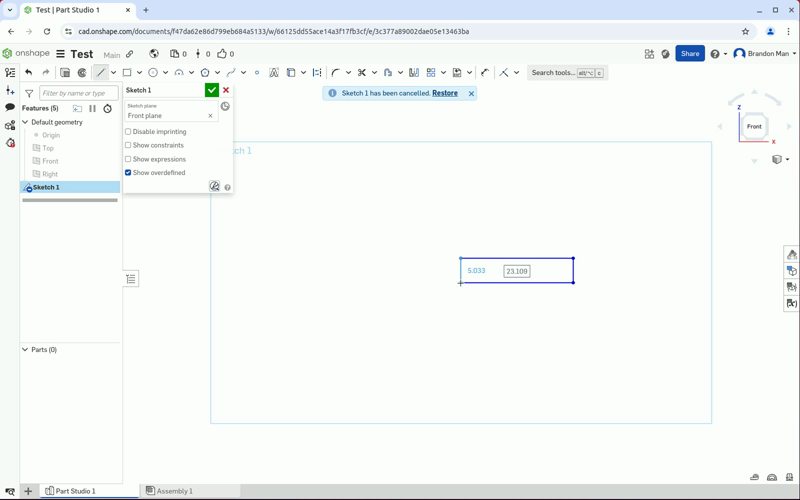
key(esc)
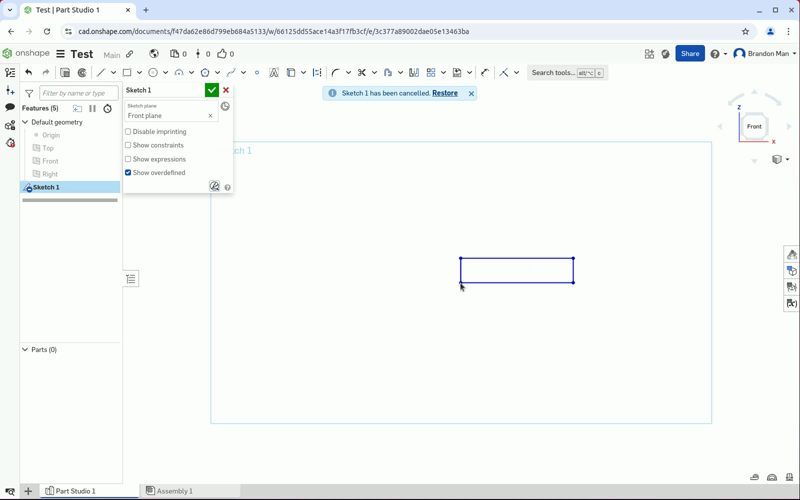
key(c)
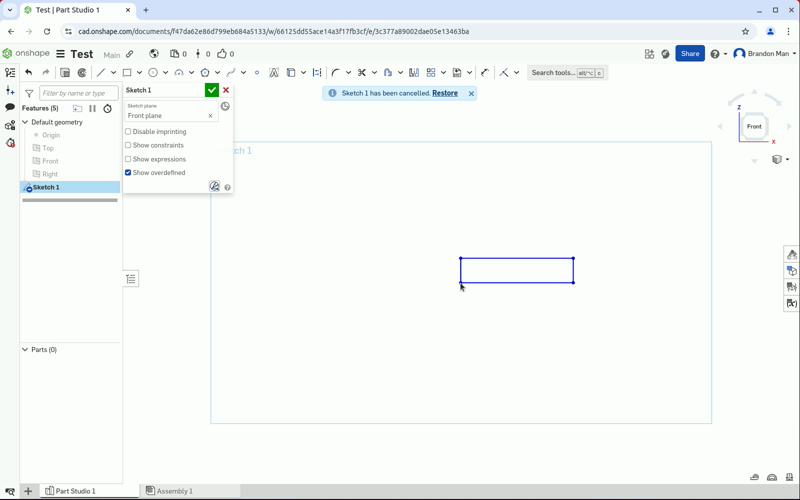
key_down(shift)
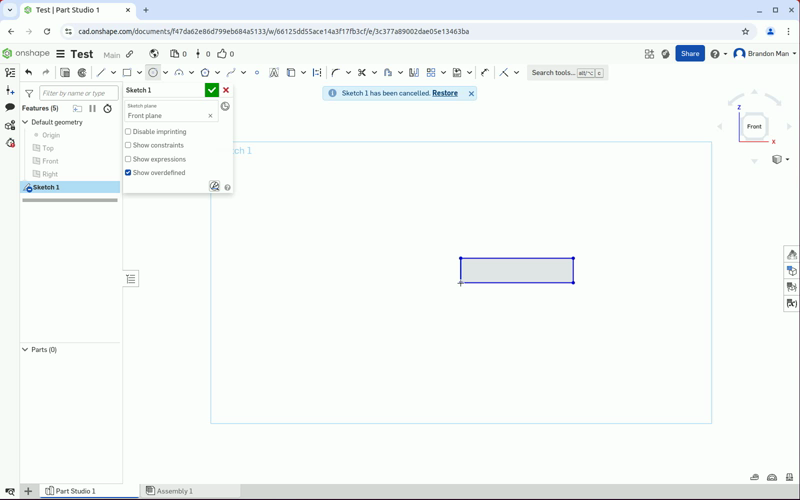
mouse_move(476, 271)
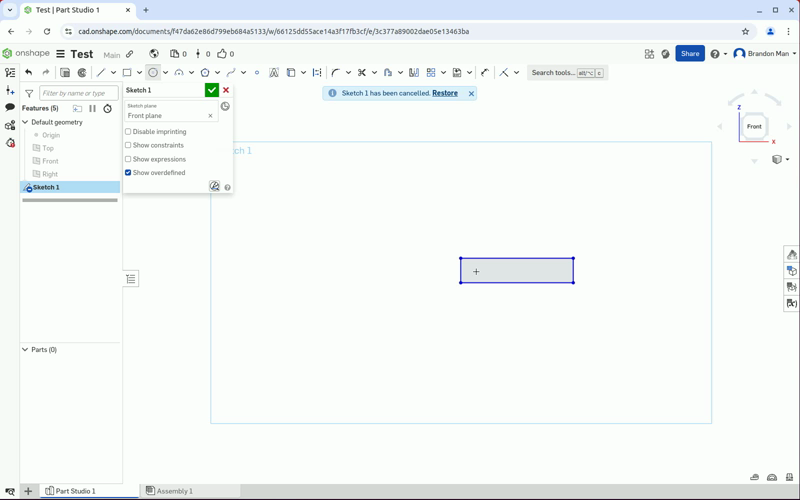
click(476, 271)
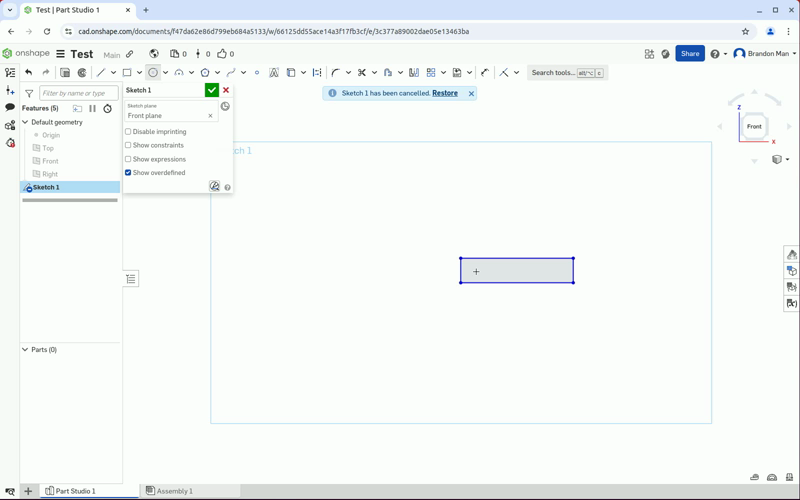
key_up(shift)
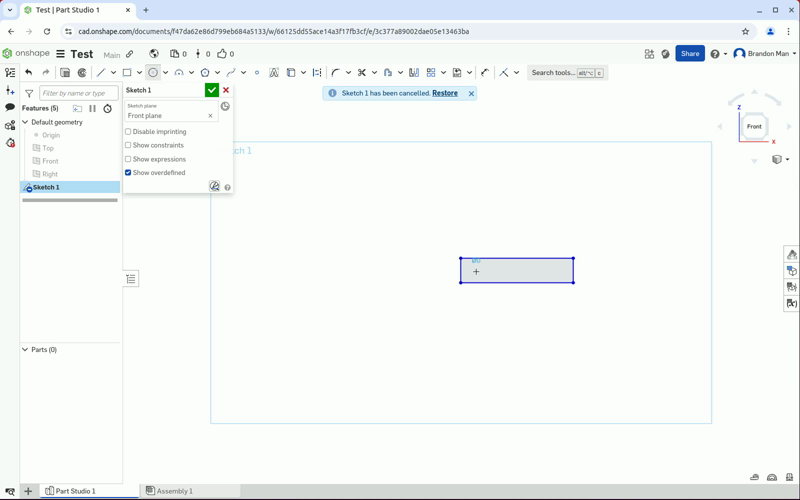
mouse_move(478, 271)
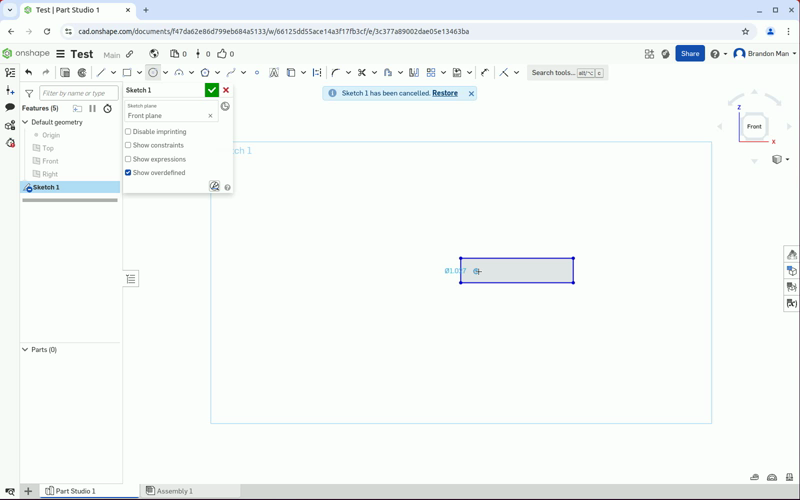
scroll(6)
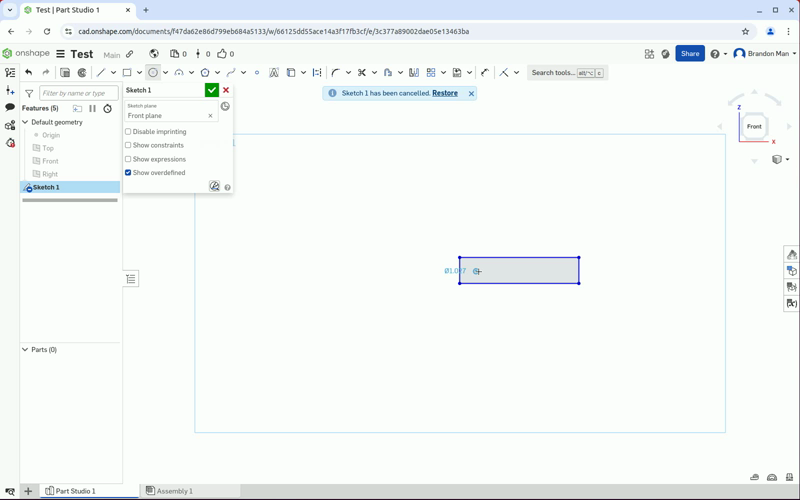
scroll(6)
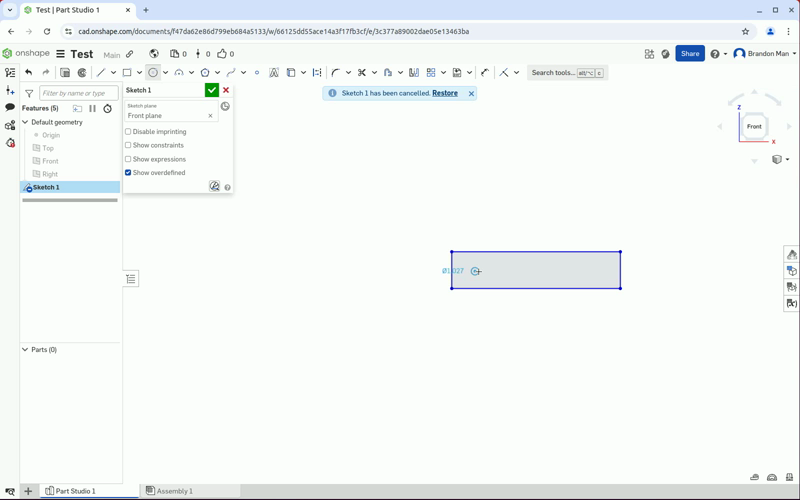
scroll(6)
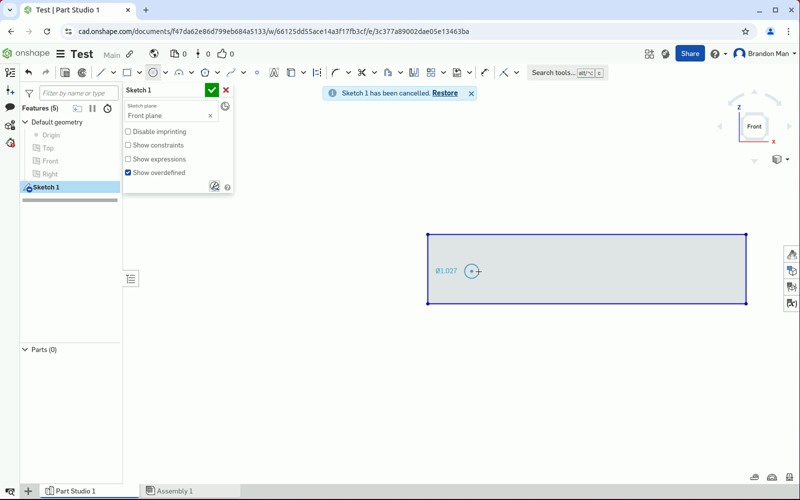
scroll(6)
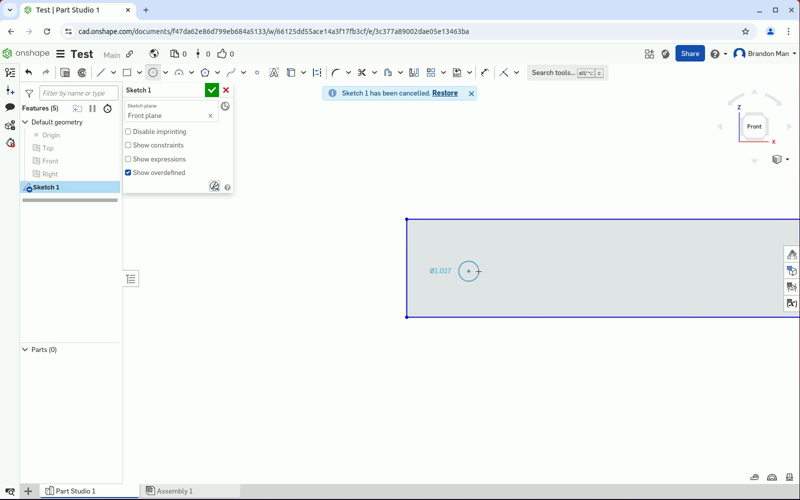
scroll(6)
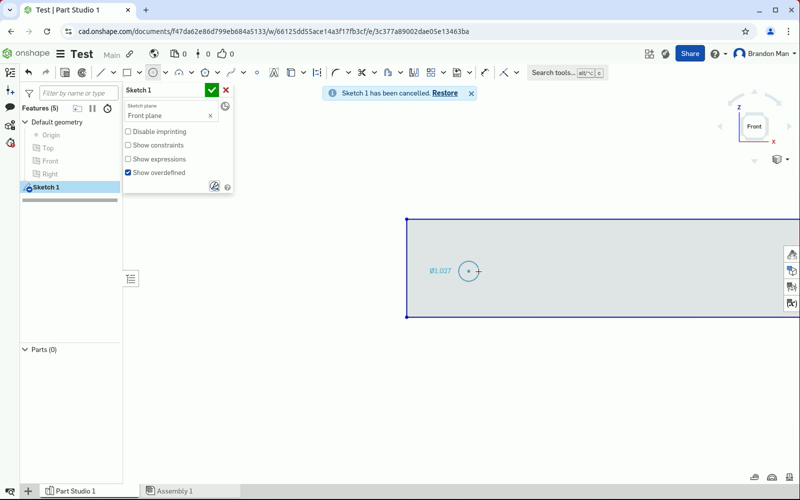
scroll(6)
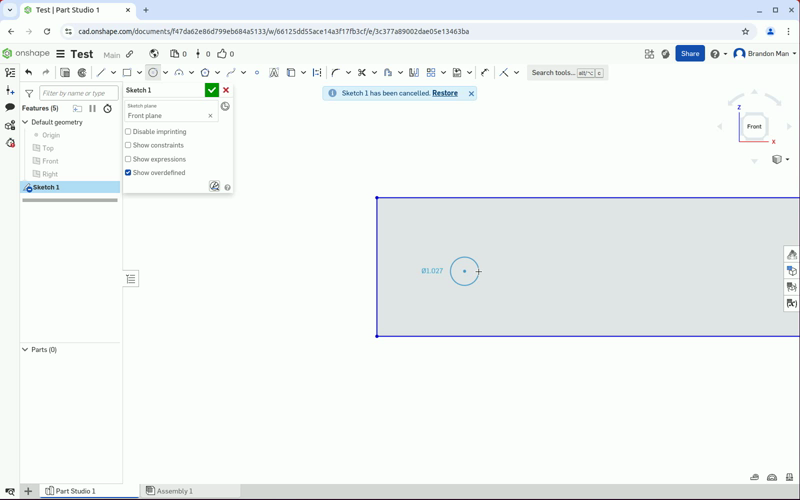
scroll(6)
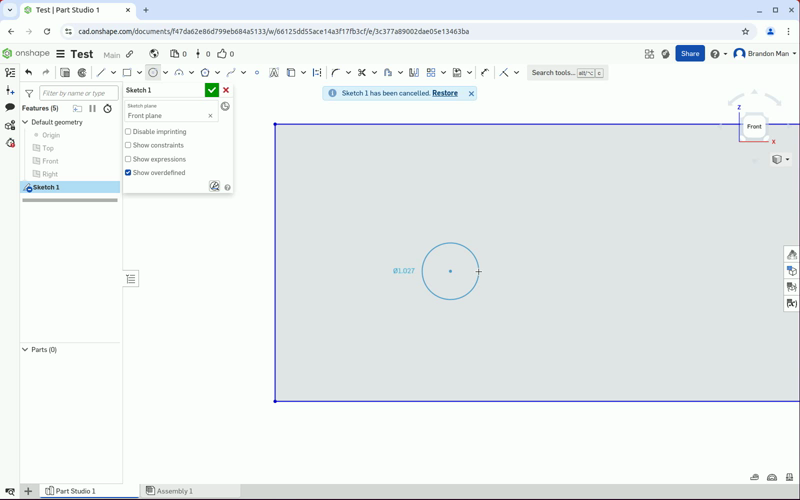
click(478, 271)
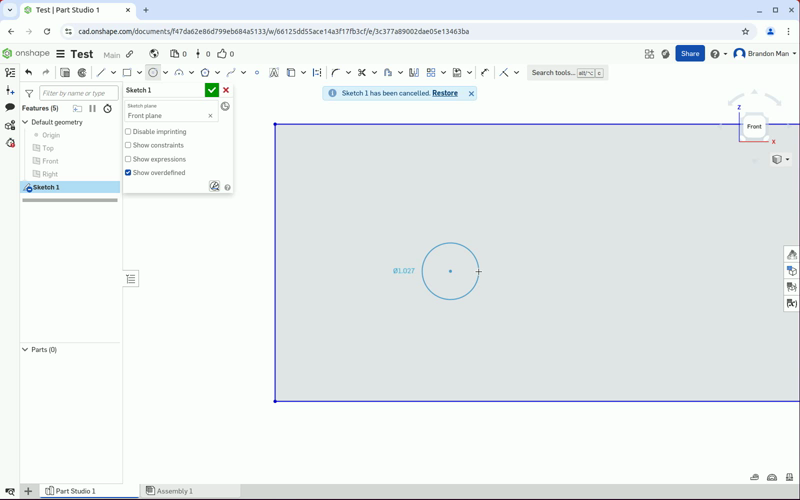
scroll(-6)
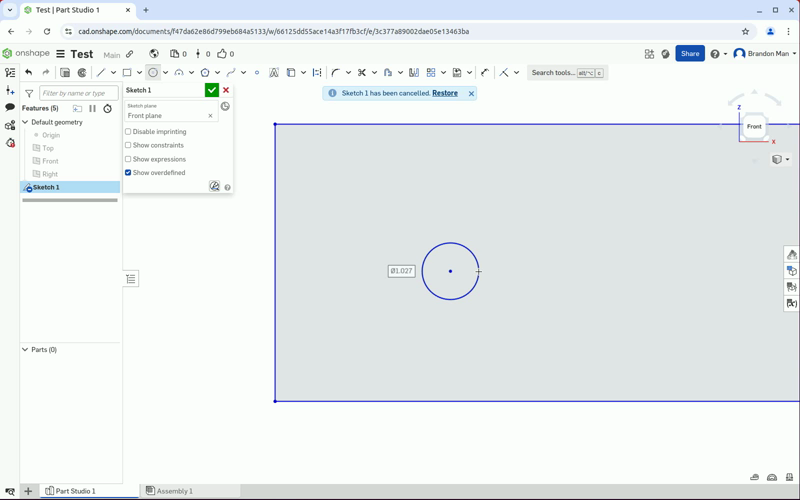
scroll(-6)
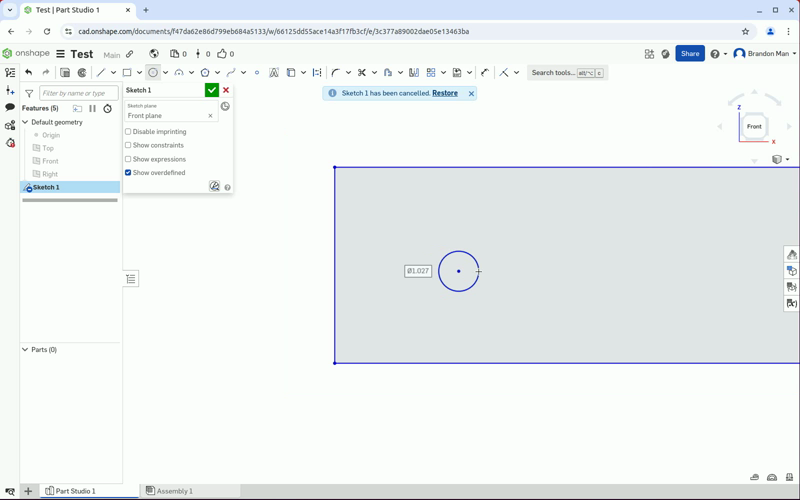
scroll(-6)
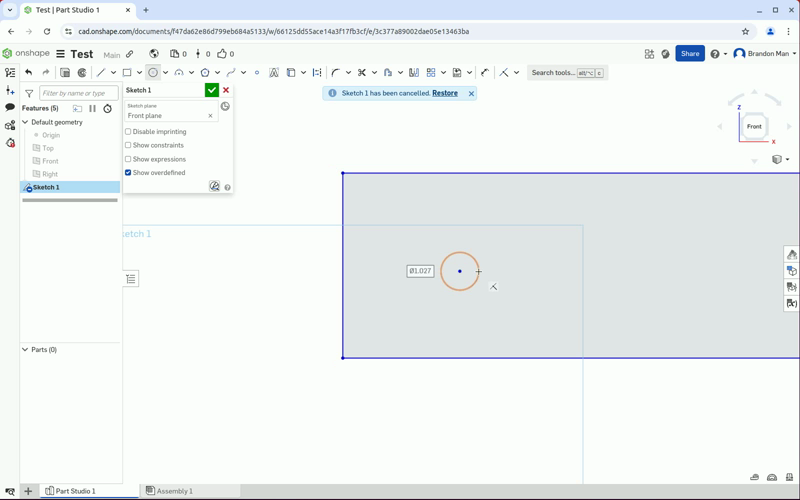
scroll(-6)
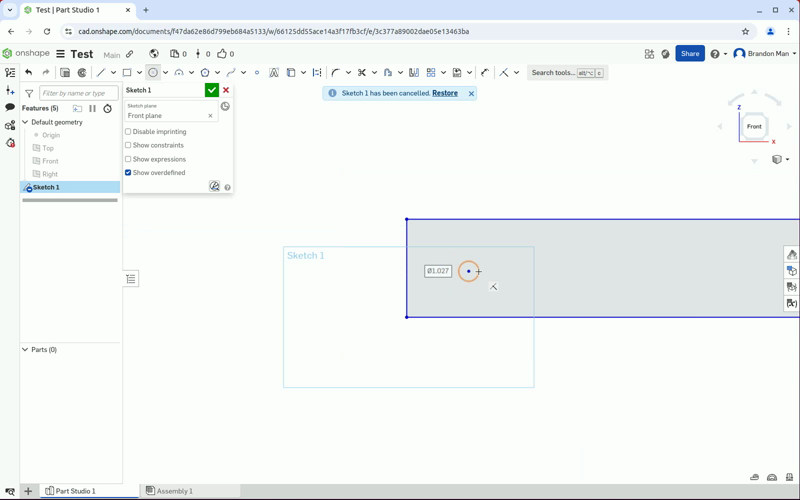
scroll(-6)
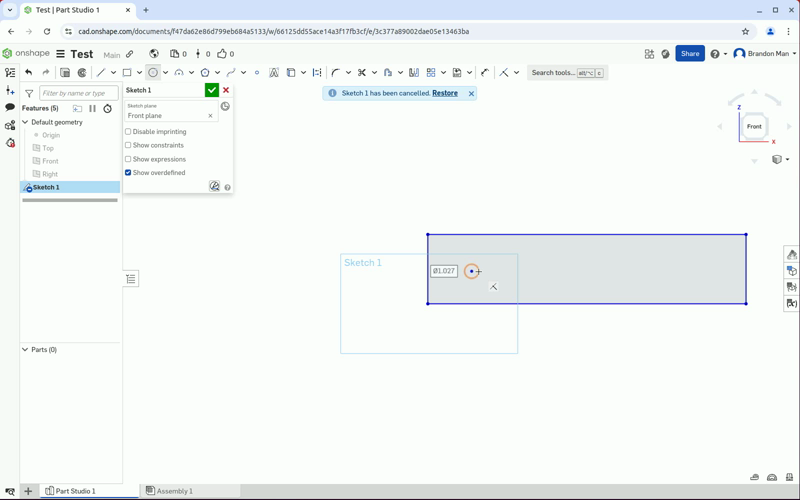
scroll(-6)
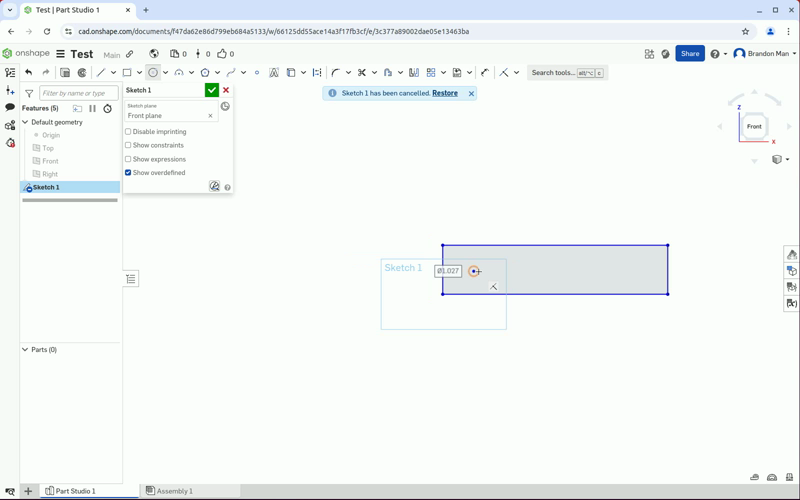
scroll(-6)
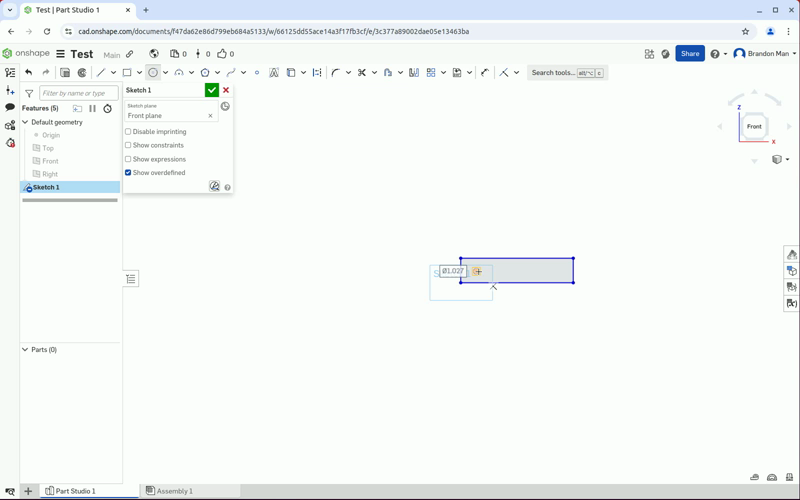
key(esc)
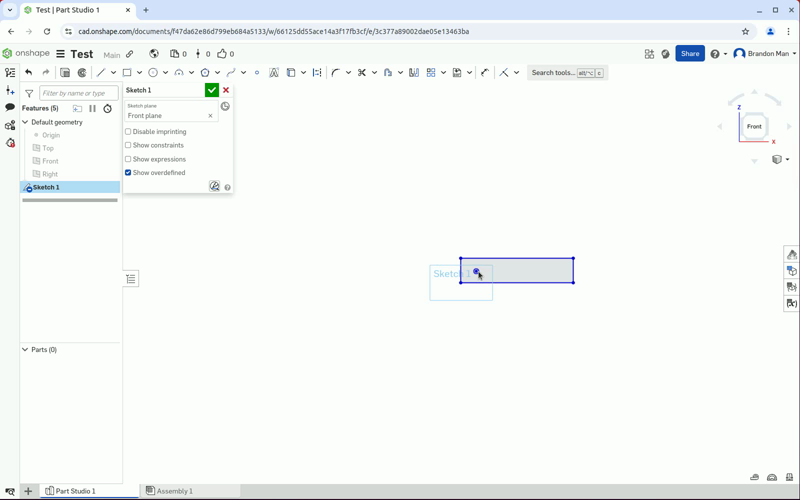
key(l)
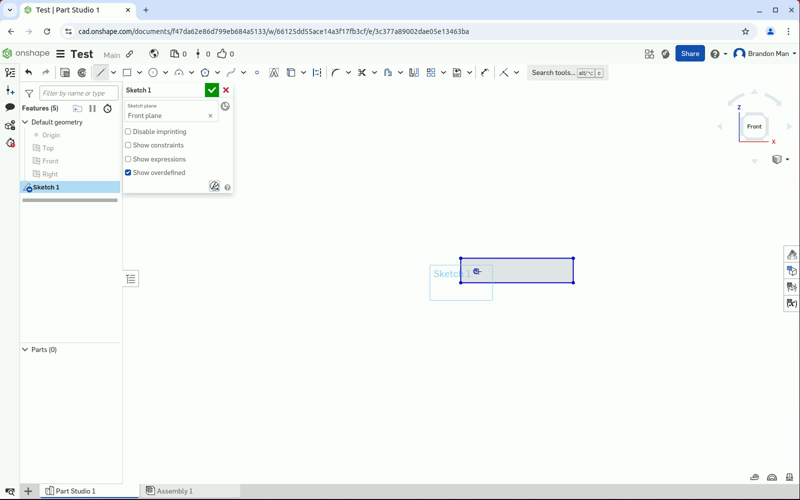
key_down(shift)
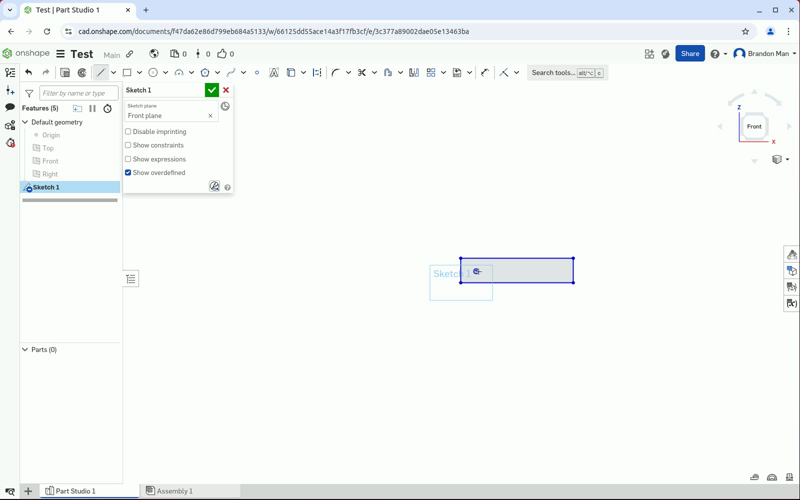
mouse_move(496, 279)
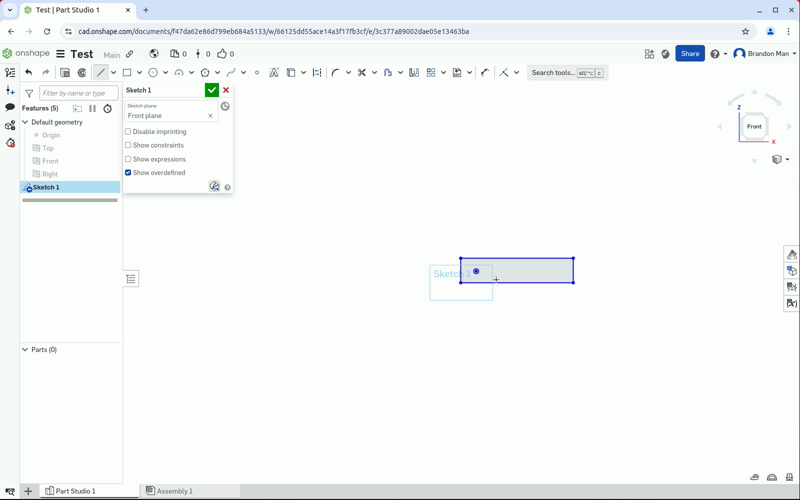
click(496, 279)
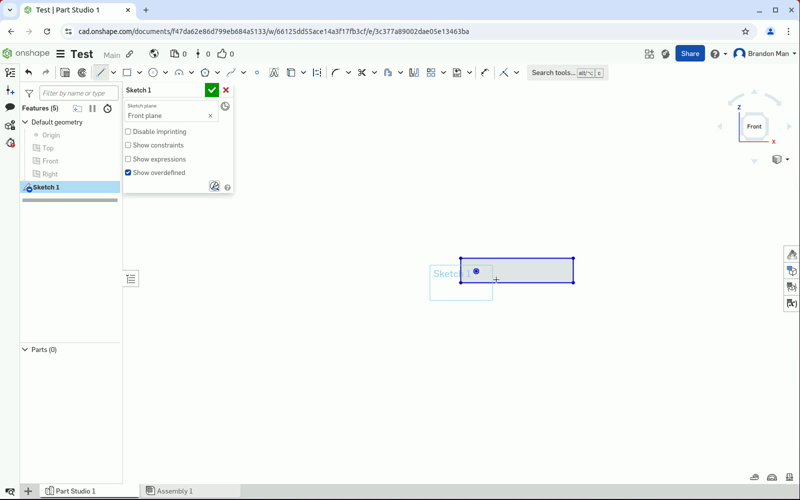
key_up(shift)
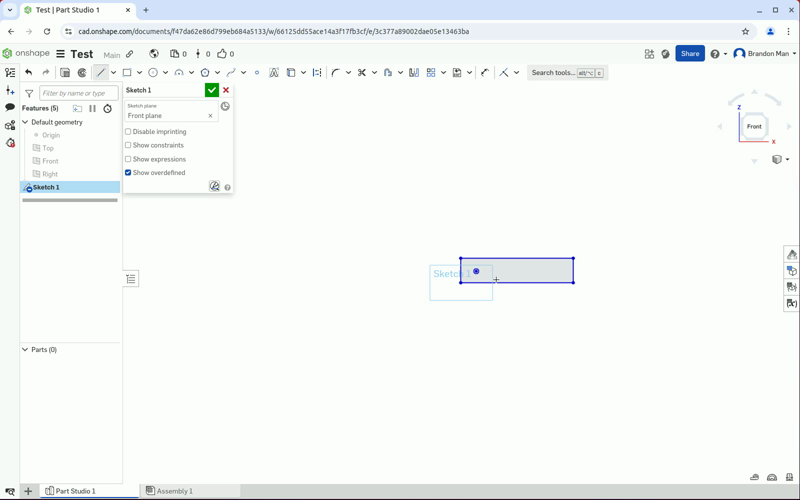
key_down(shift)
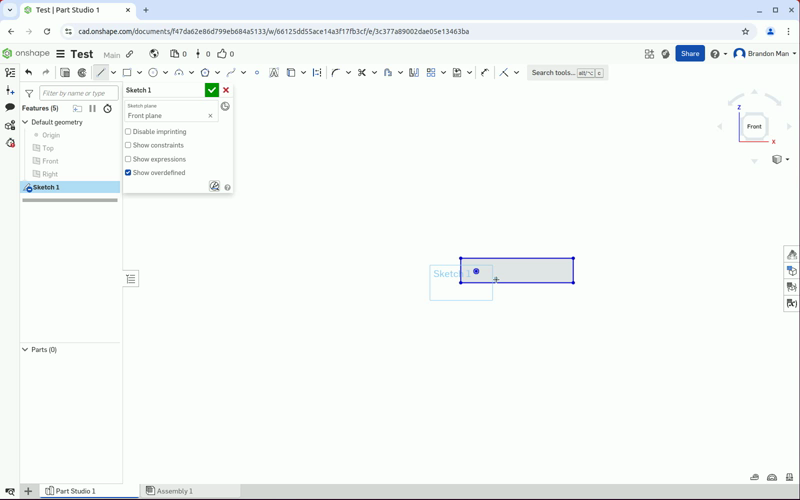
mouse_move(526, 279)
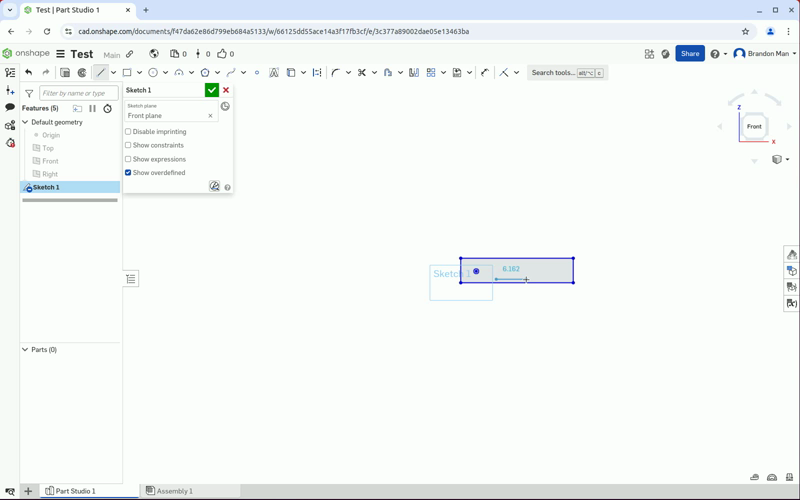
mouse_move(537, 279)
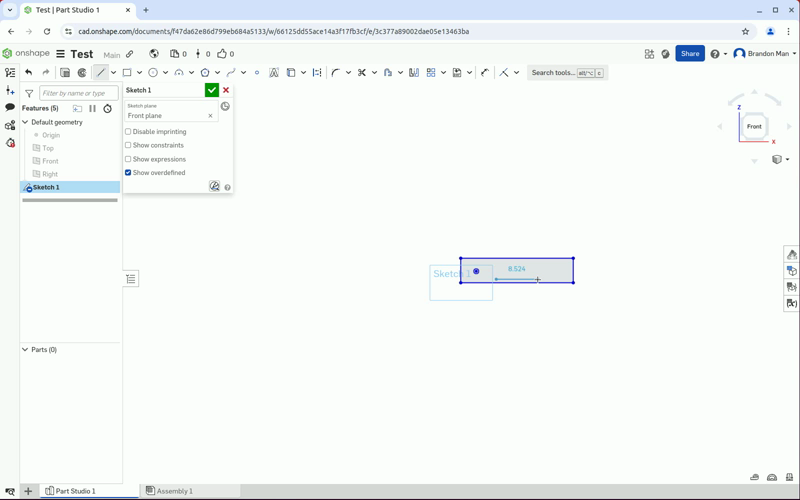
click(537, 279)
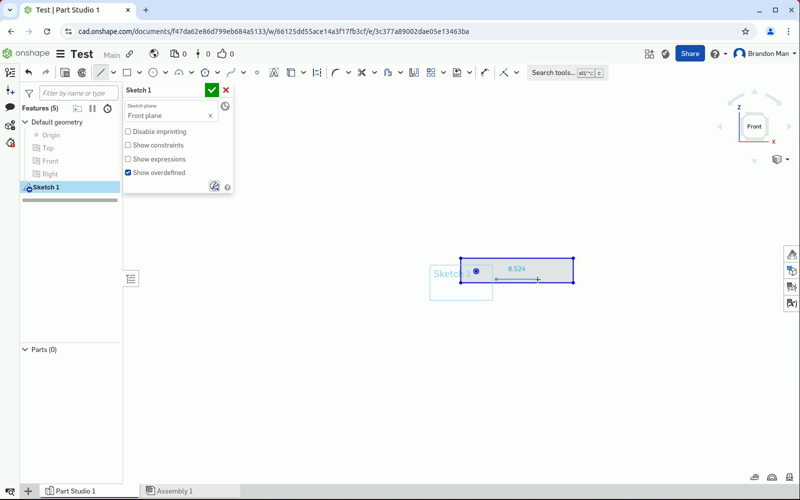
key_up(shift)
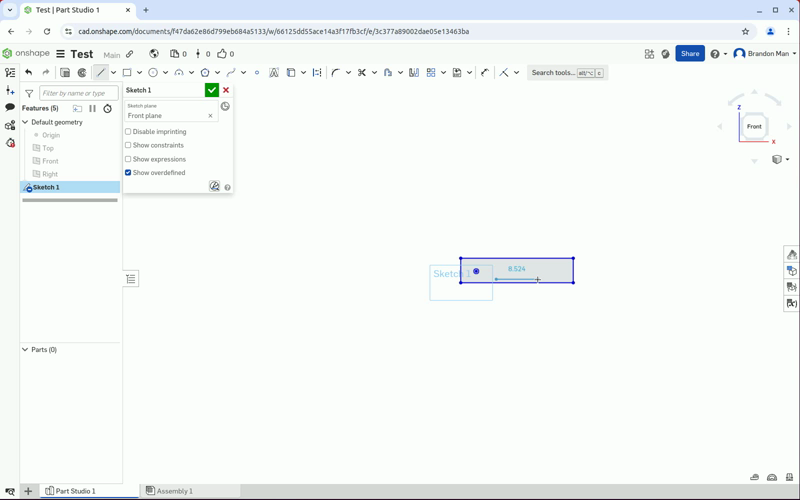
key_down(shift)
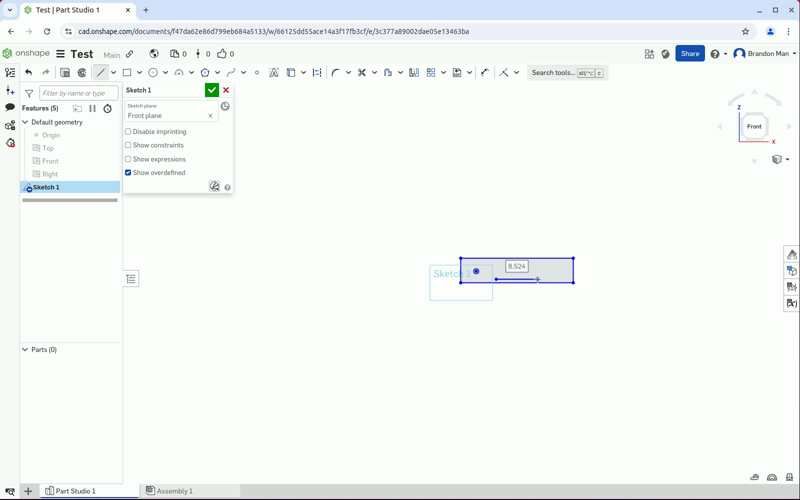
mouse_move(567, 279)
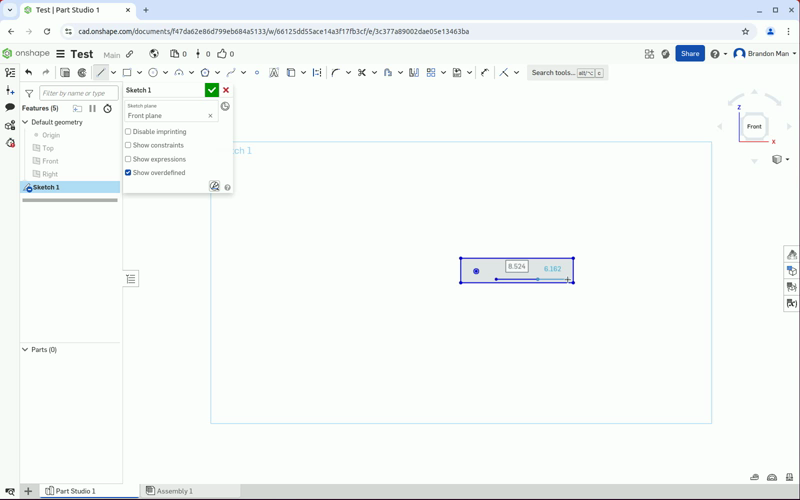
mouse_move(537, 261)
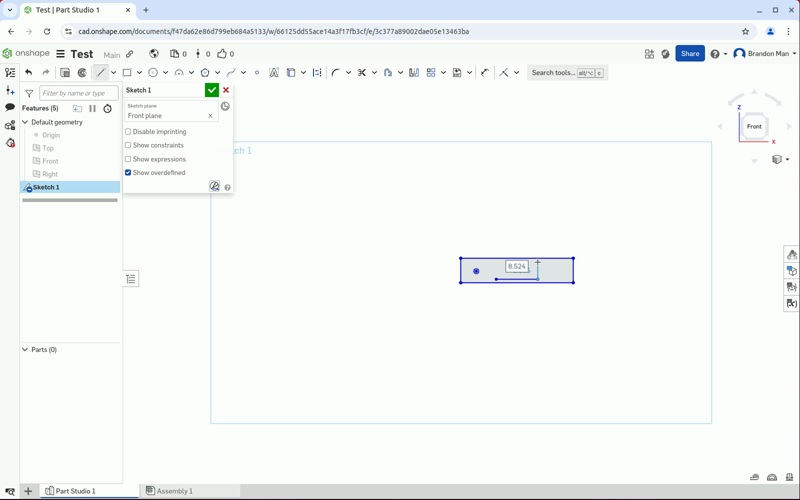
click(537, 261)
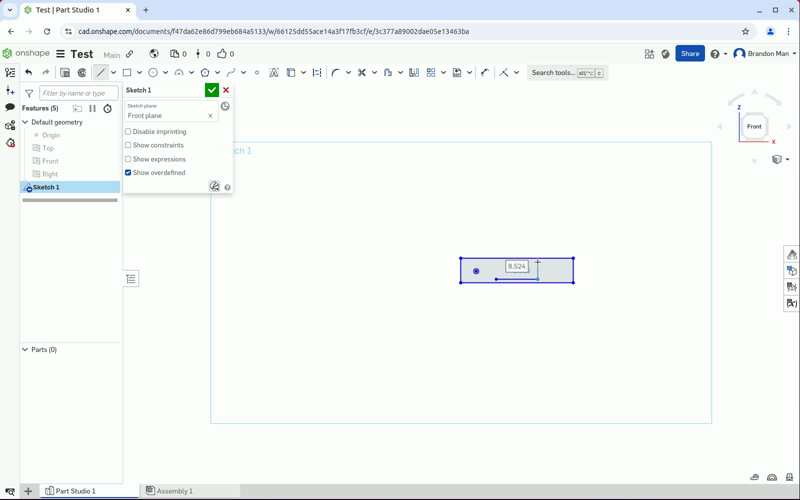
key_up(shift)
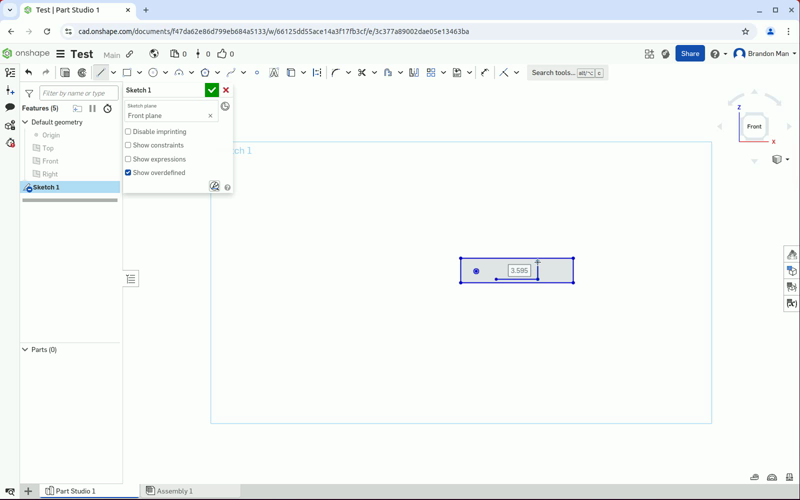
key_down(shift)
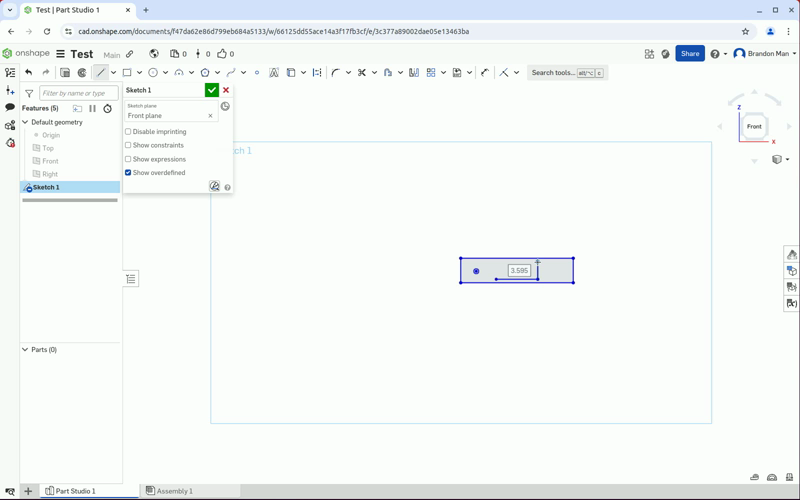
mouse_move(567, 261)
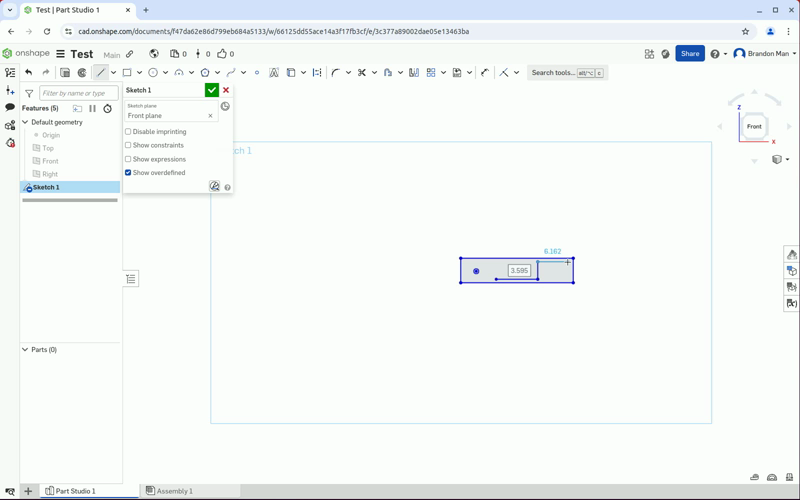
mouse_move(496, 261)
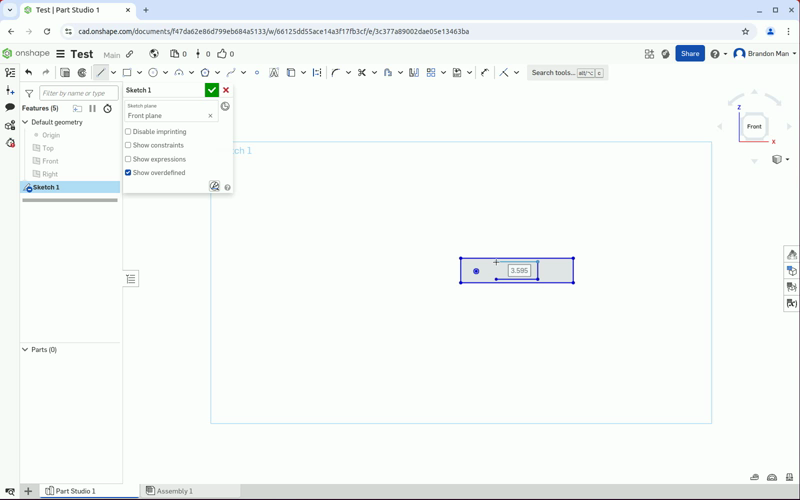
click(496, 261)
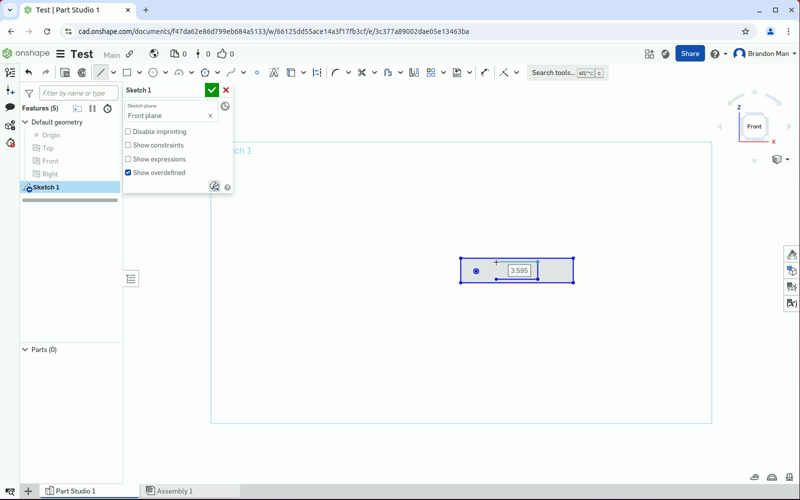
key_up(shift)
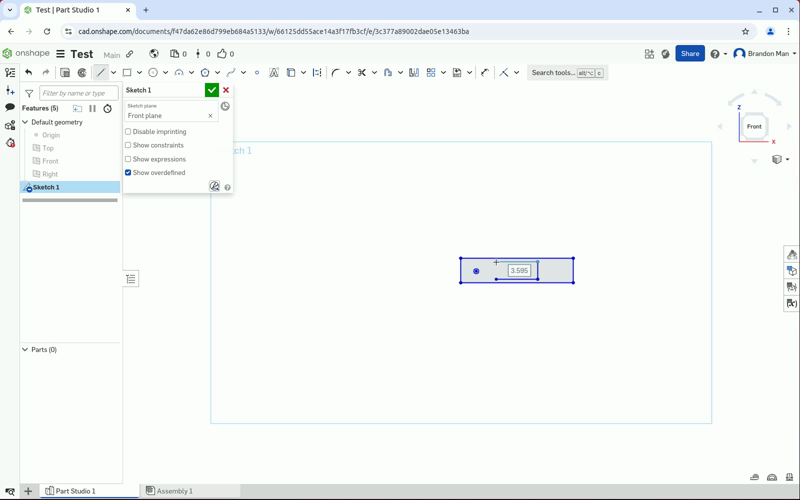
mouse_move(526, 261)
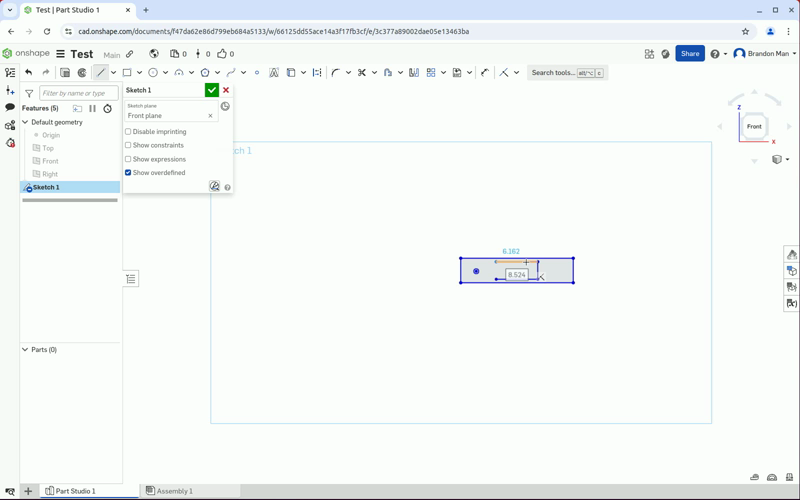
key_down(shift)
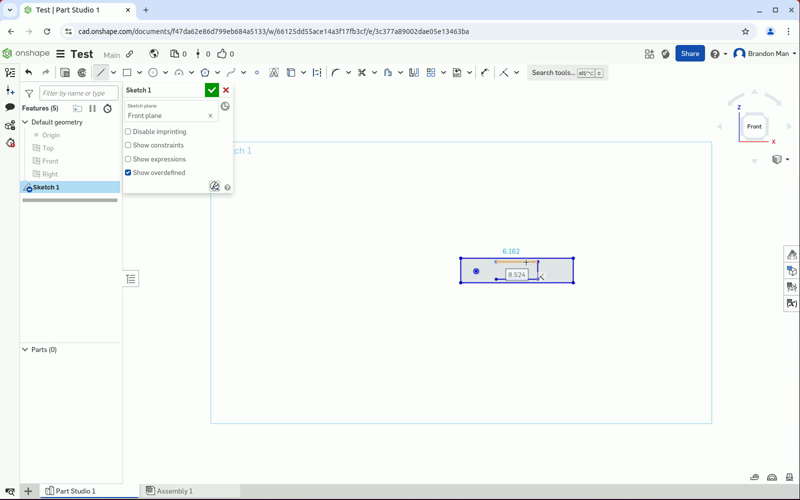
mouse_move(496, 279)
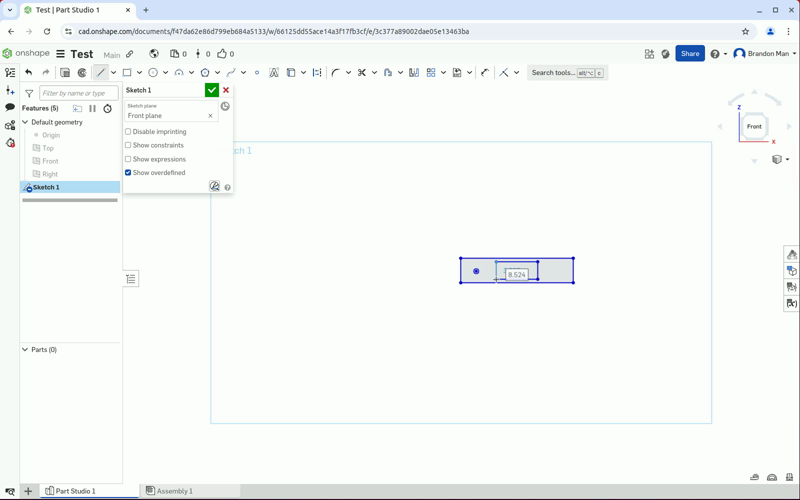
key_up(shift)
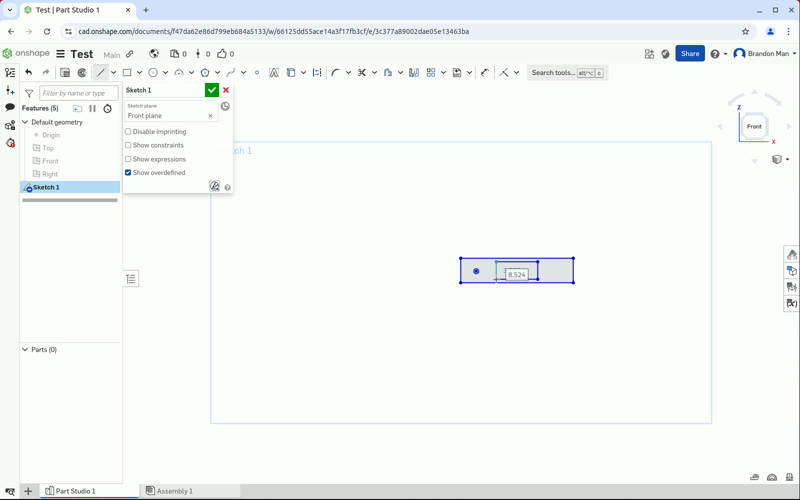
click(496, 279)
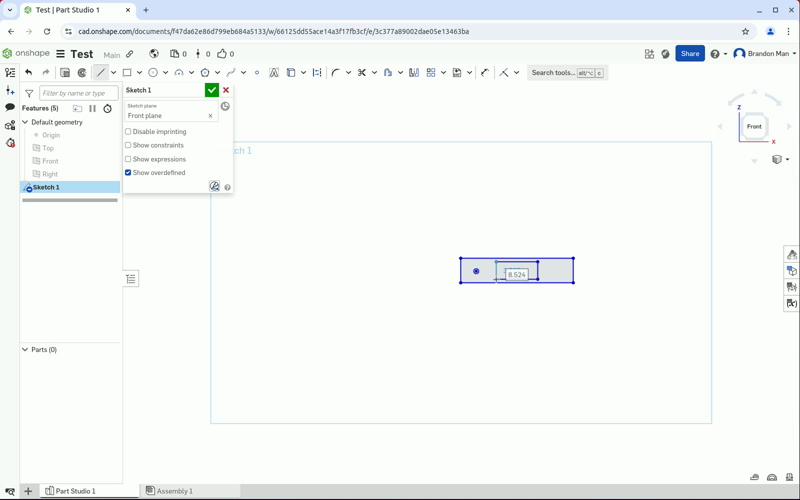
key(esc)
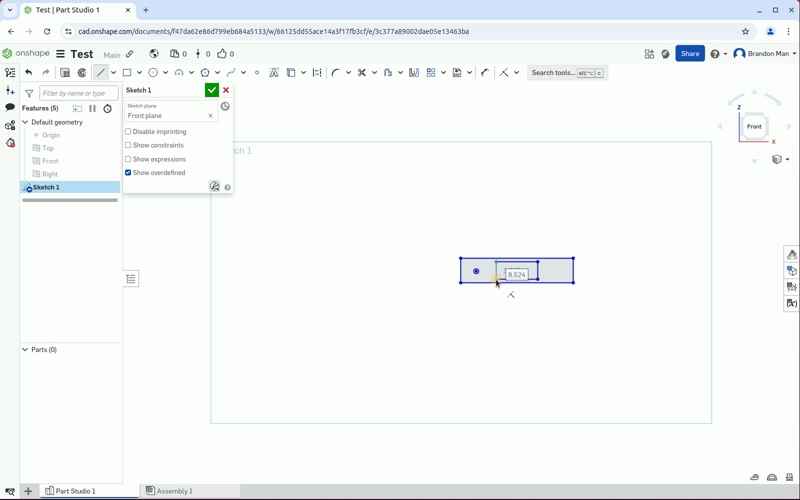
key(c)
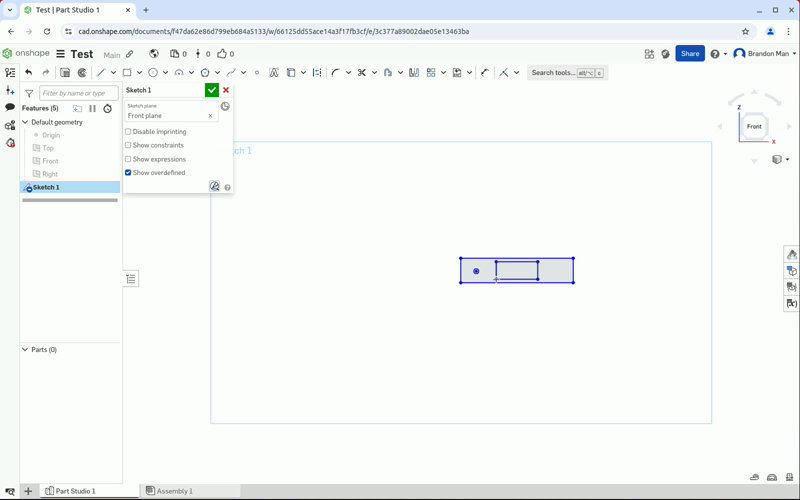
key_down(shift)
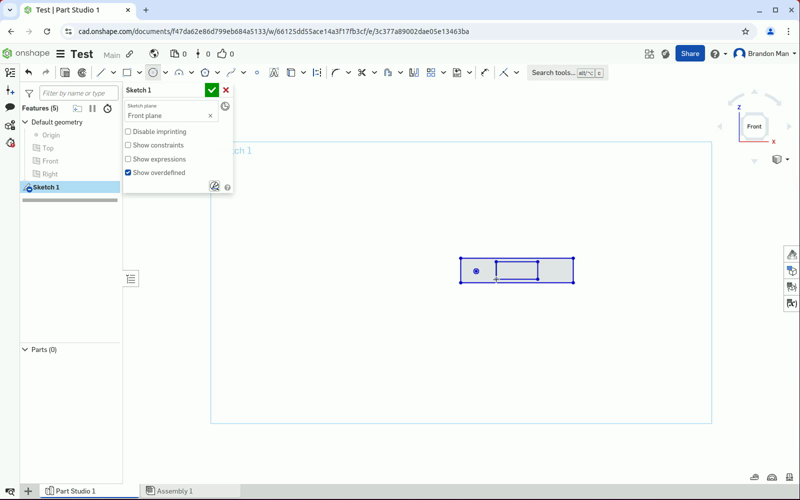
mouse_move(558, 271)
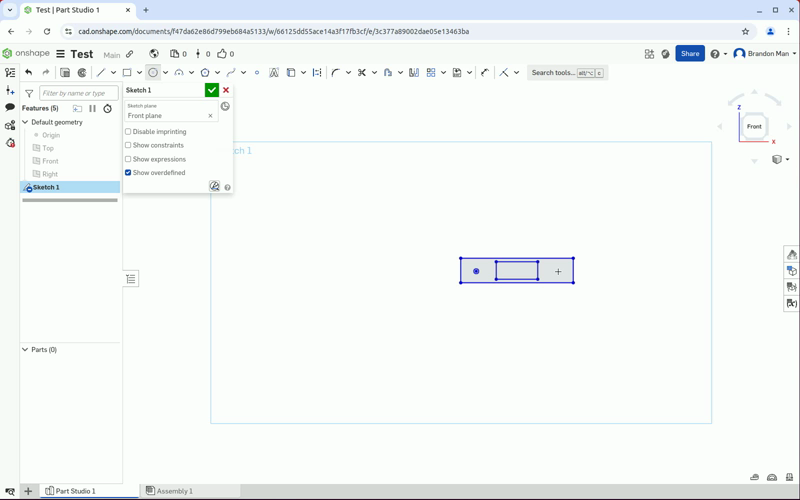
click(558, 271)
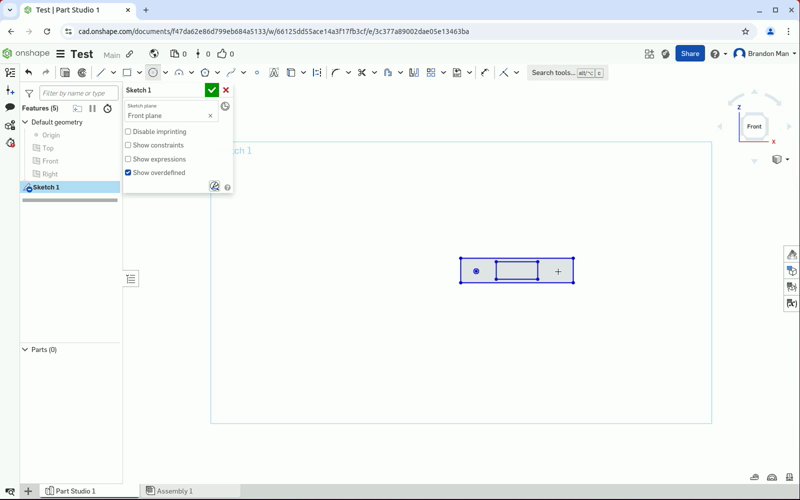
key_up(shift)
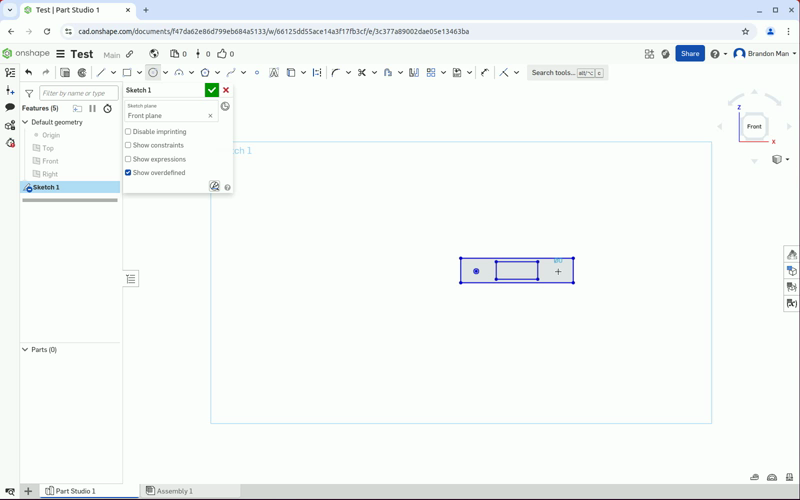
mouse_move(560, 271)
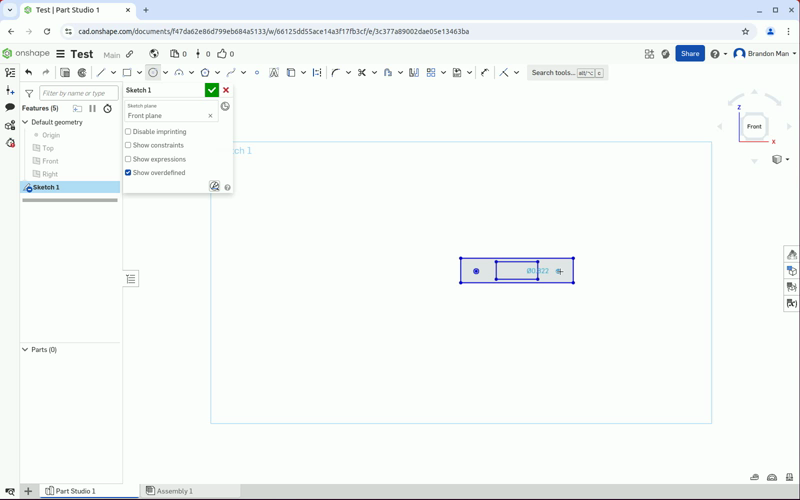
scroll(6)
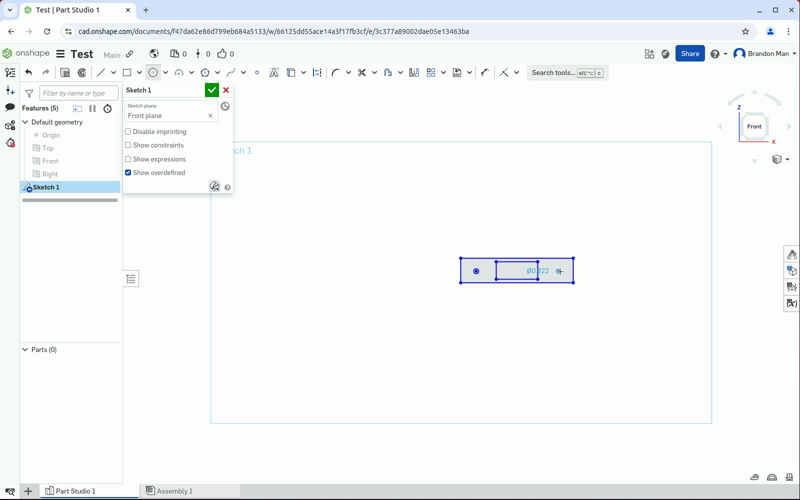
scroll(6)
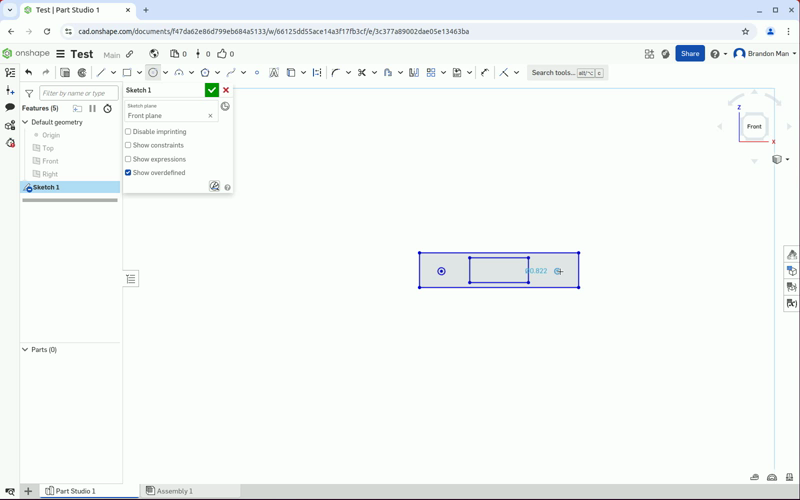
scroll(6)
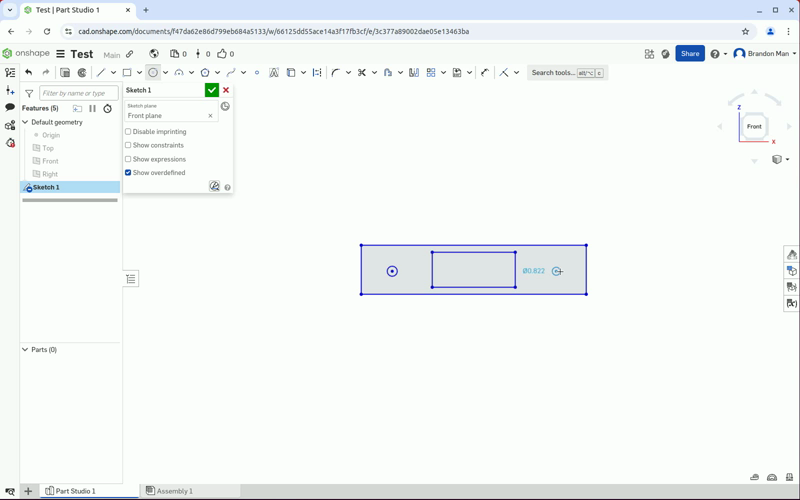
scroll(6)
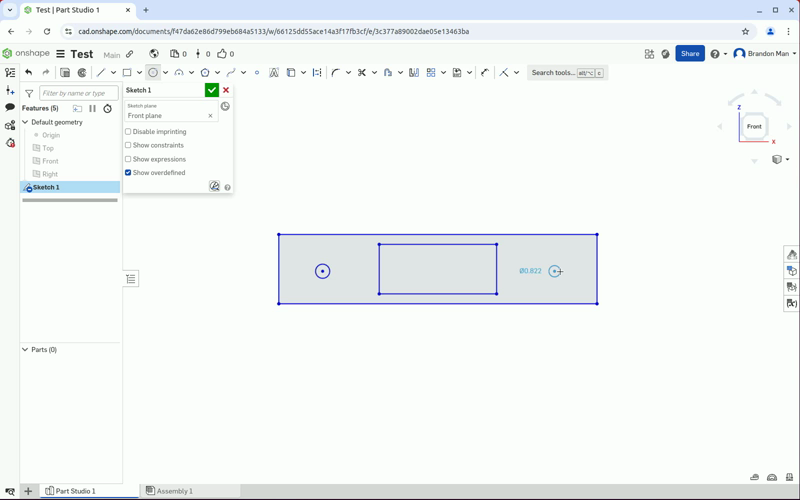
scroll(6)
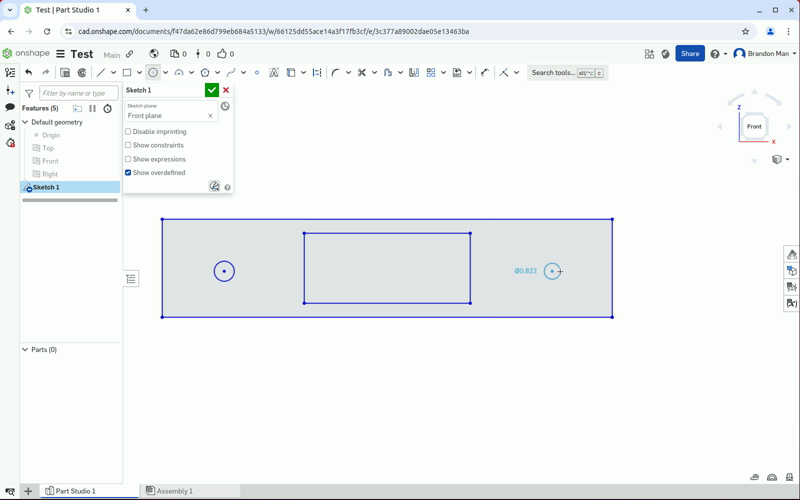
scroll(6)
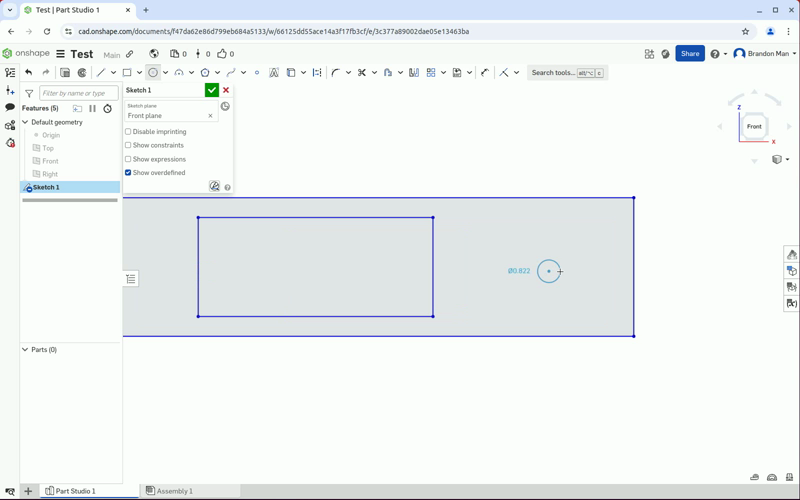
scroll(6)
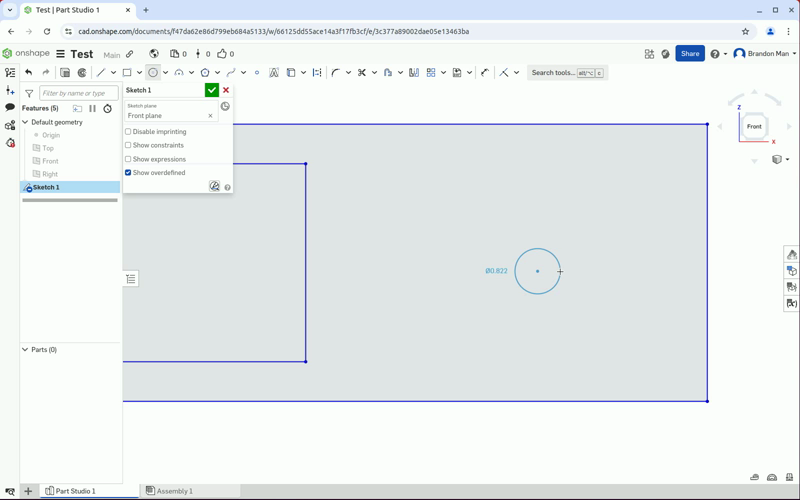
click(560, 271)
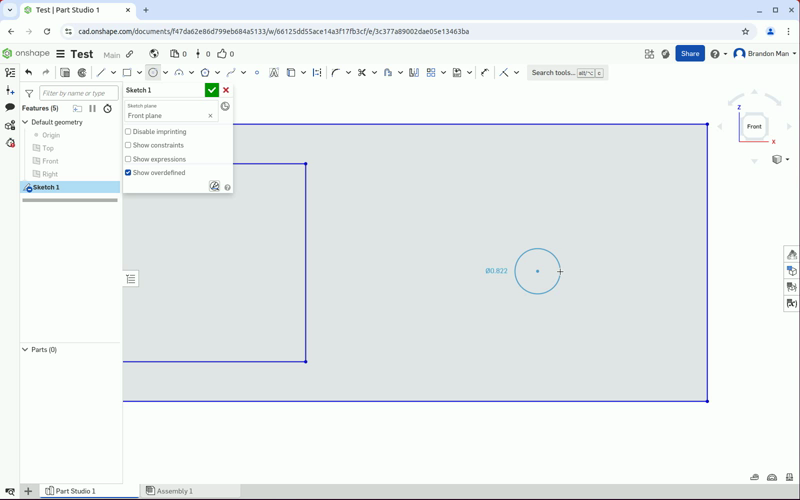
scroll(-6)
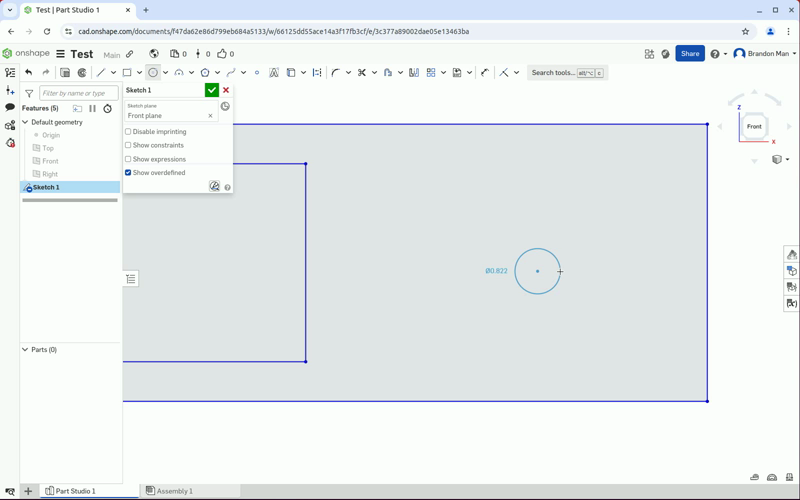
scroll(-6)
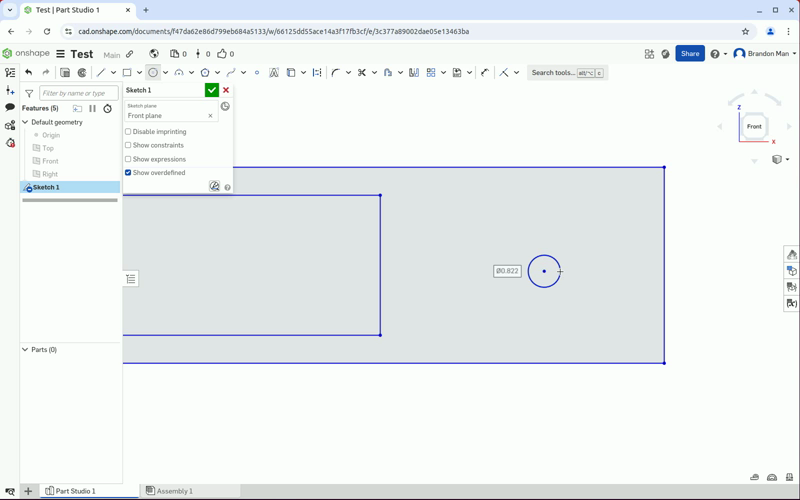
scroll(-6)
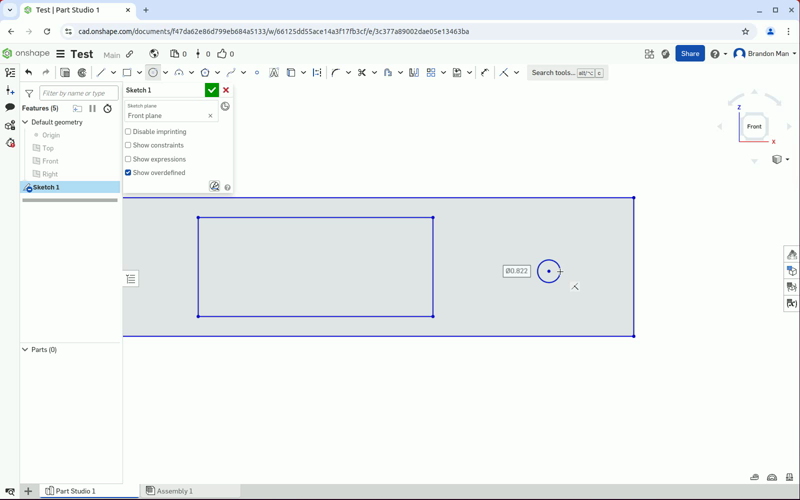
scroll(-6)
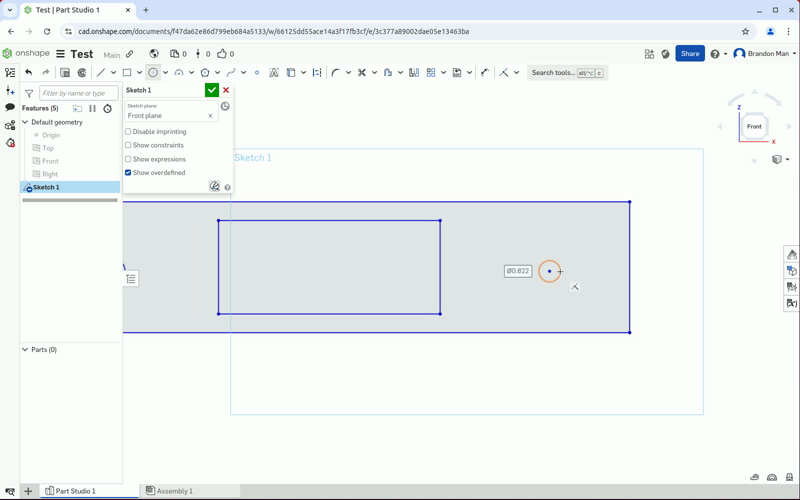
scroll(-6)
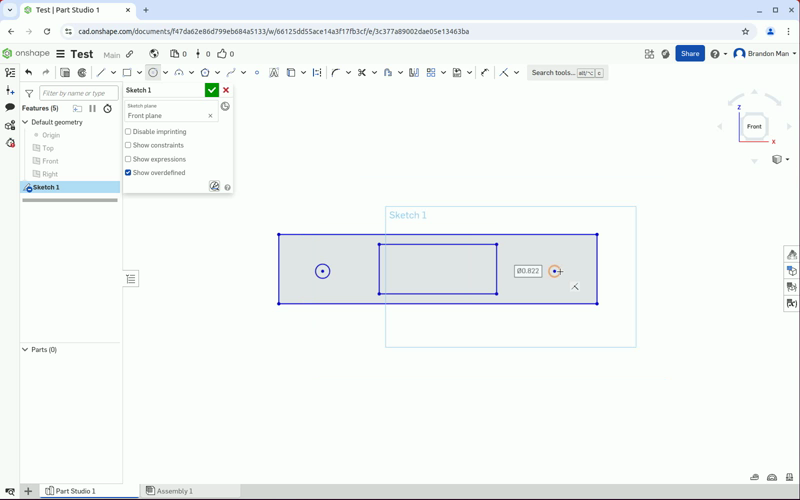
scroll(-6)
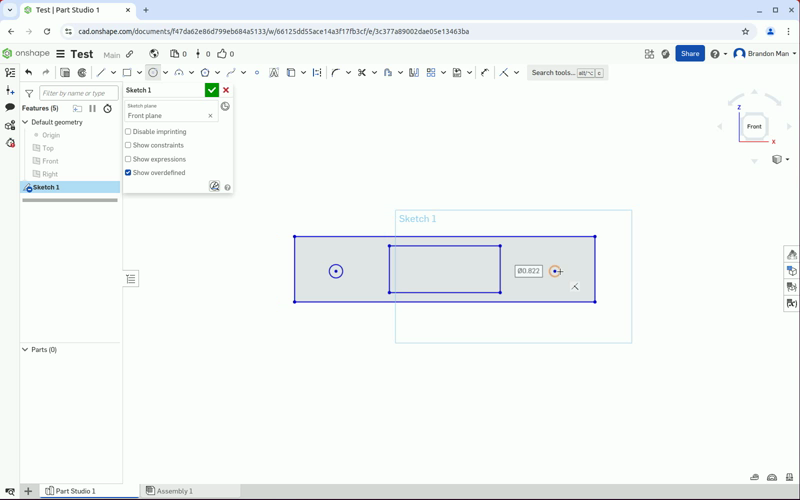
scroll(-6)
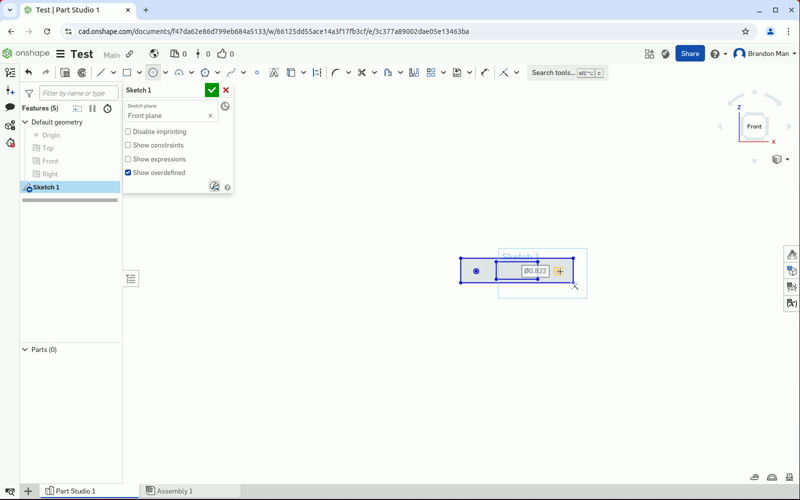
key(esc)
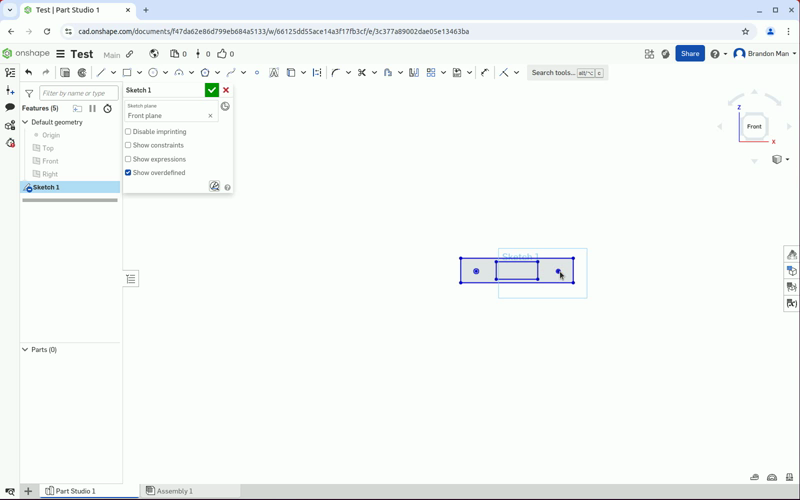
mouse_move(569, 273)
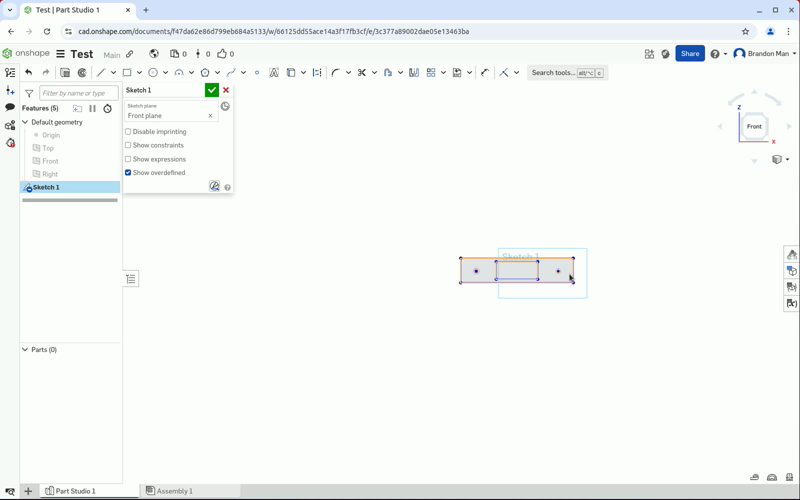
click(569, 273)
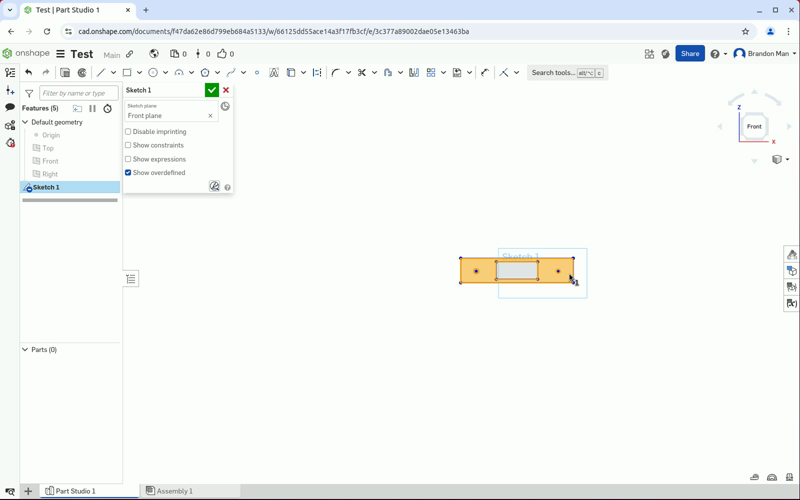
mouse_move(73, 352)
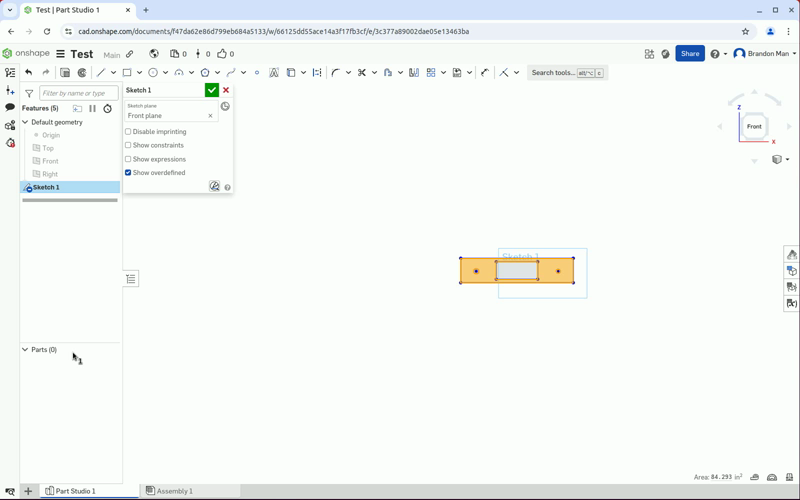
key(shift+y)
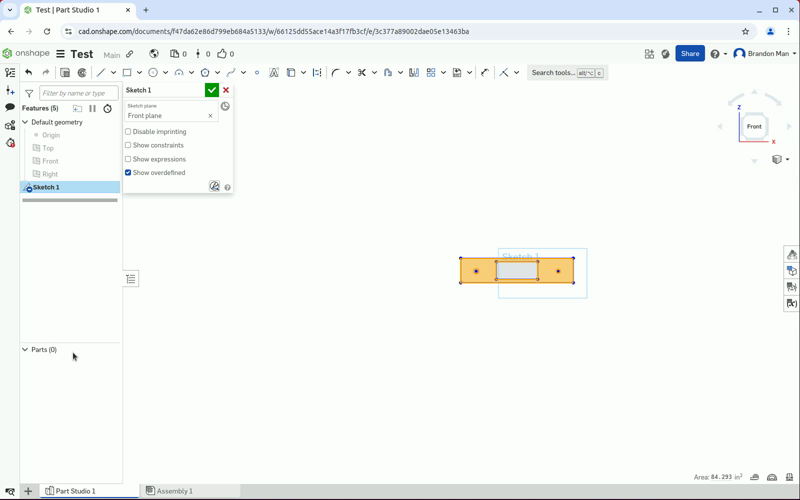
key(shift+e)
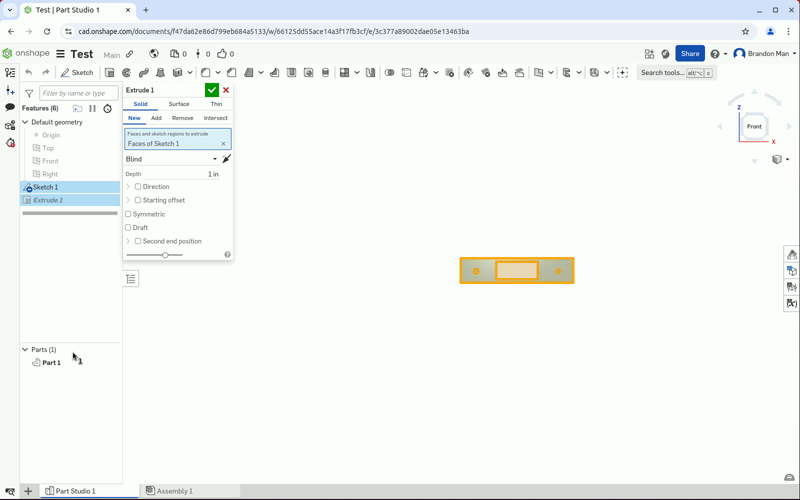
mouse_move(143, 106)
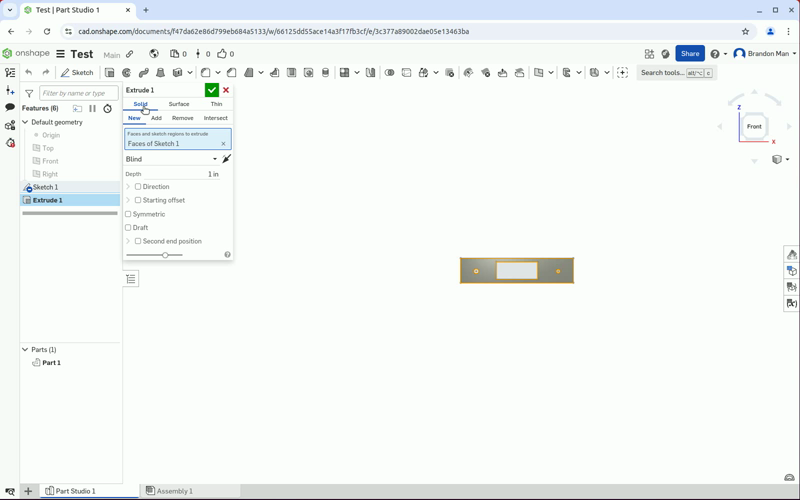
click(143, 106)
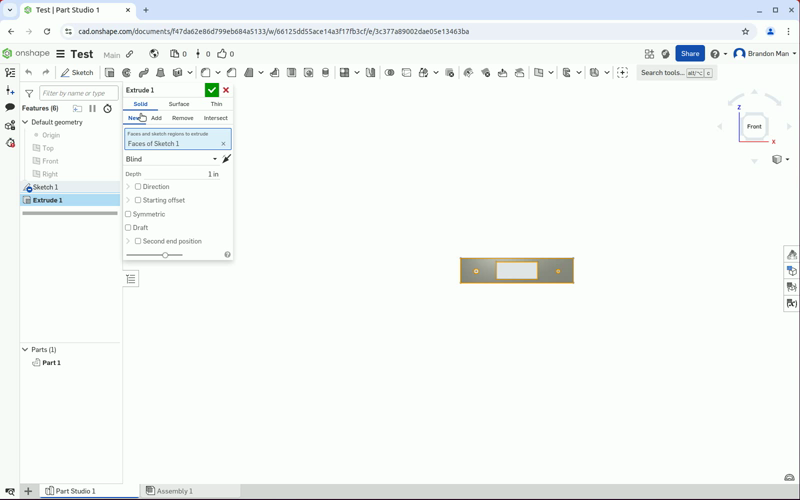
mouse_move(137, 120)
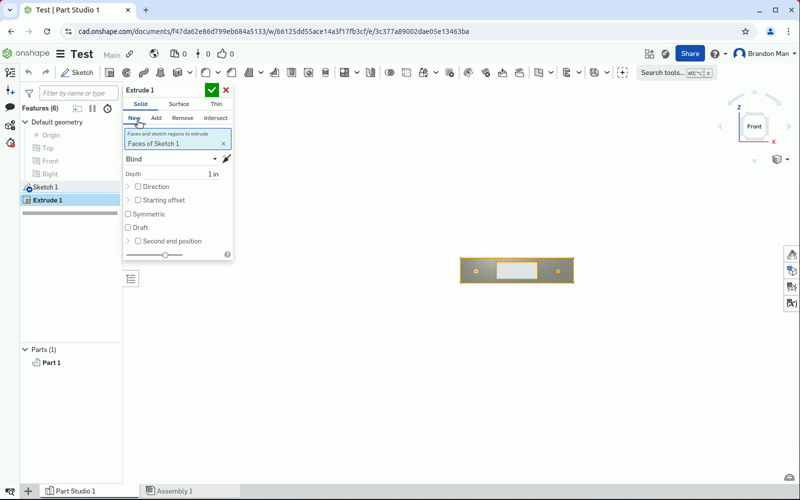
click(137, 120)
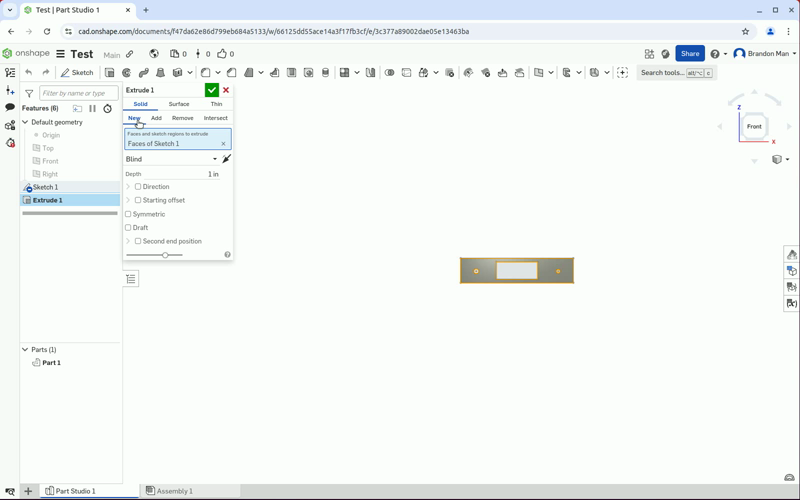
key(tab, 4)
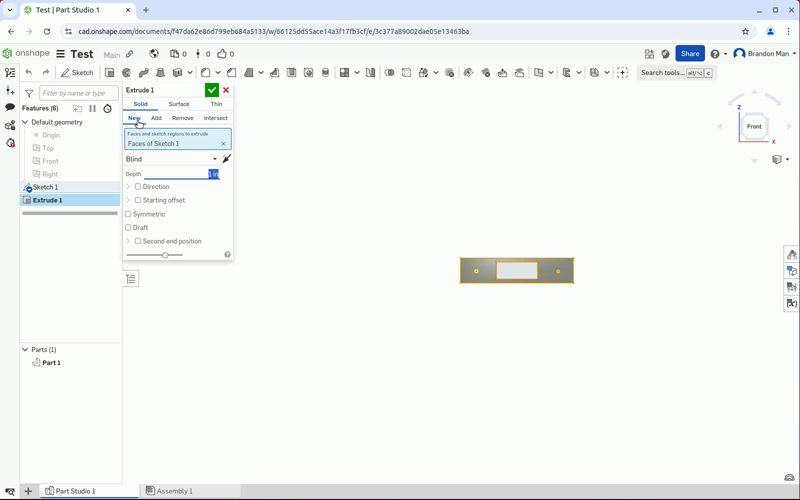
text(0.722)
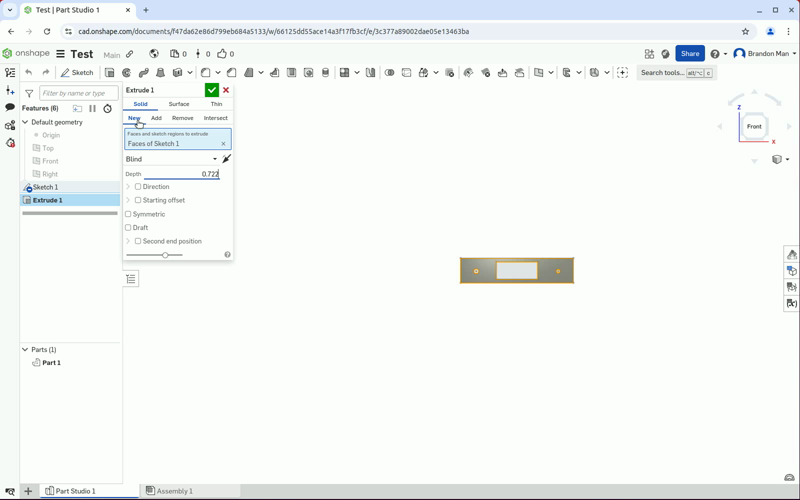
key(enter)
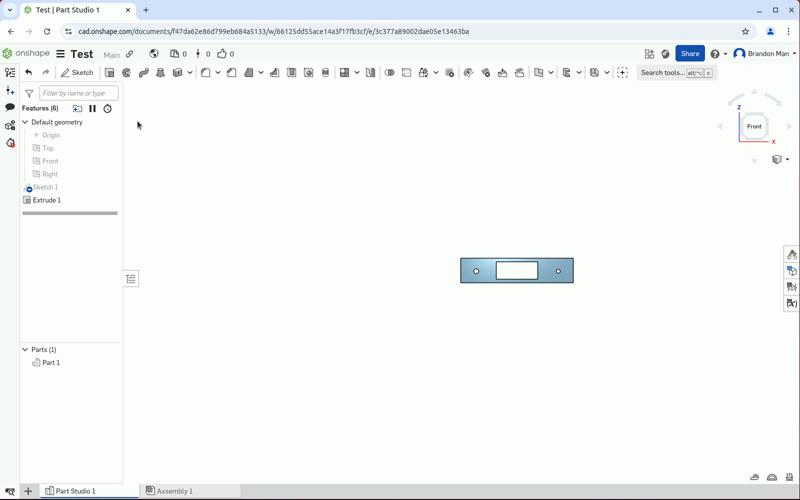
key(shift+h)
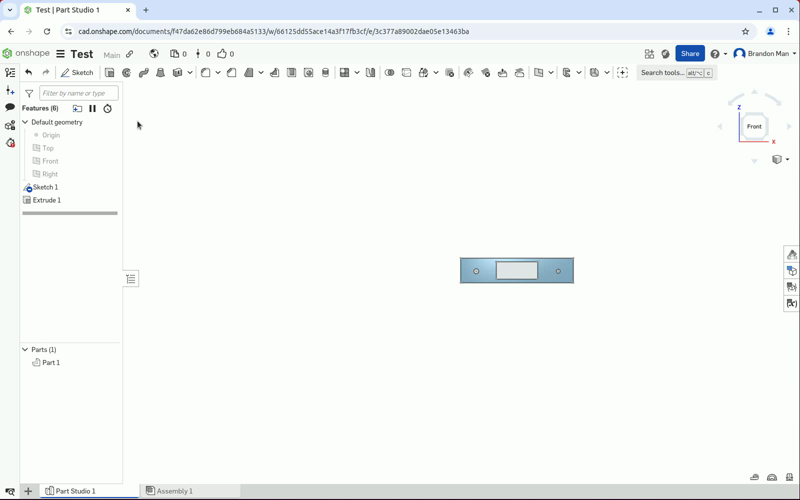
key(shift+h)
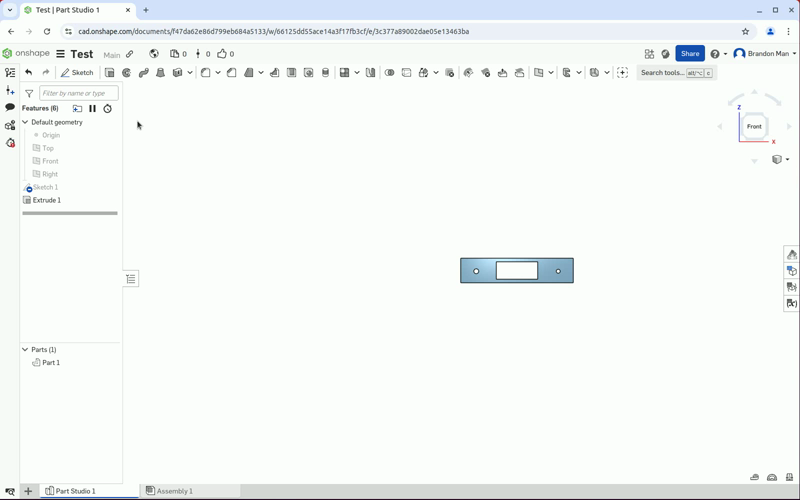
mouse_move(73, 189)
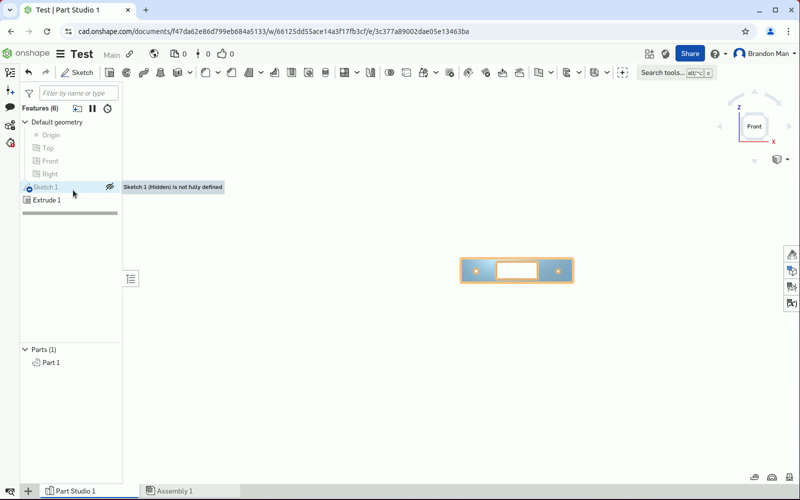
click(73, 189)
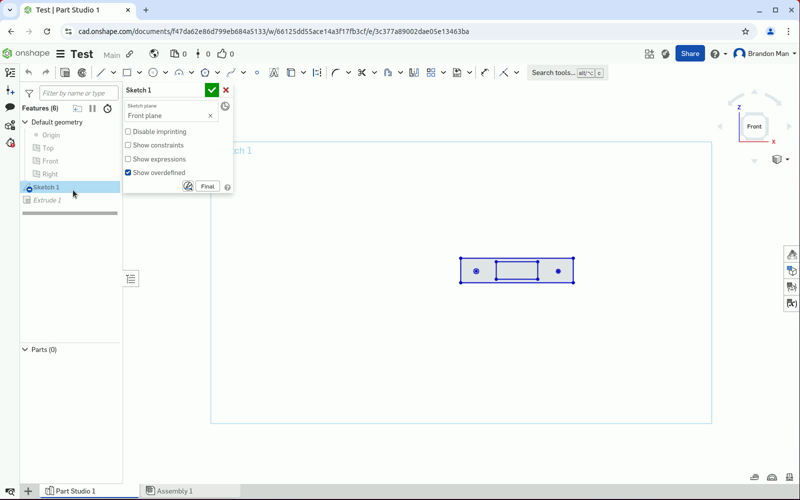
mouse_move(229, 92)
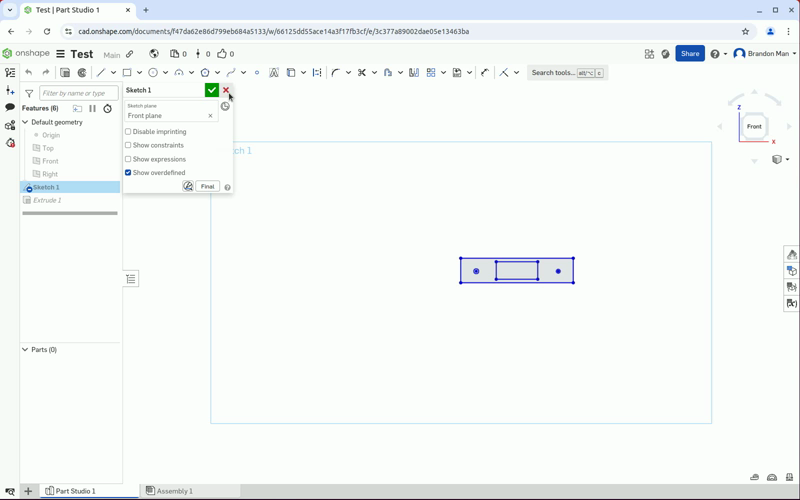
click(229, 92)
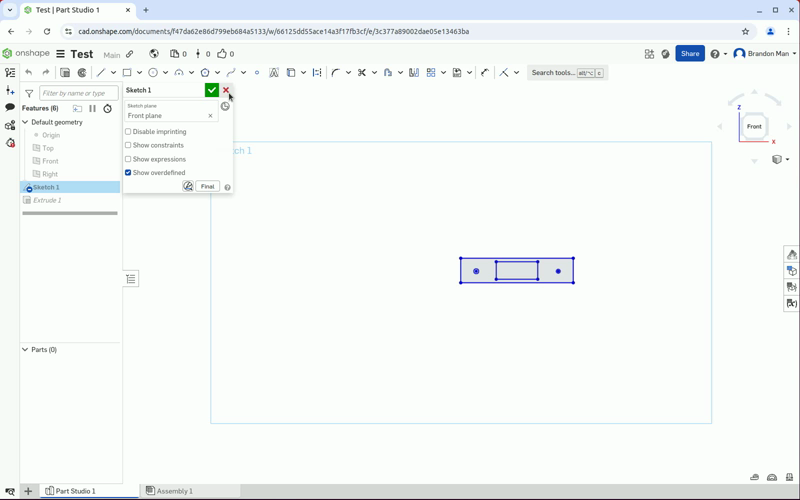
key(shift+s)
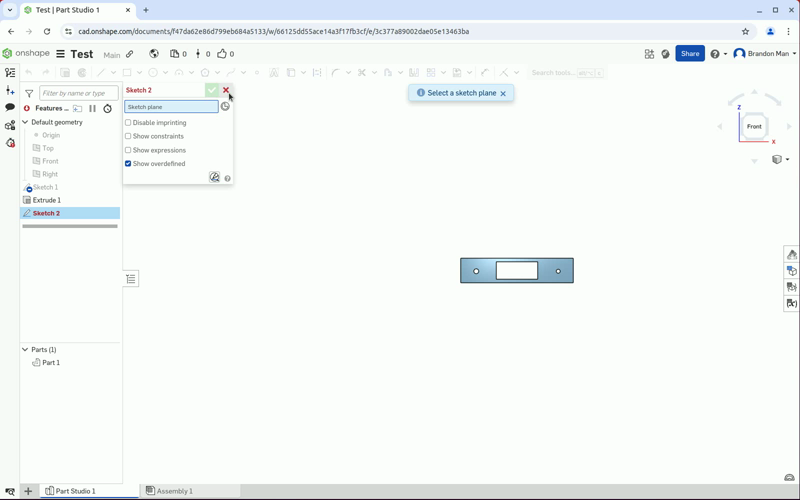
mouse_move(73, 163)
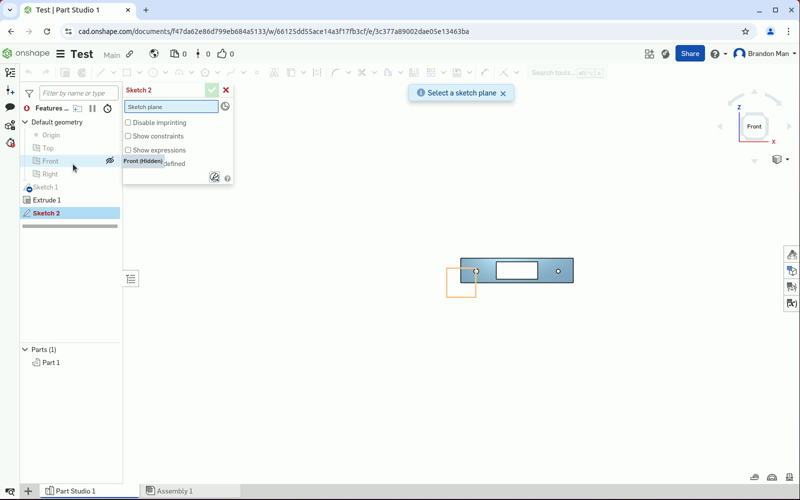
click(73, 163)
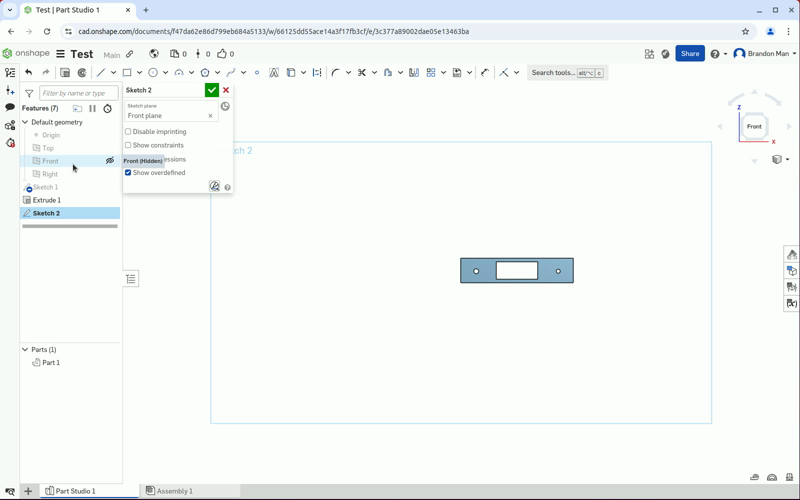
mouse_move(73, 352)
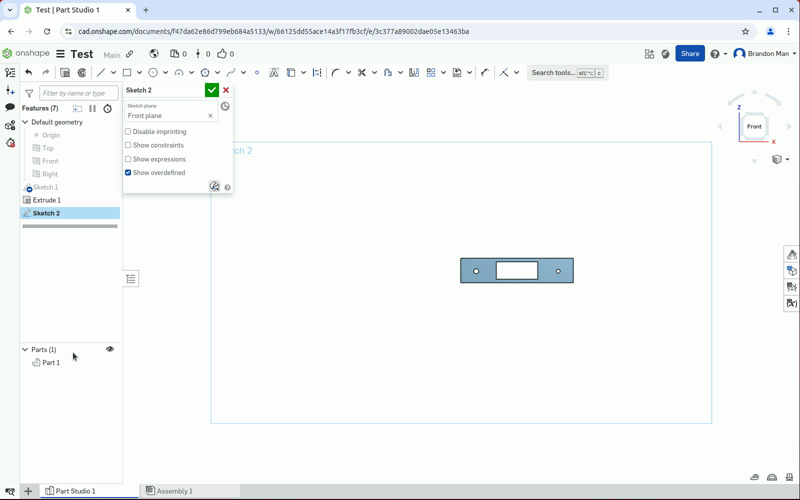
key(y)
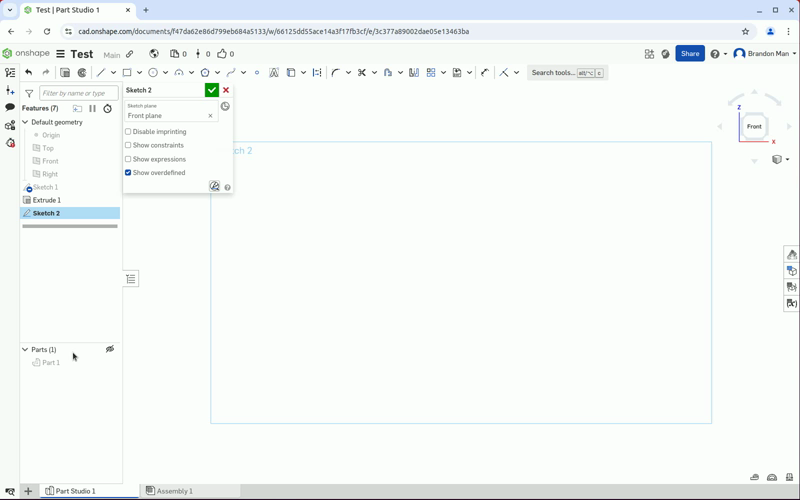
key(l)
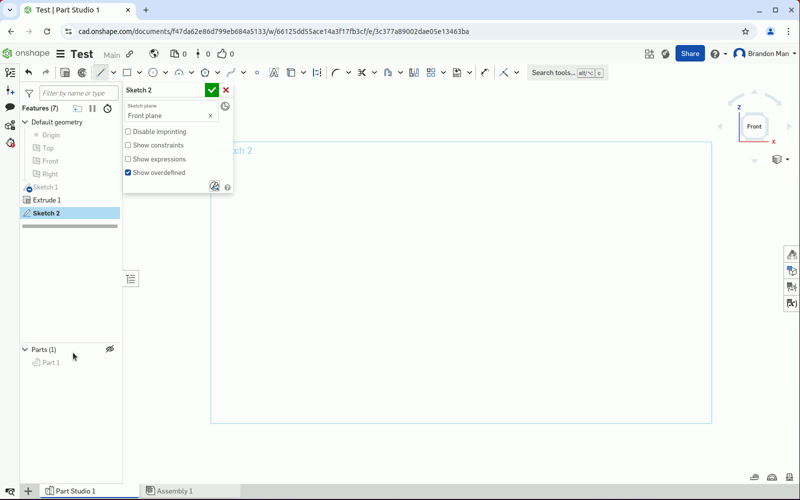
key_down(shift)
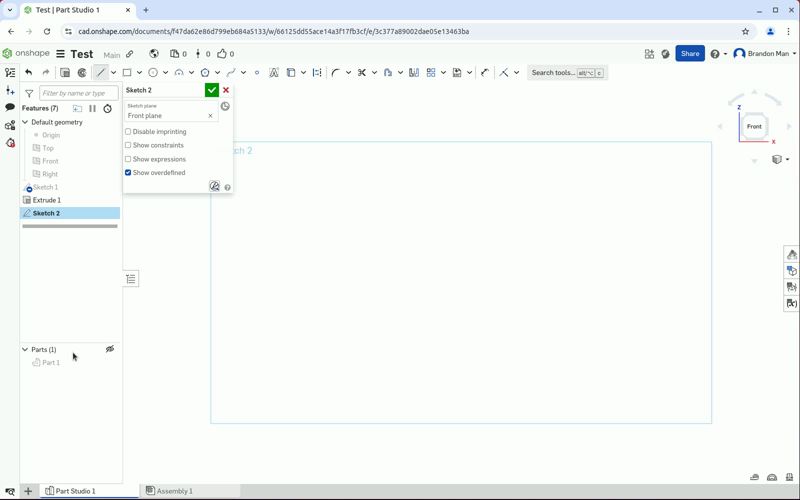
mouse_move(495, 279)
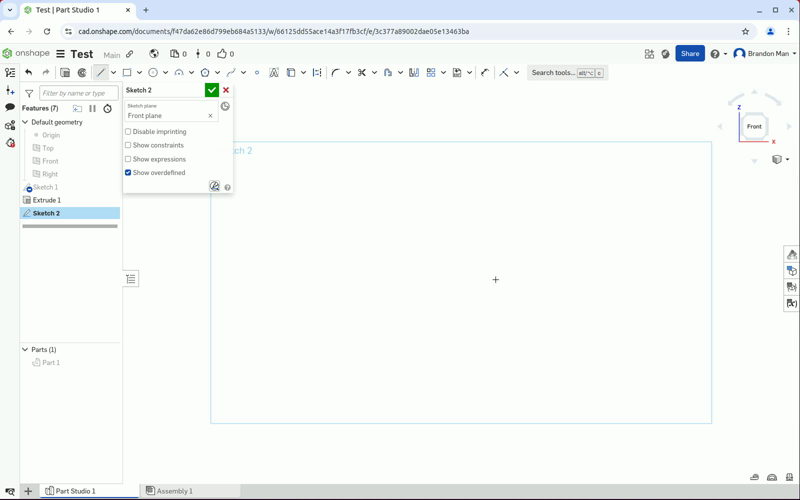
click(495, 279)
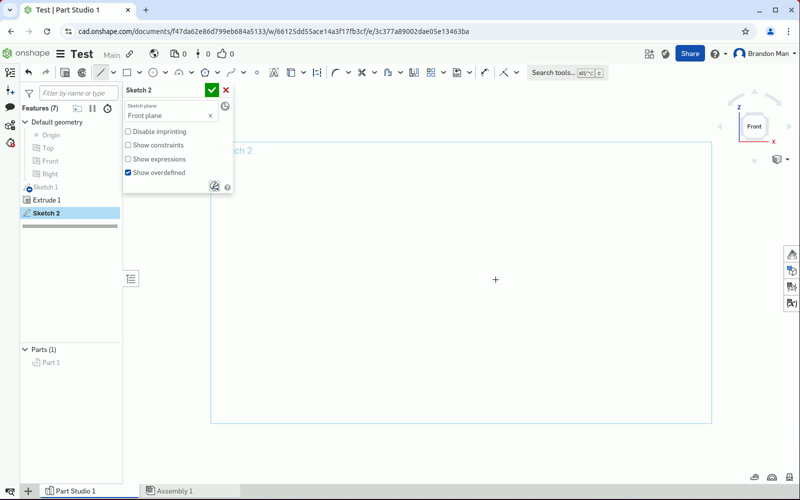
key_up(shift)
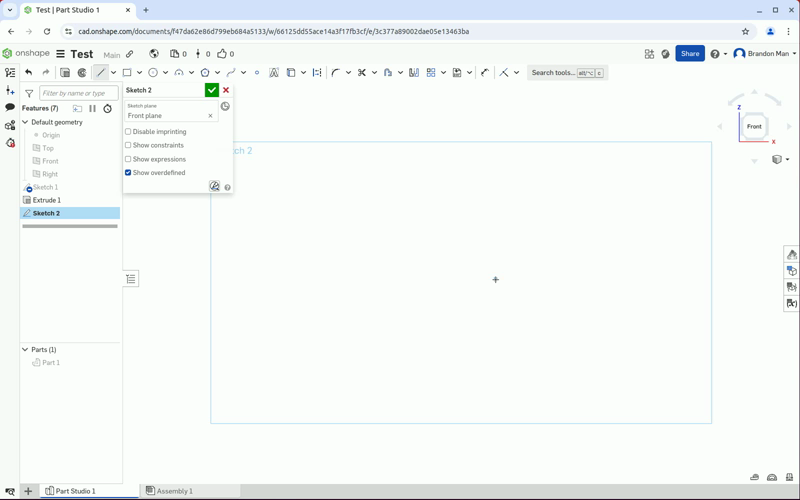
key_down(shift)
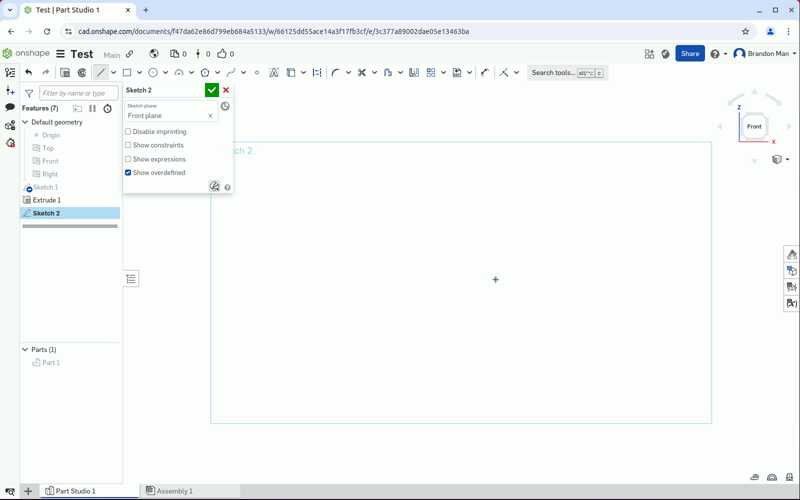
mouse_move(525, 279)
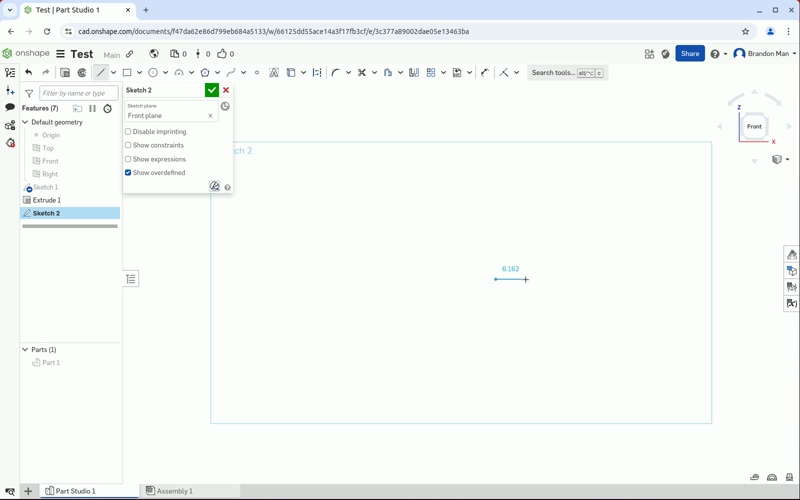
mouse_move(537, 279)
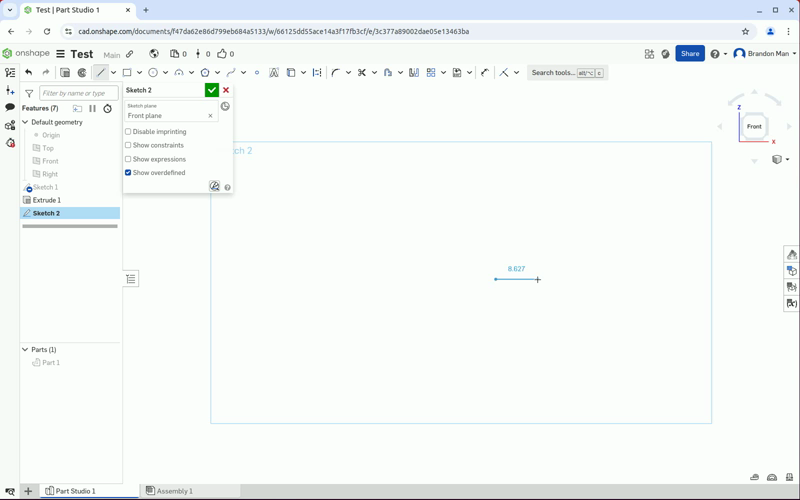
click(537, 279)
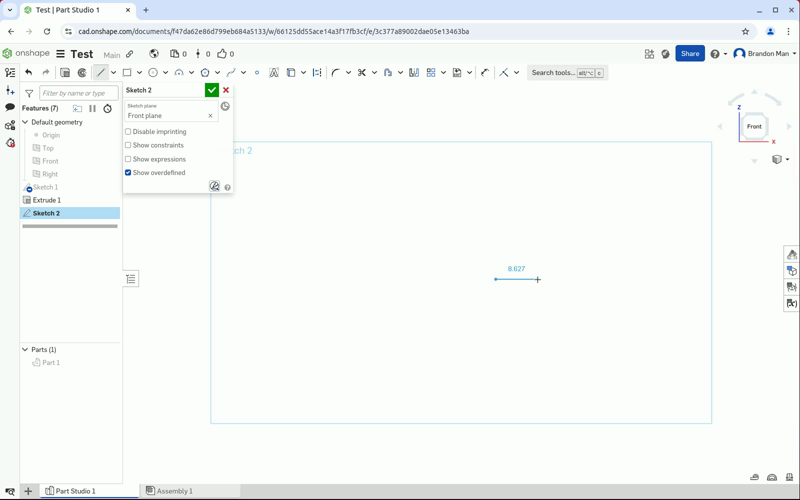
key_up(shift)
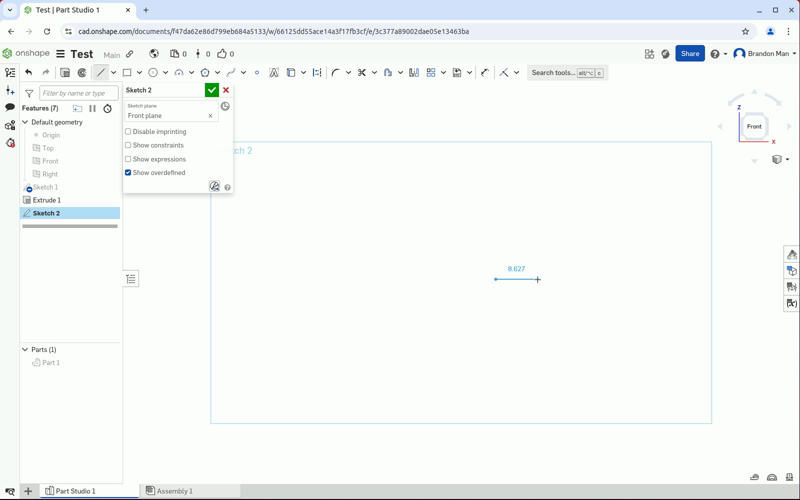
key_down(shift)
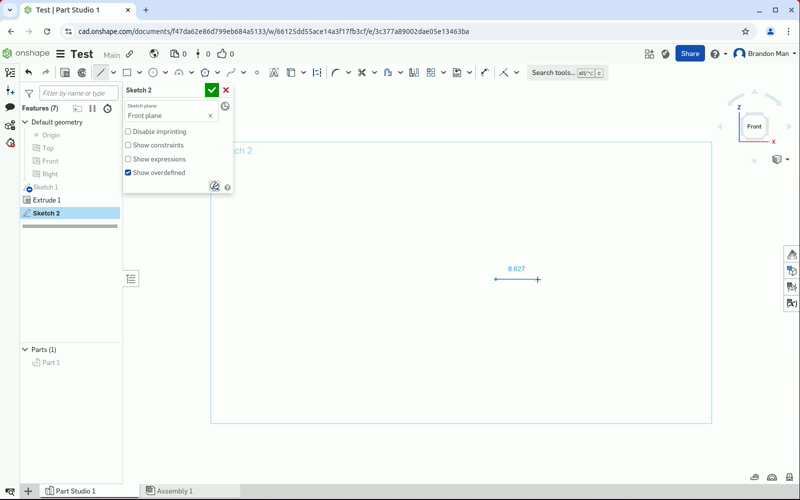
mouse_move(567, 279)
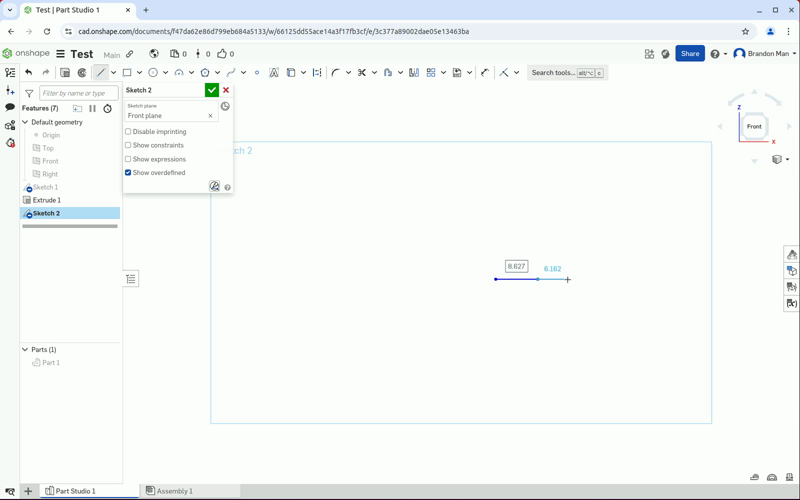
mouse_move(537, 261)
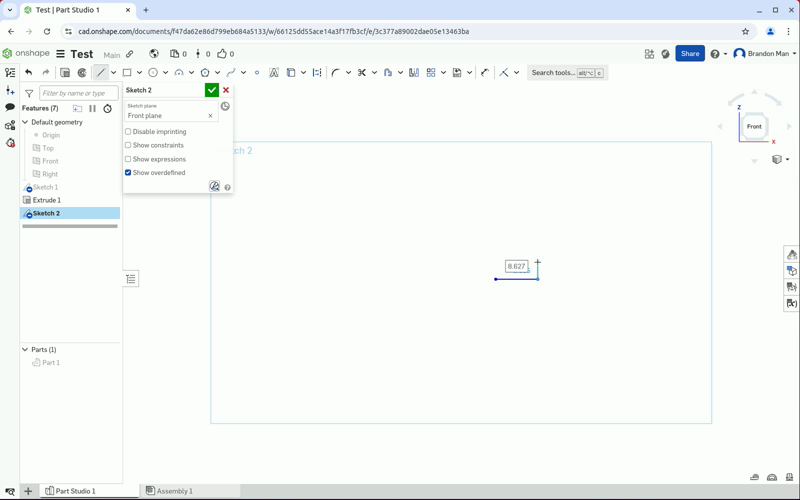
click(537, 261)
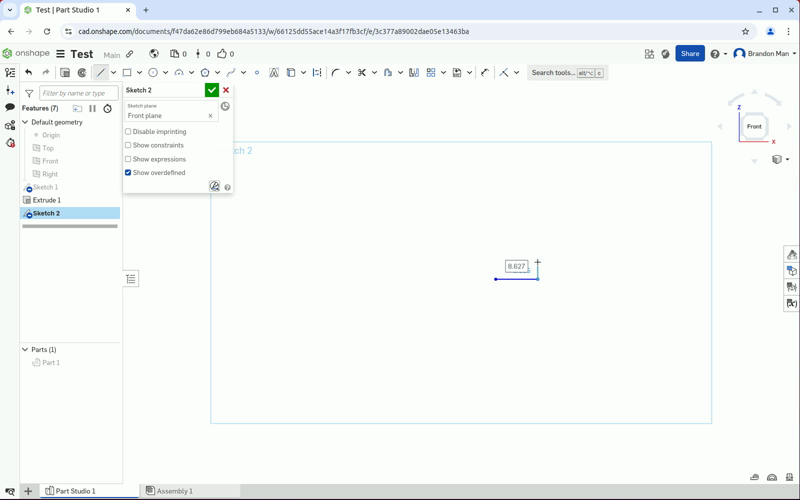
key_up(shift)
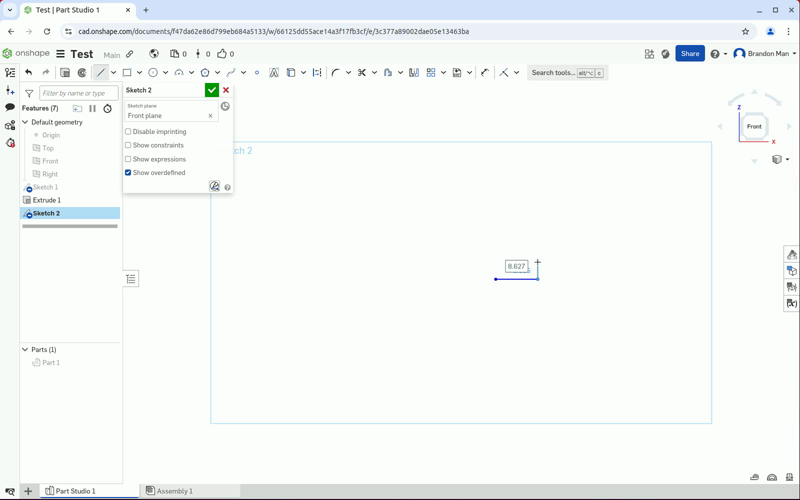
key_down(shift)
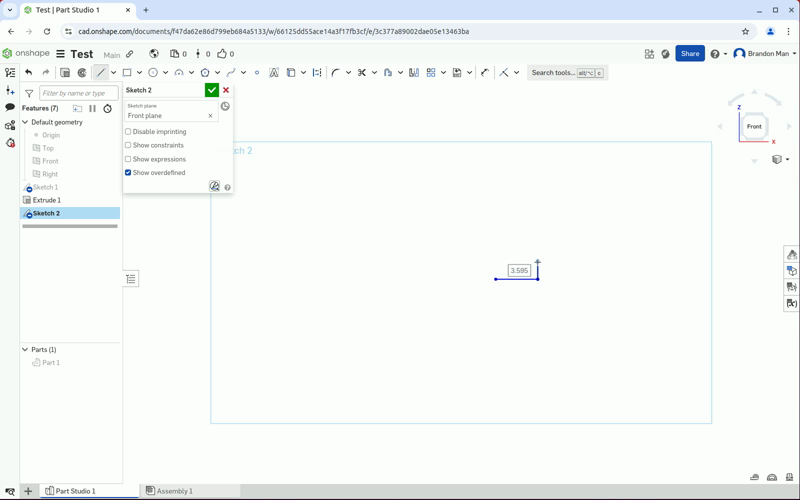
mouse_move(567, 261)
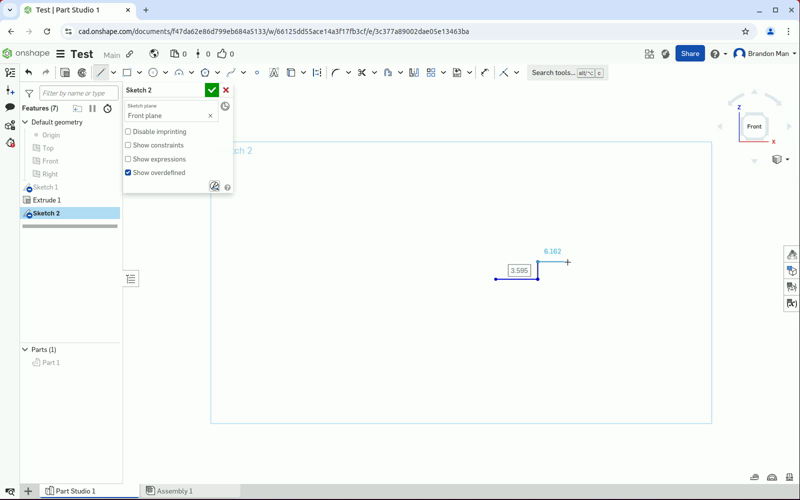
mouse_move(495, 261)
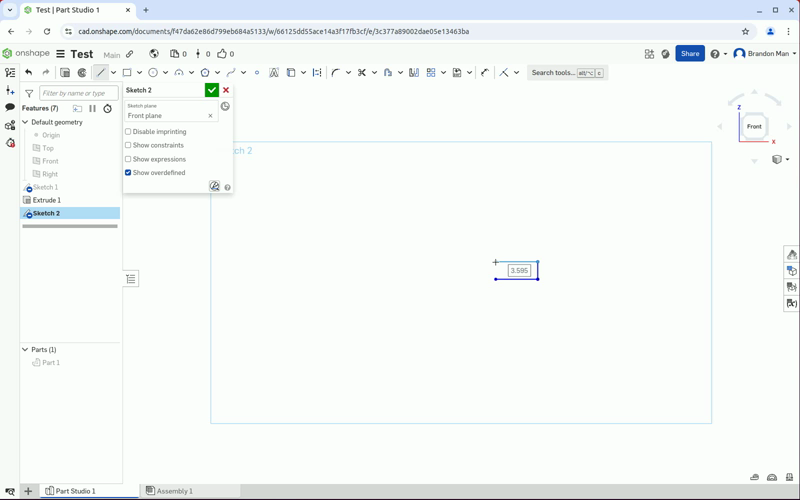
click(495, 261)
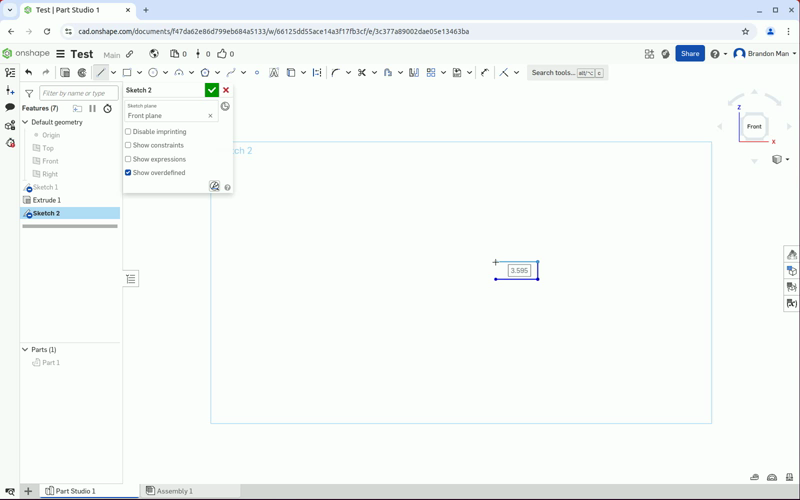
key_up(shift)
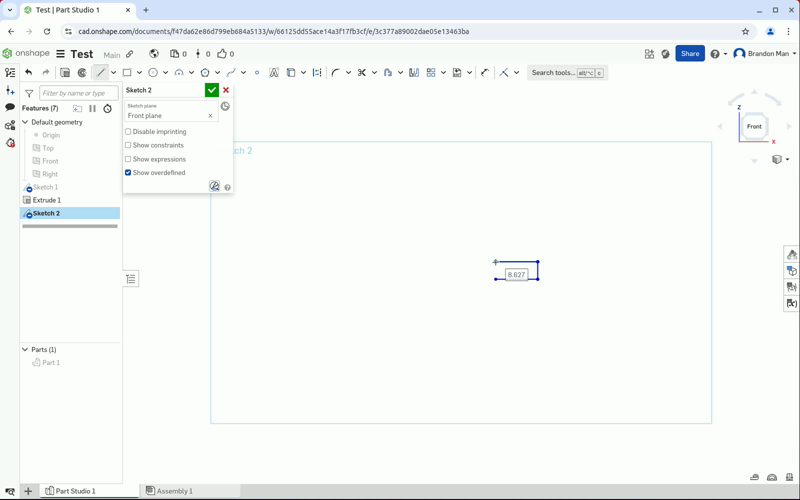
mouse_move(525, 261)
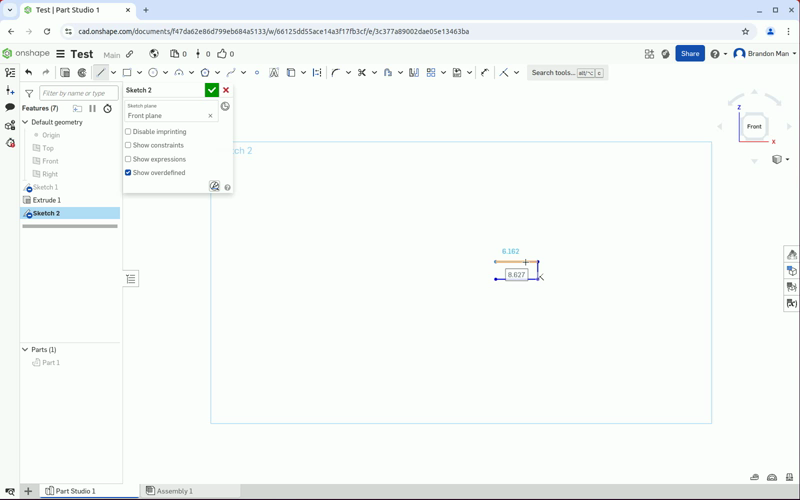
key_down(shift)
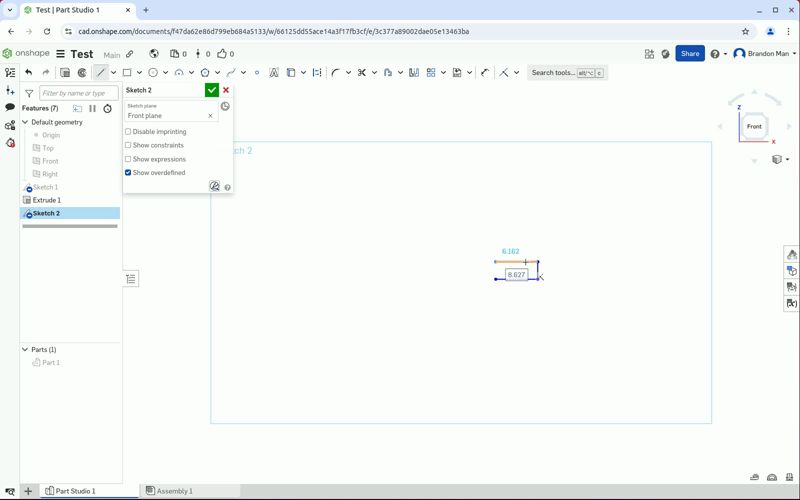
mouse_move(495, 279)
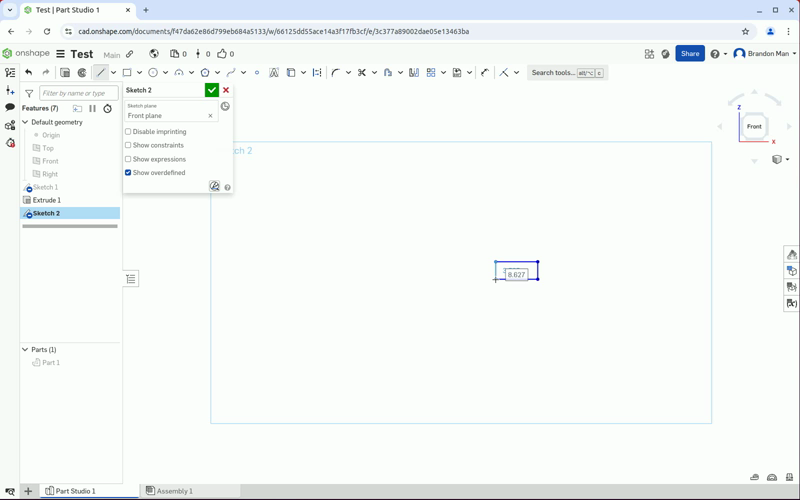
key_up(shift)
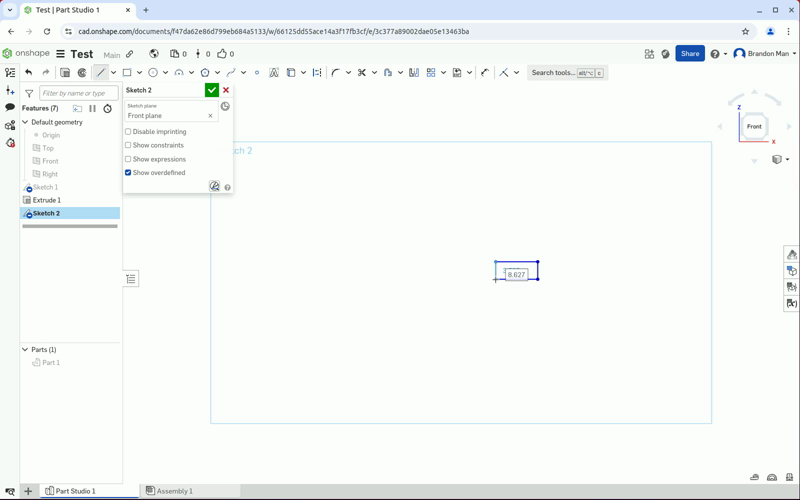
click(495, 279)
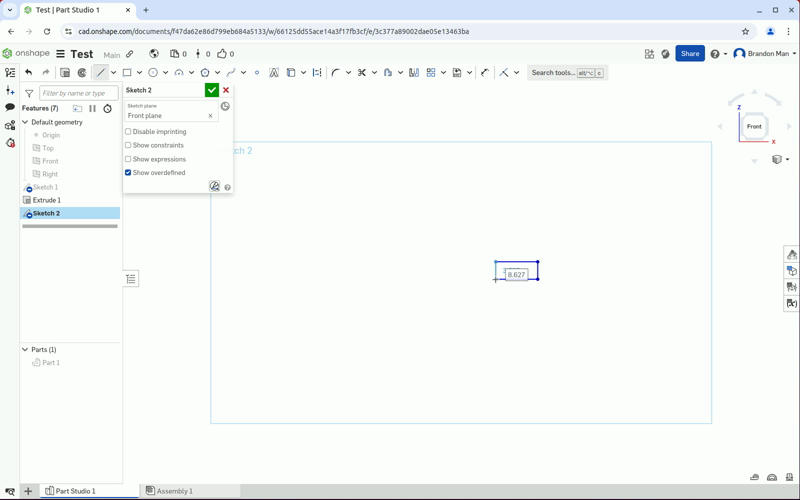
key(esc)
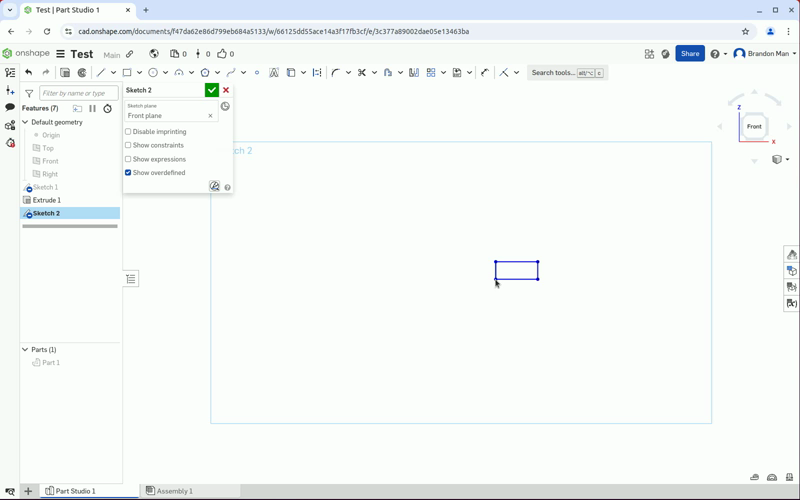
mouse_move(510, 270)
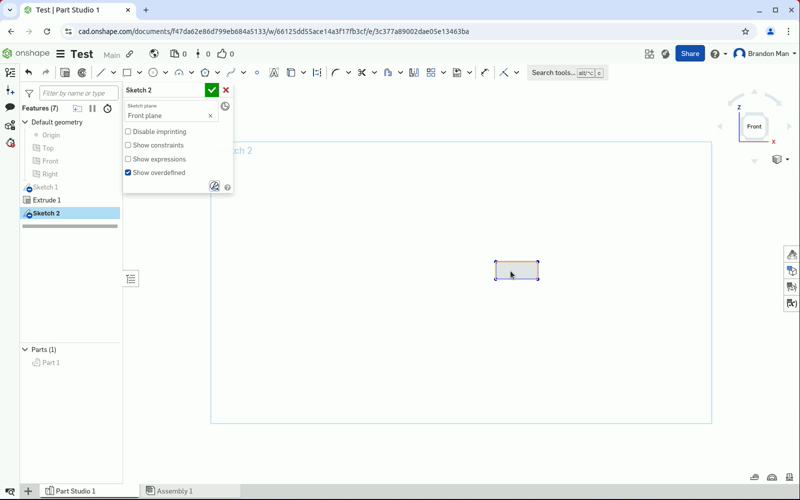
scroll(6)
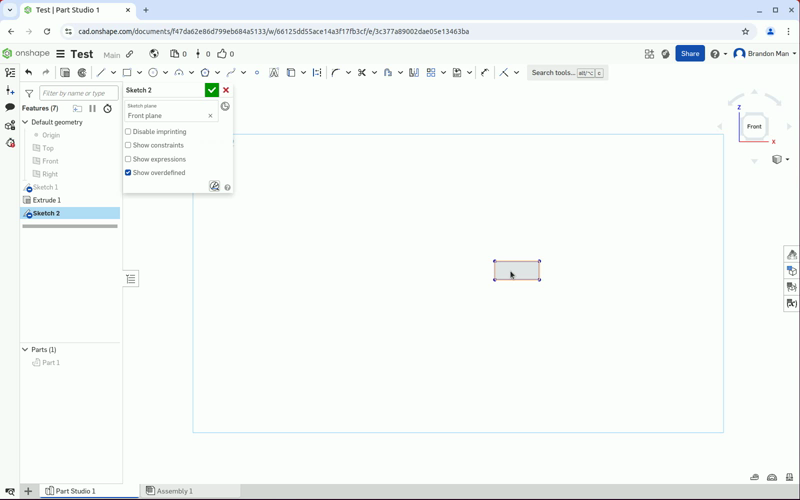
scroll(6)
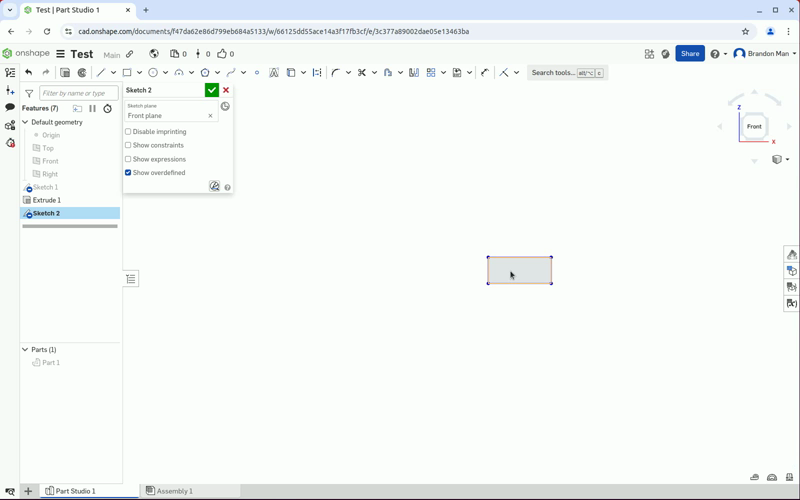
scroll(6)
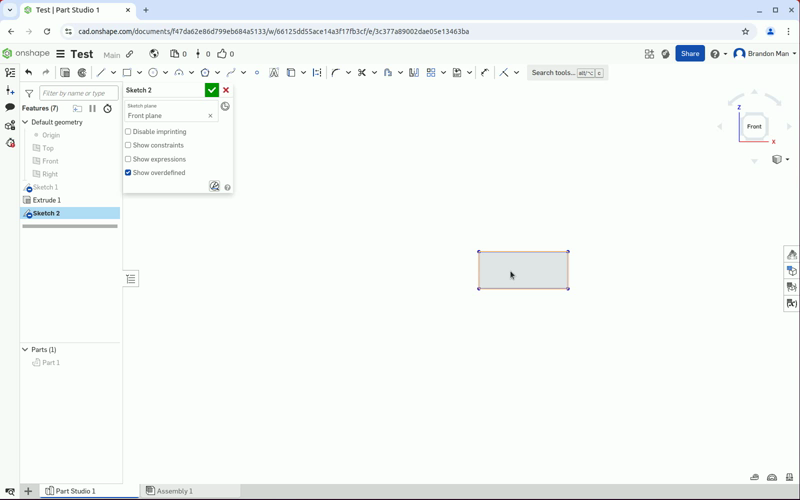
scroll(6)
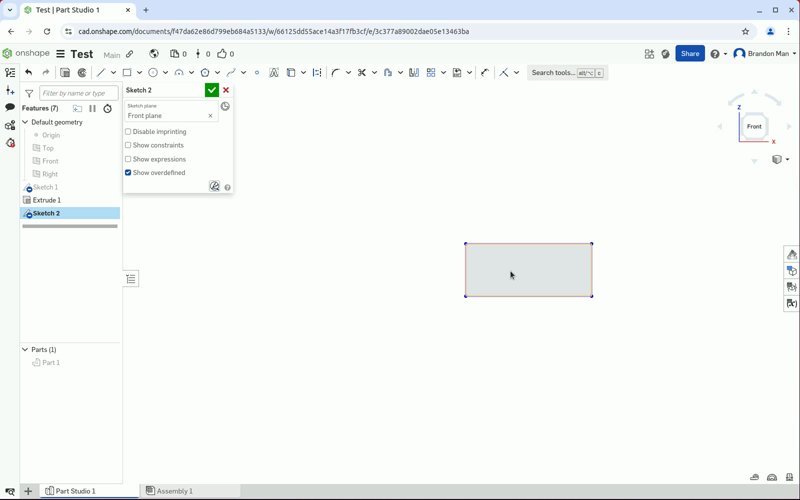
scroll(6)
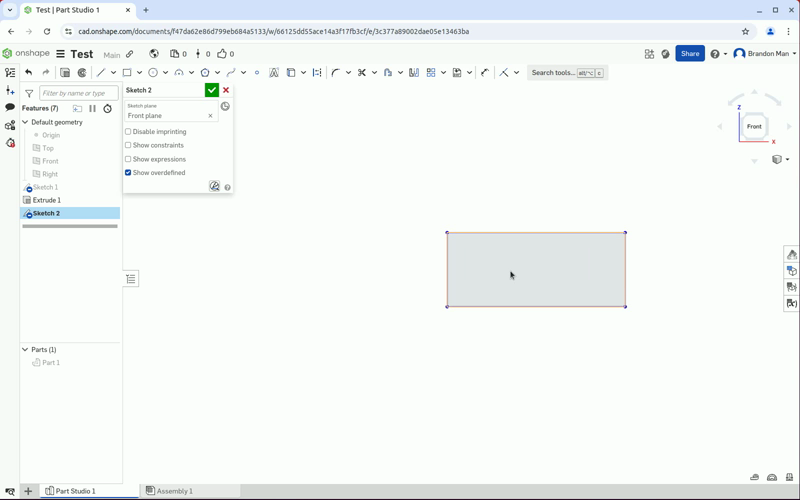
scroll(6)
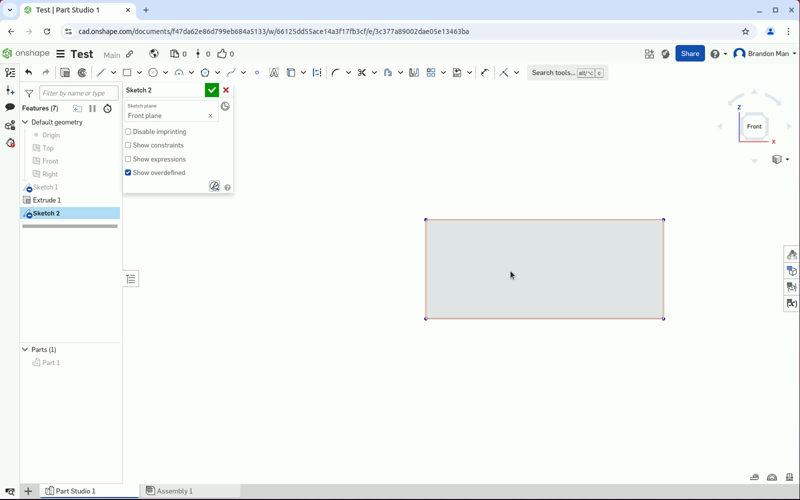
scroll(6)
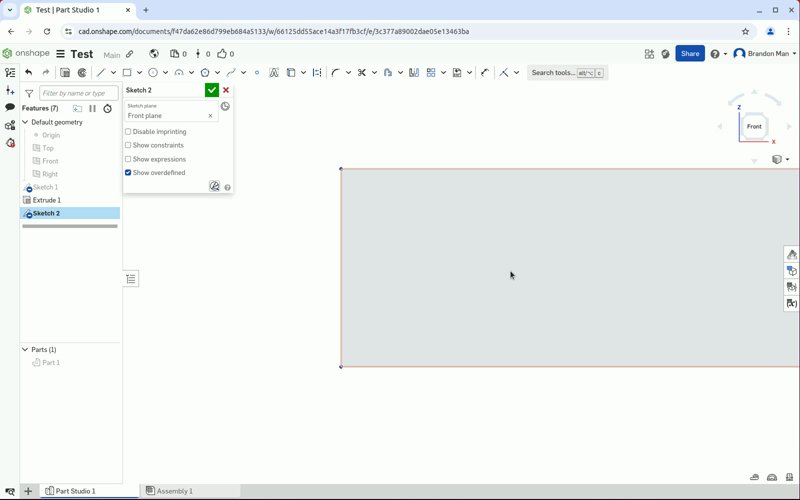
click(510, 270)
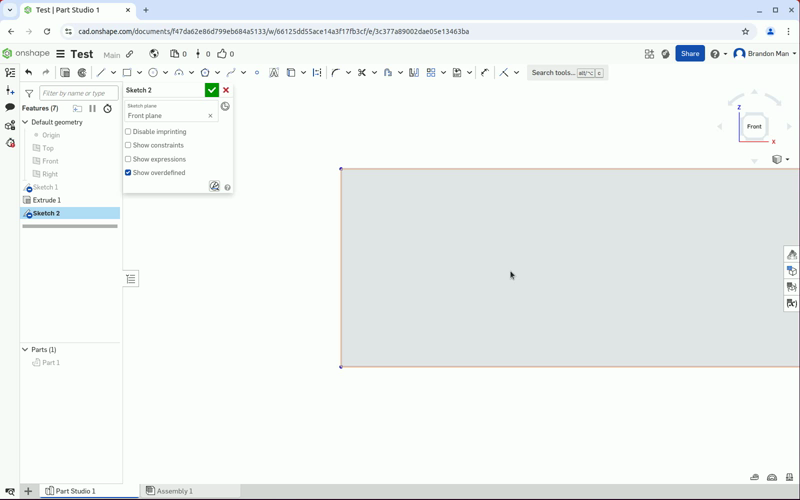
scroll(-6)
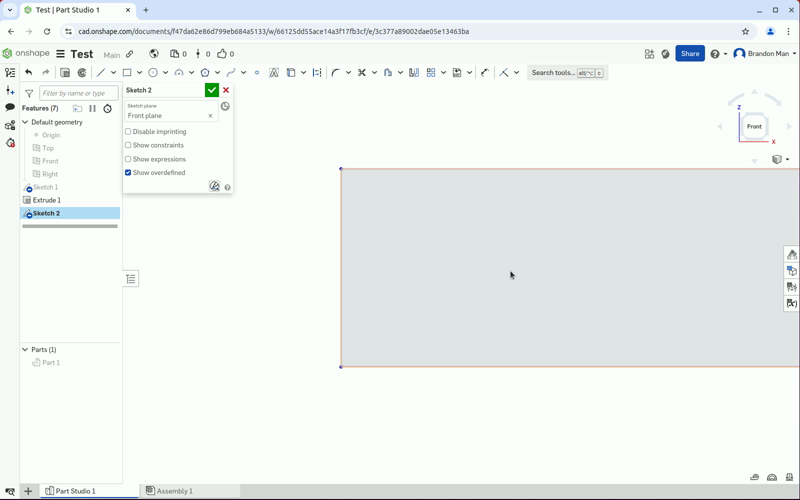
scroll(-6)
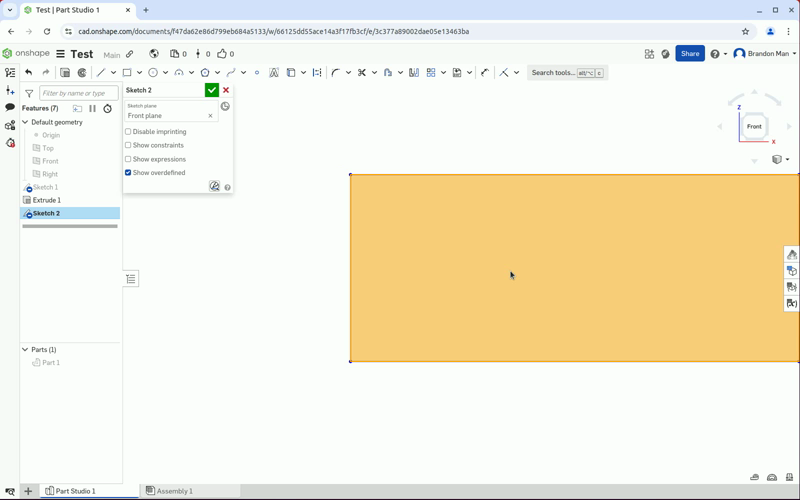
scroll(-6)
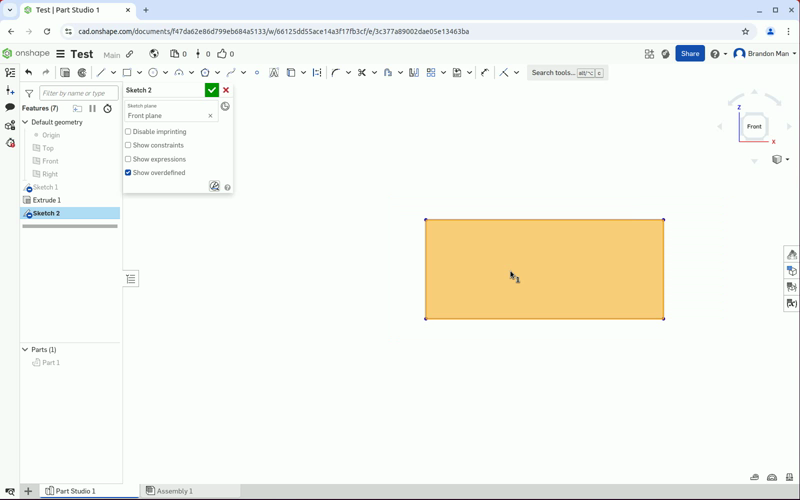
scroll(-6)
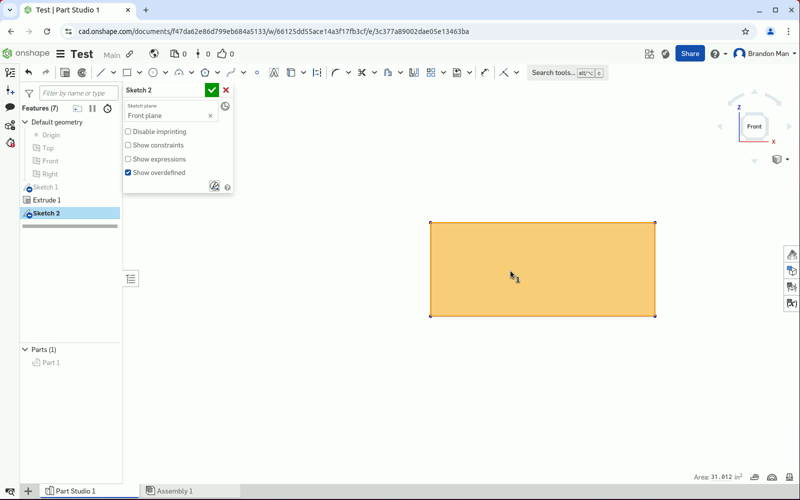
scroll(-6)
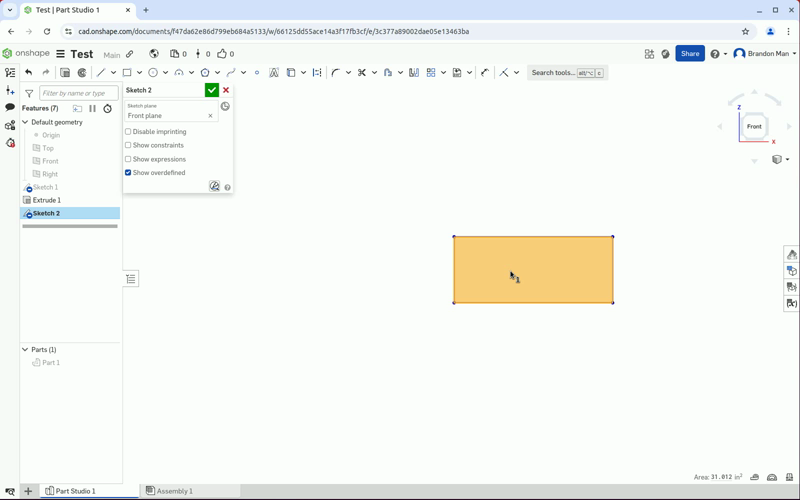
scroll(-6)
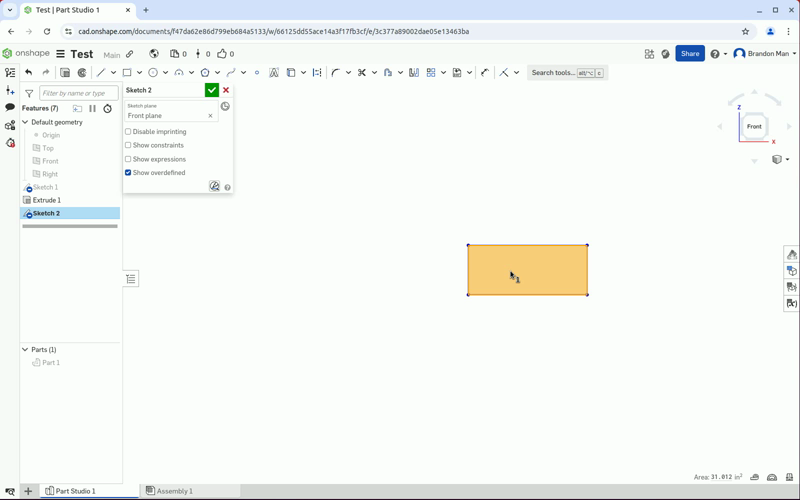
scroll(-6)
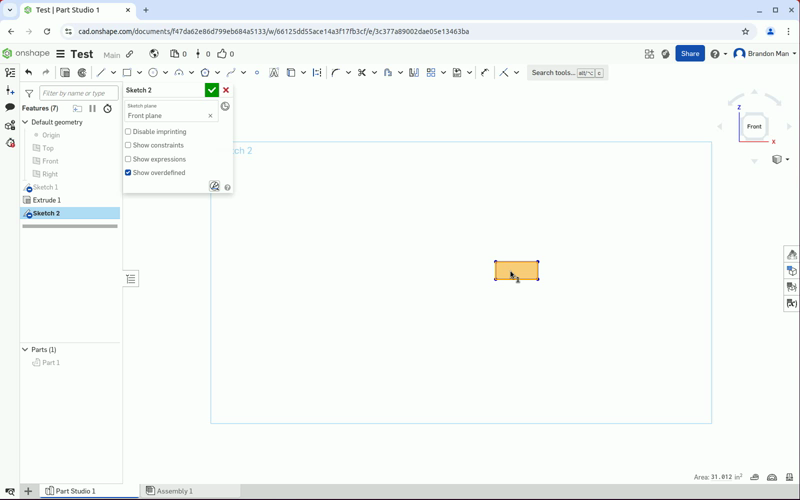
mouse_move(73, 352)
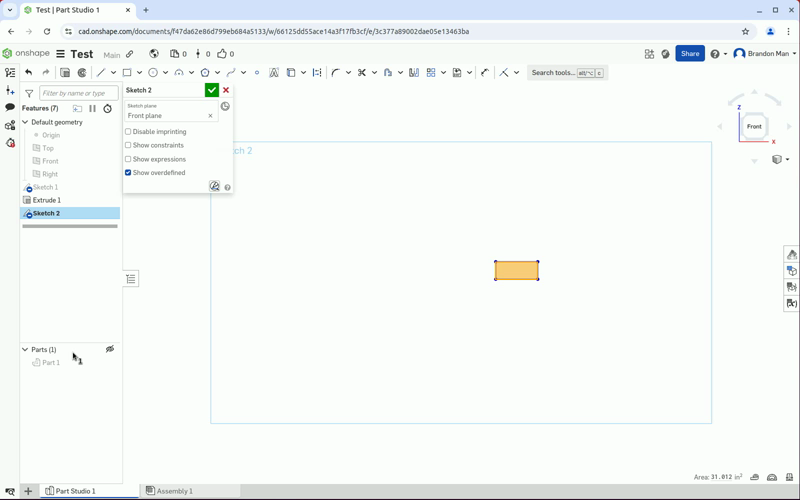
key(shift+y)
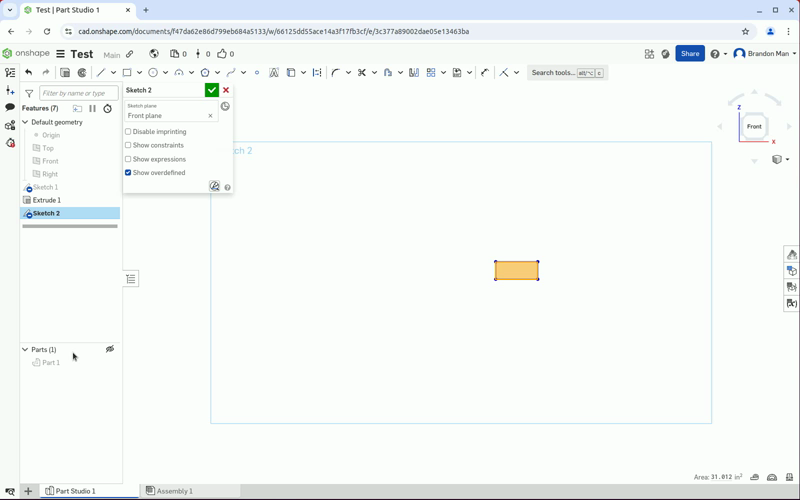
key(shift+e)
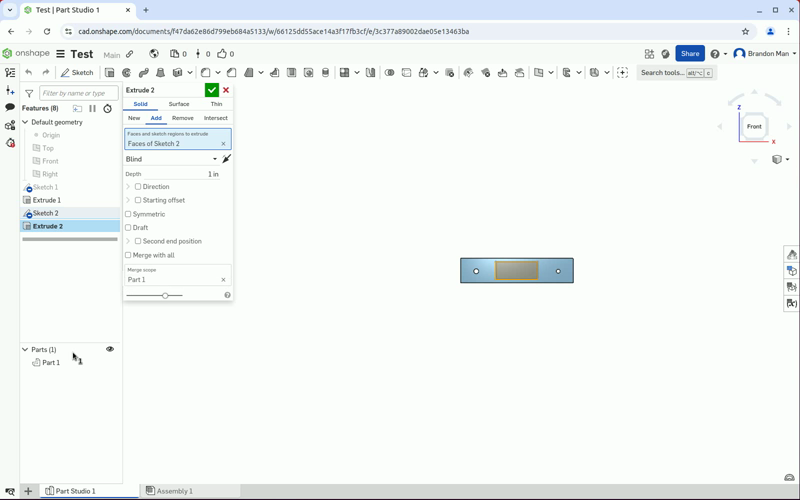
mouse_move(143, 106)
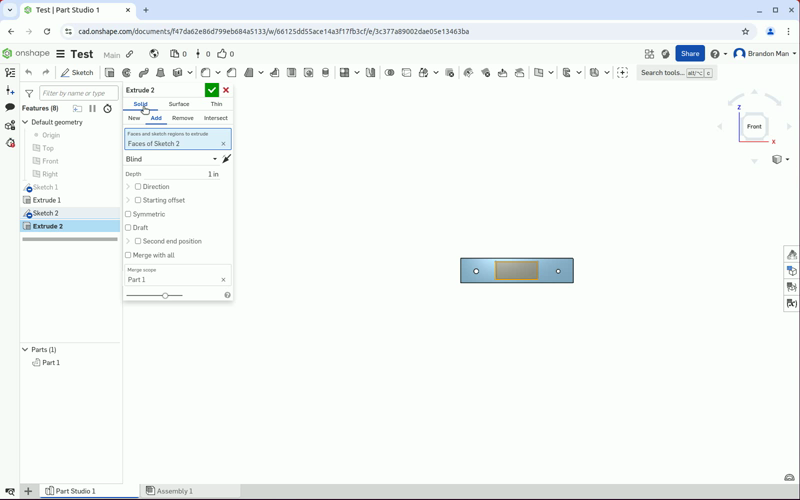
click(143, 106)
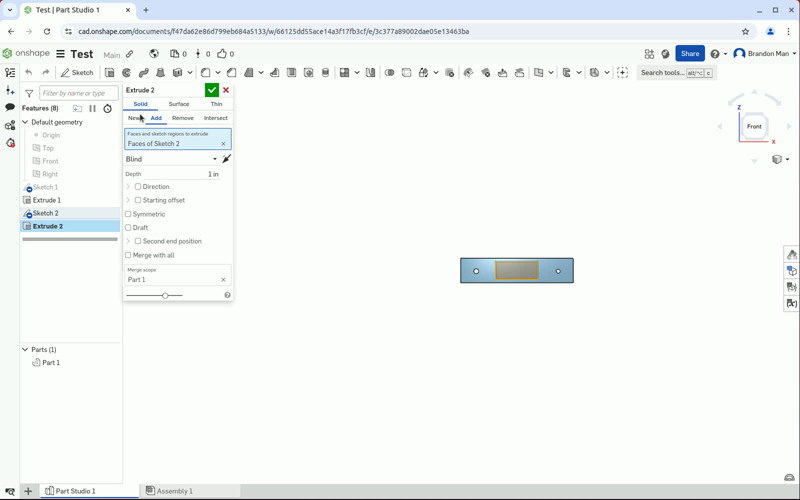
mouse_move(137, 120)
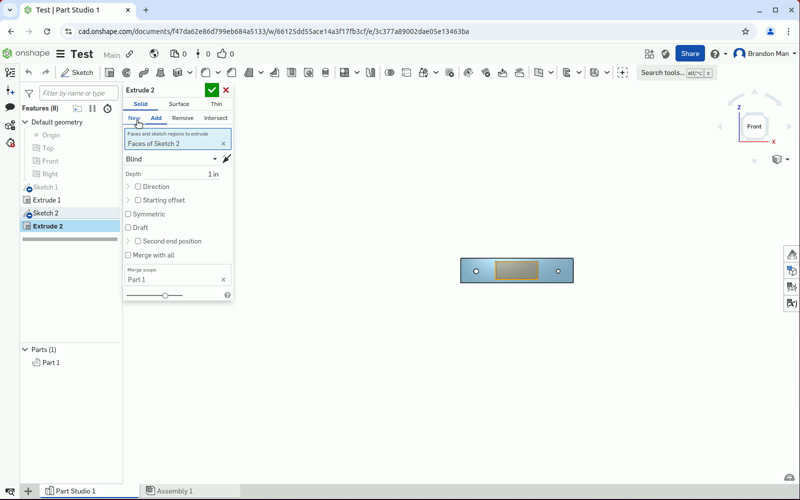
click(137, 120)
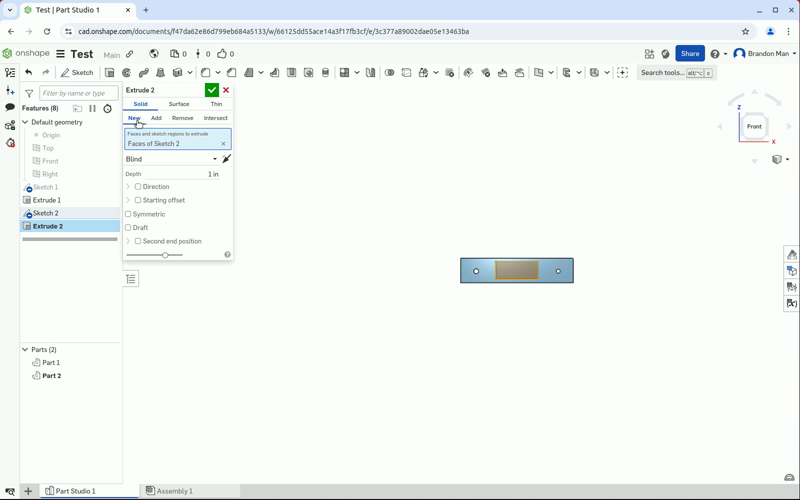
key(tab, 4)
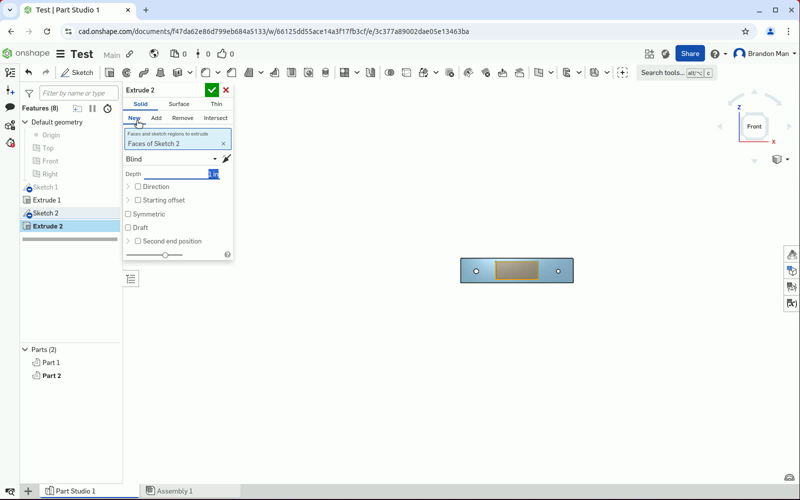
text(0.722)
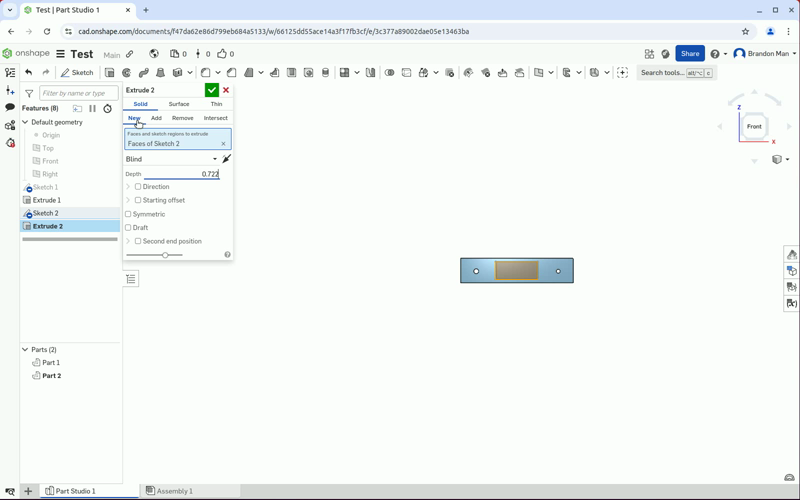
key(enter)
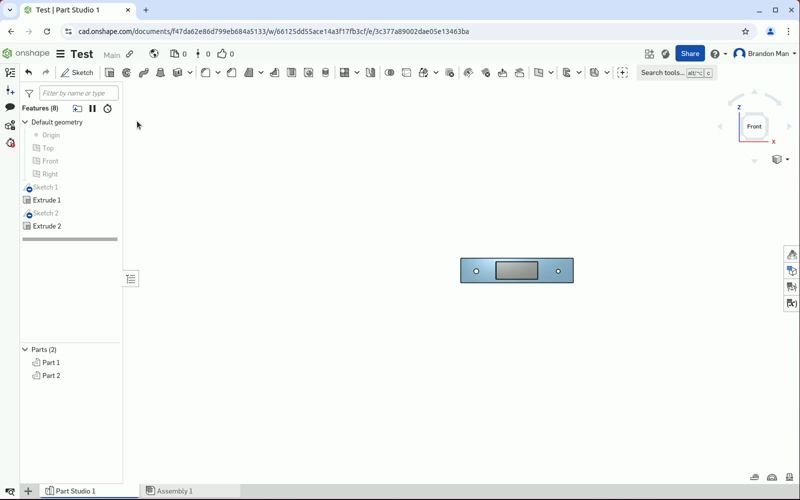
key(shift+h)
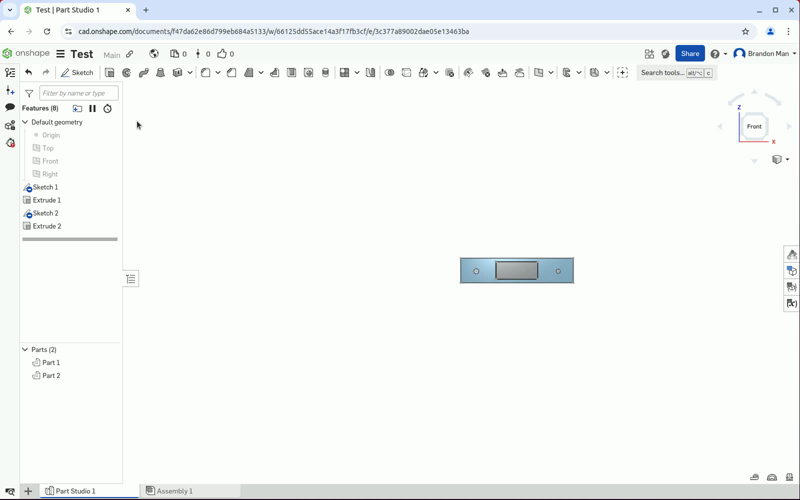
key(shift+h)
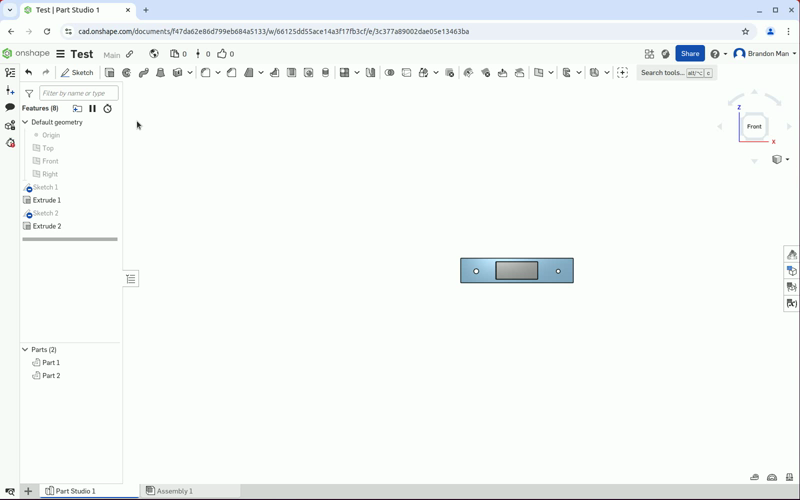
mouse_move(73, 189)
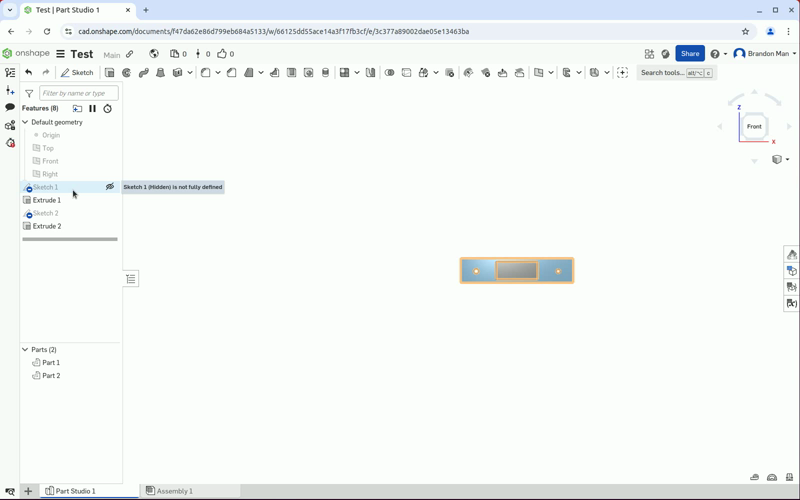
click(73, 189)
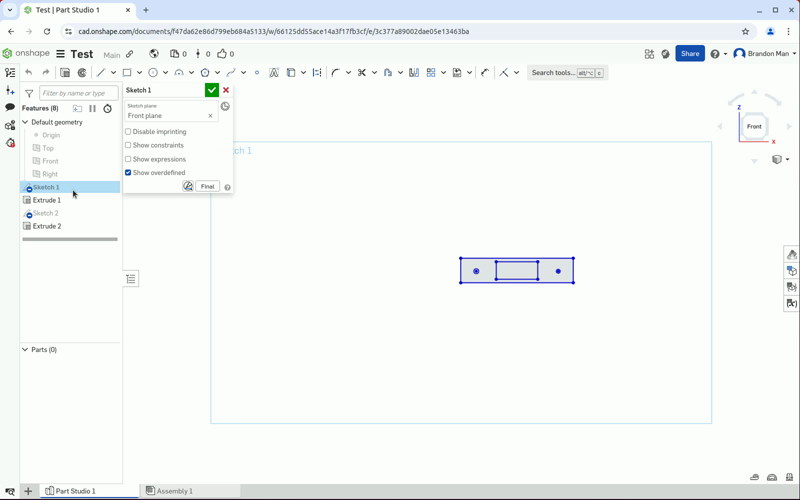
mouse_move(229, 92)
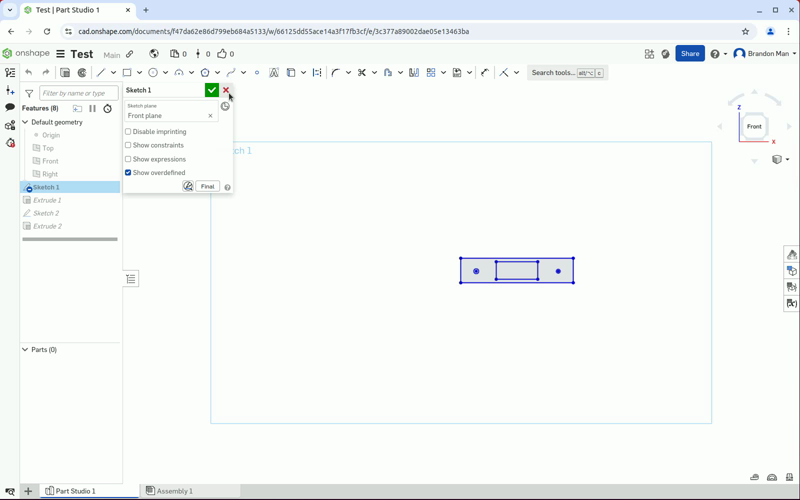
click(229, 92)
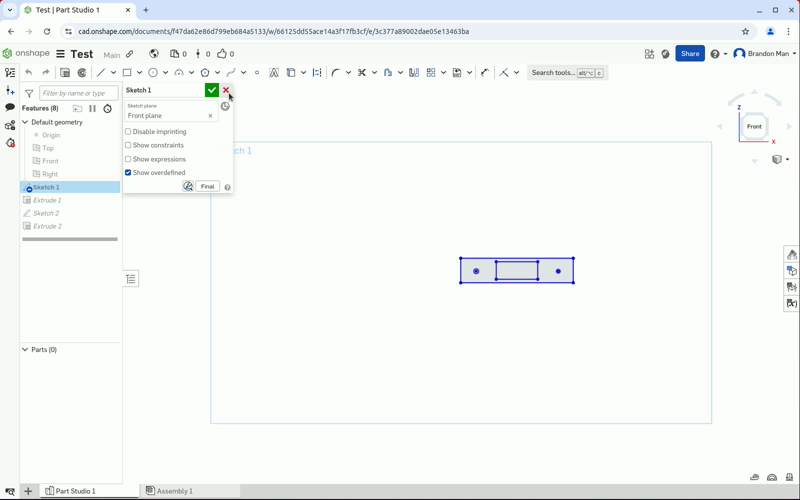
key(shift+s)
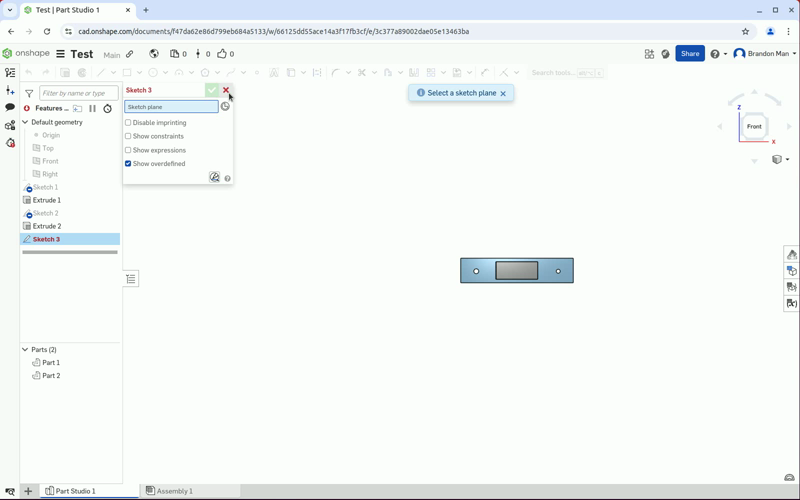
mouse_move(73, 163)
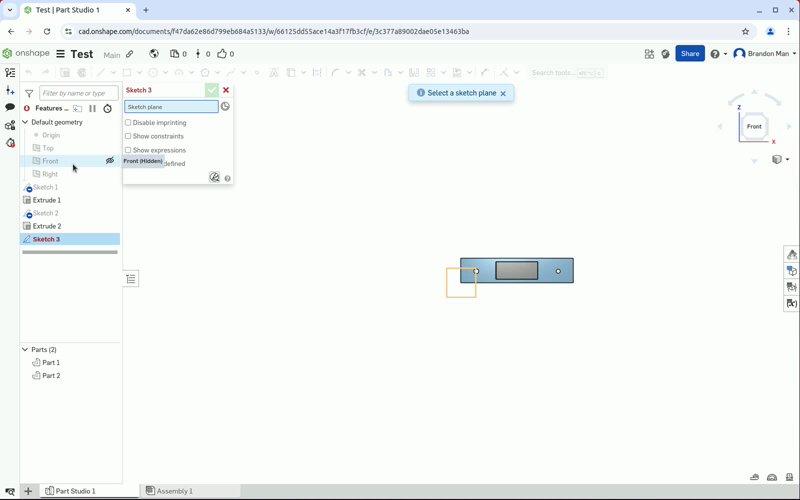
click(73, 163)
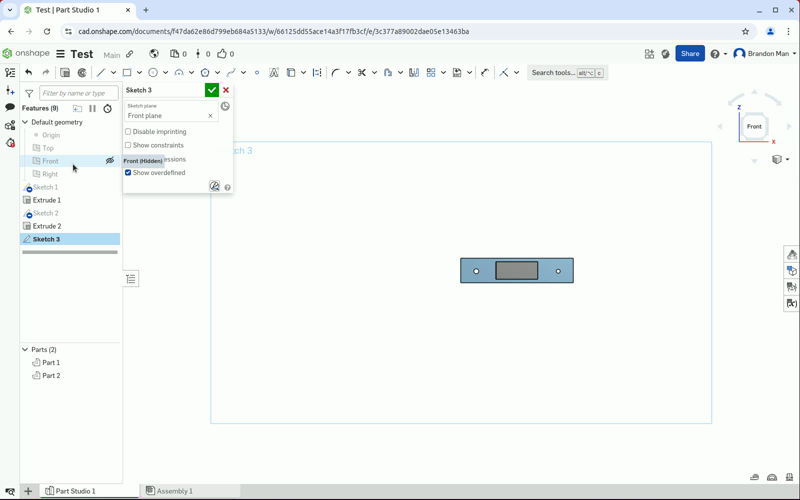
mouse_move(73, 352)
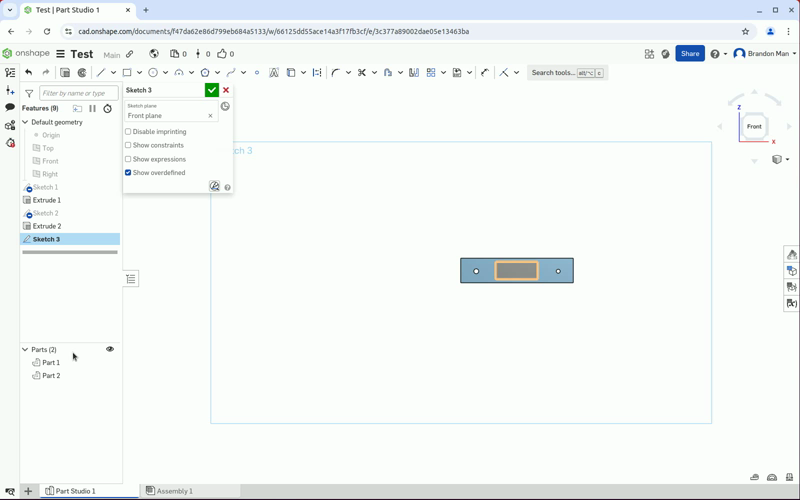
key(y)
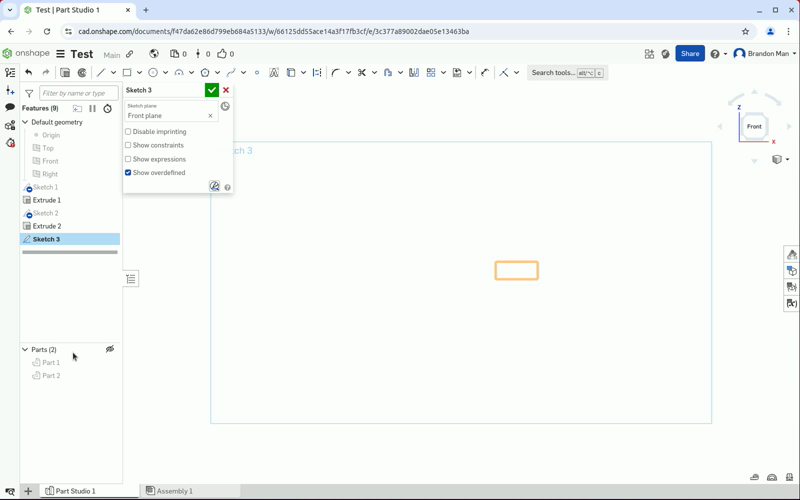
key(l)
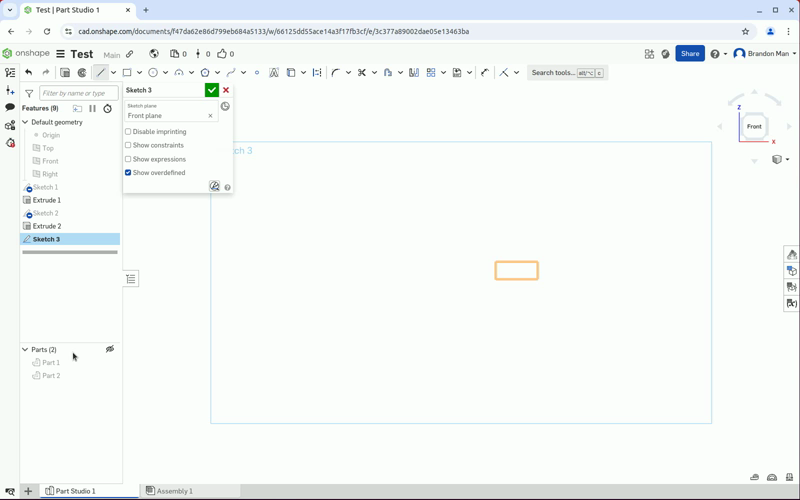
key_down(shift)
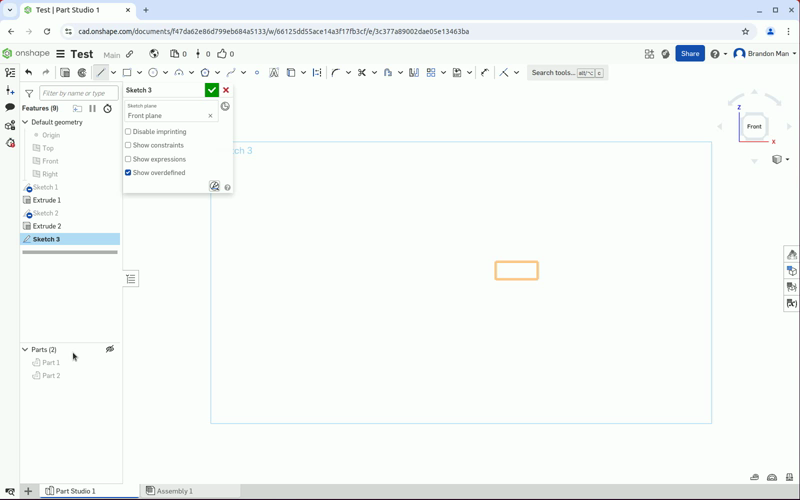
mouse_move(495, 279)
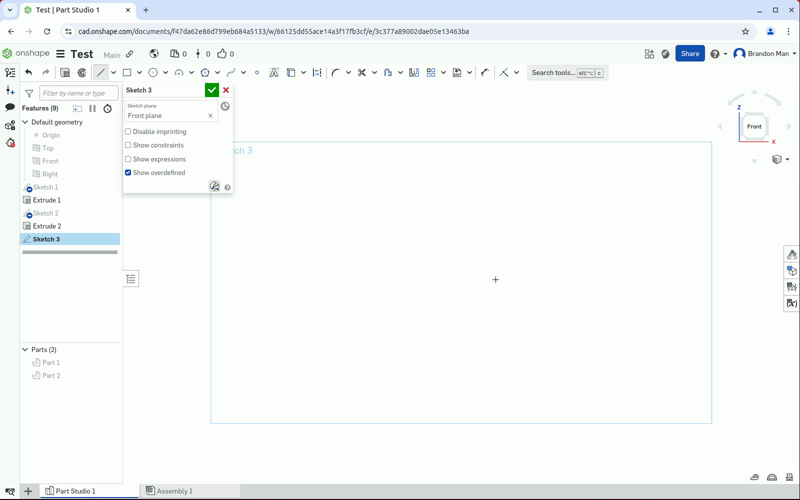
click(495, 279)
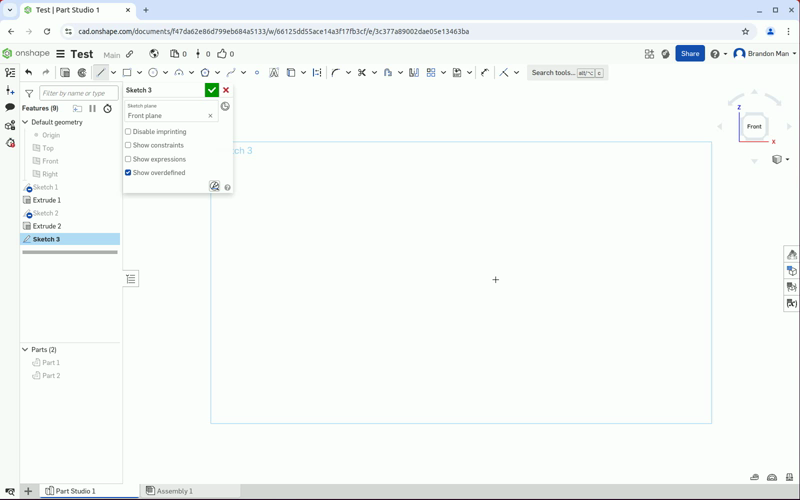
key_up(shift)
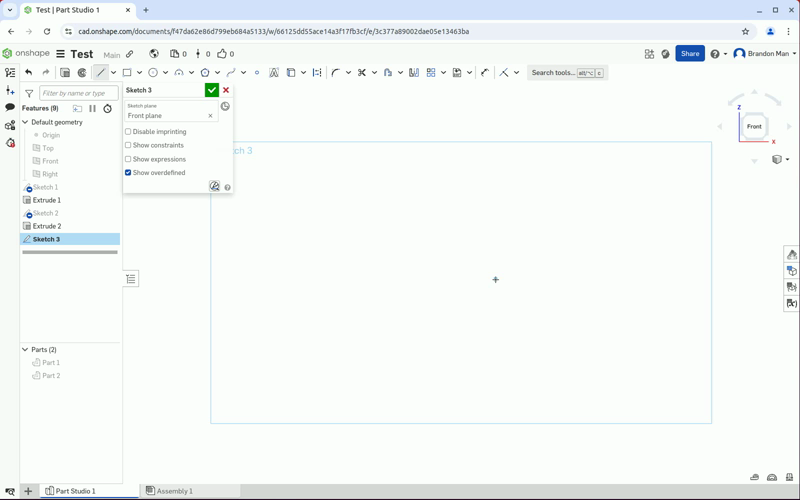
key_down(shift)
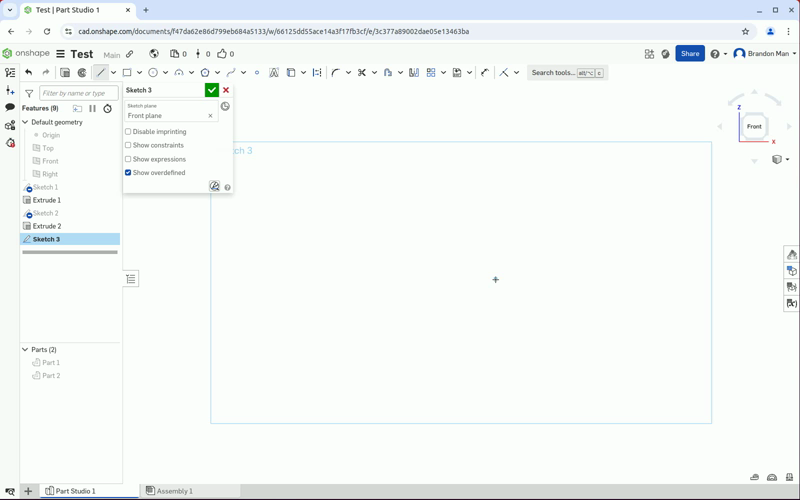
mouse_move(525, 279)
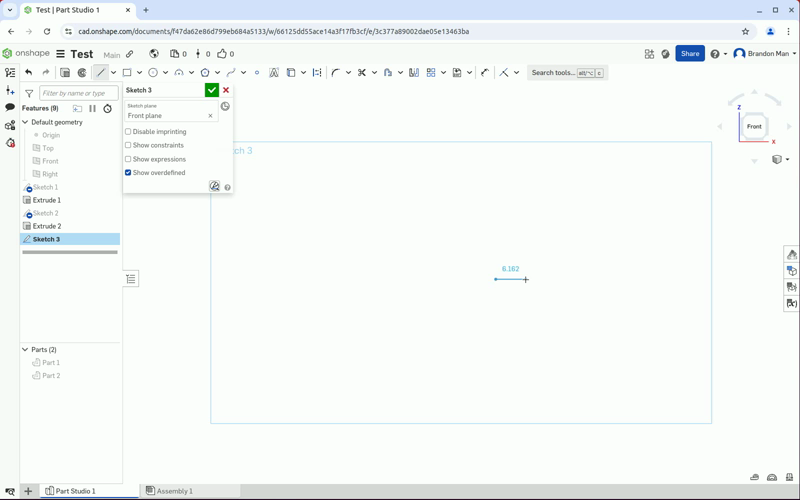
mouse_move(537, 279)
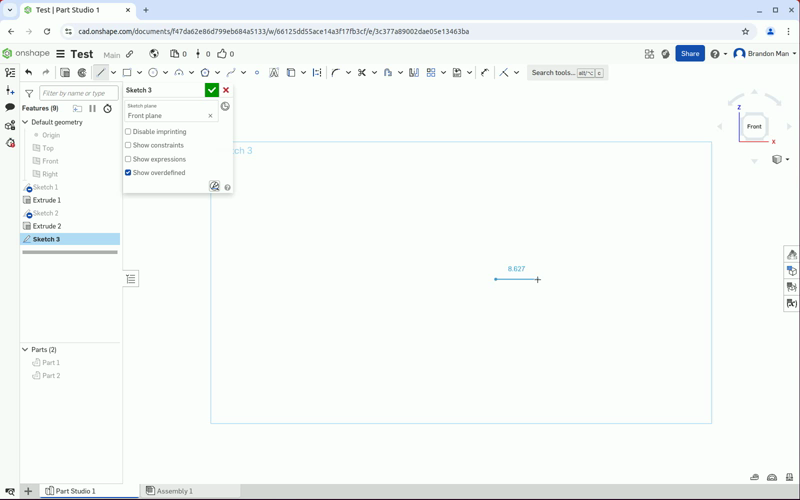
click(537, 279)
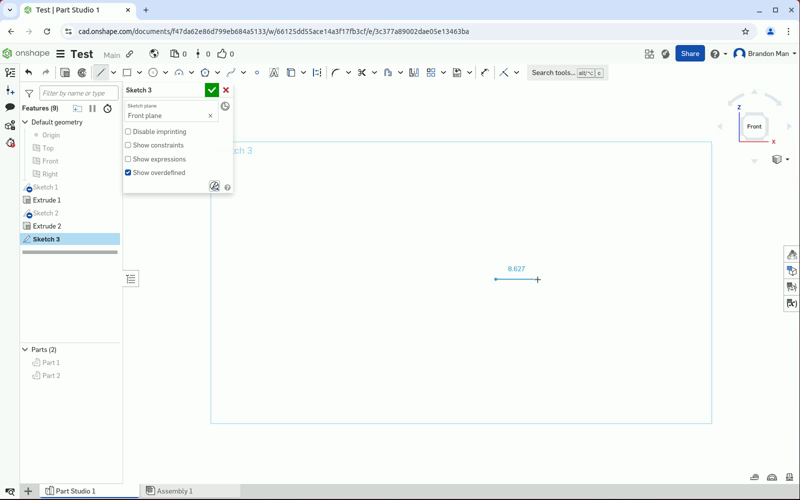
key_up(shift)
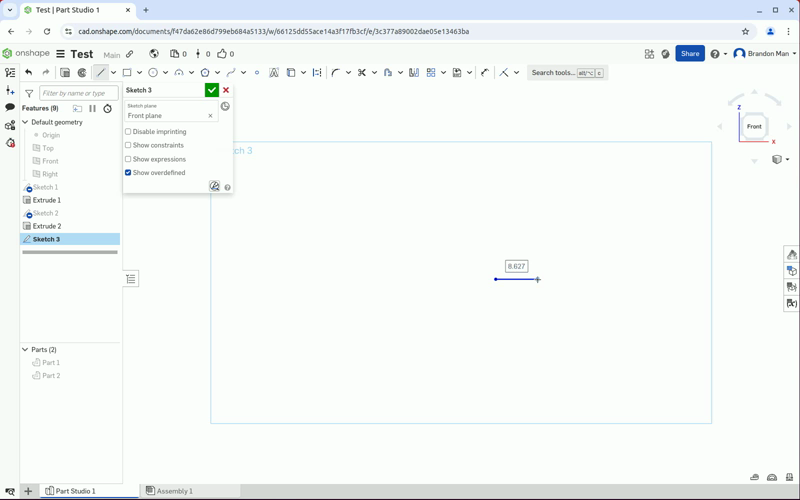
key_down(shift)
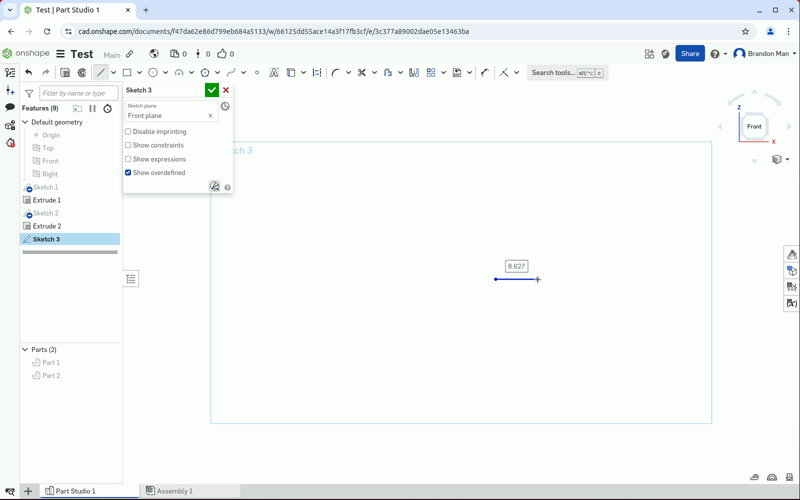
mouse_move(567, 279)
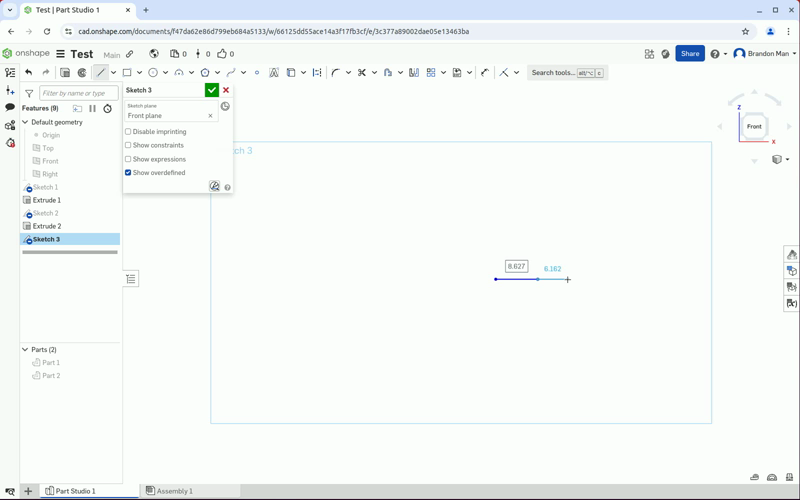
mouse_move(537, 261)
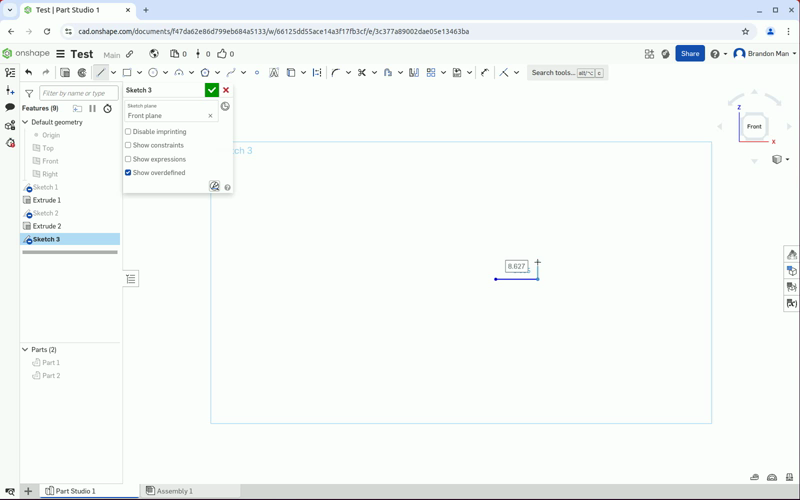
click(537, 261)
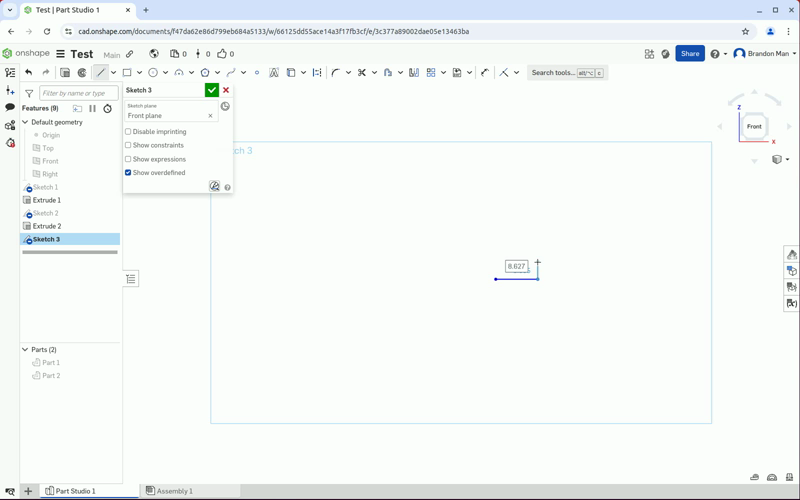
key_up(shift)
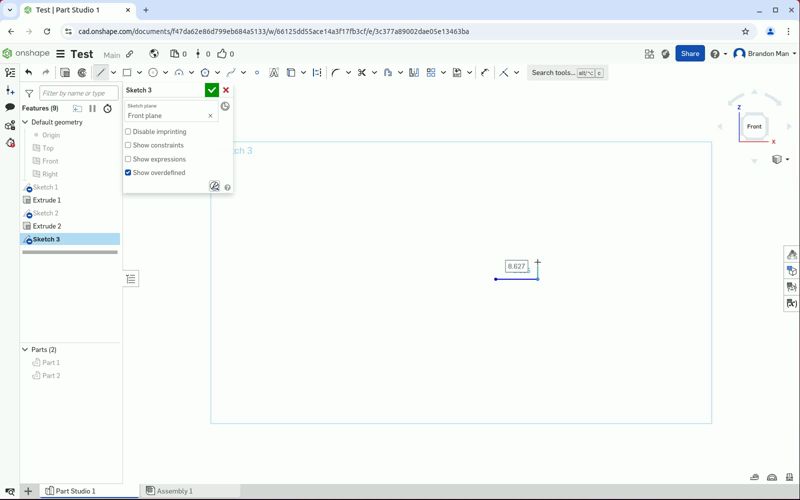
key_down(shift)
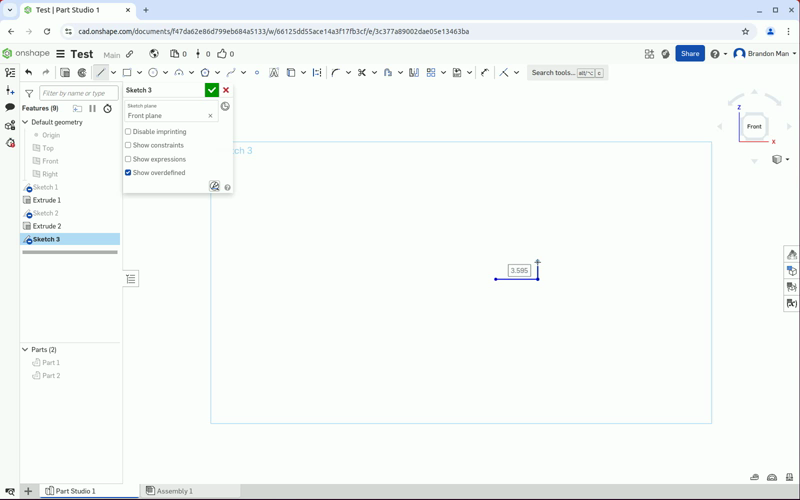
mouse_move(567, 261)
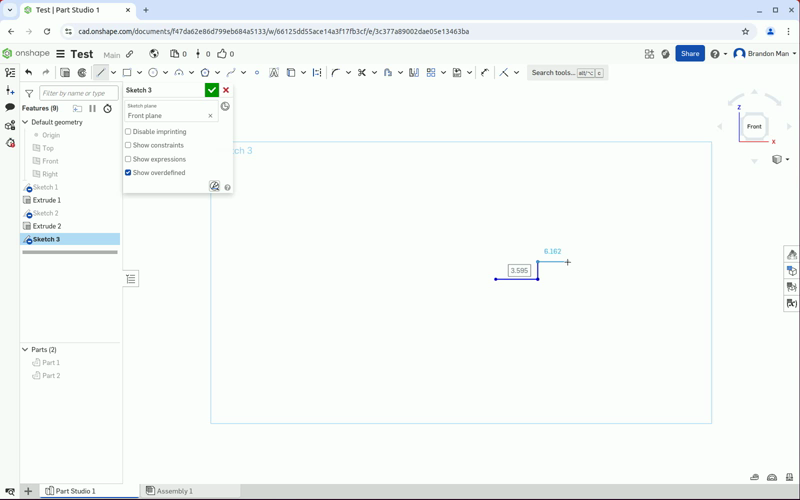
mouse_move(495, 261)
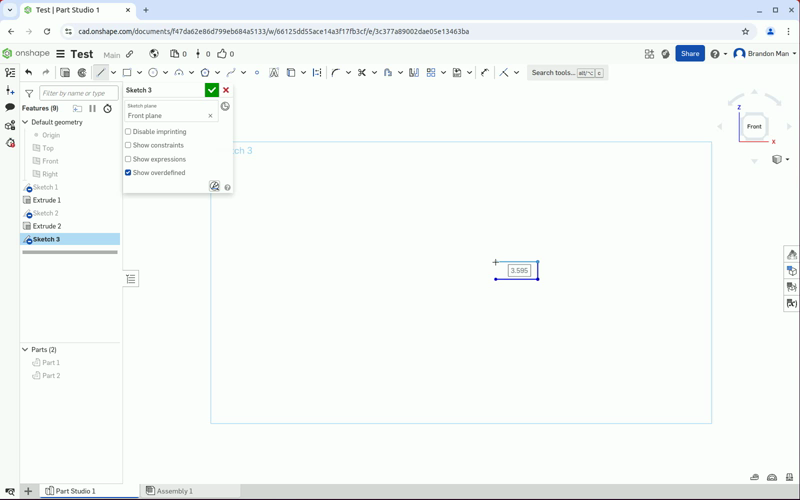
click(495, 261)
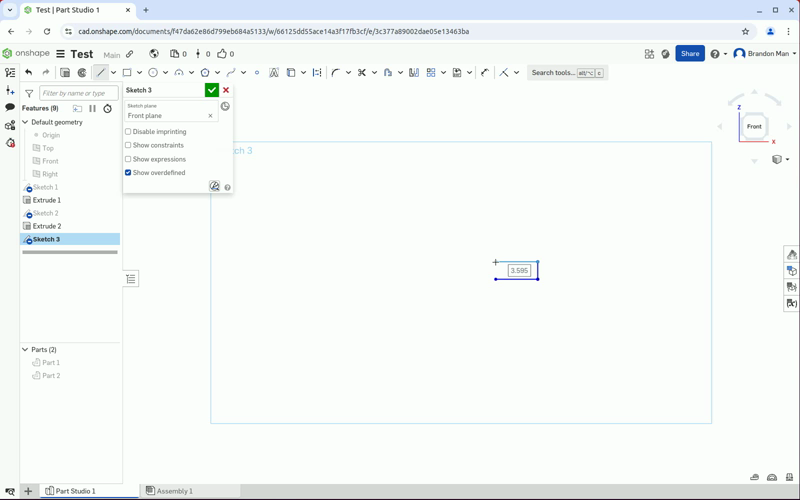
key_up(shift)
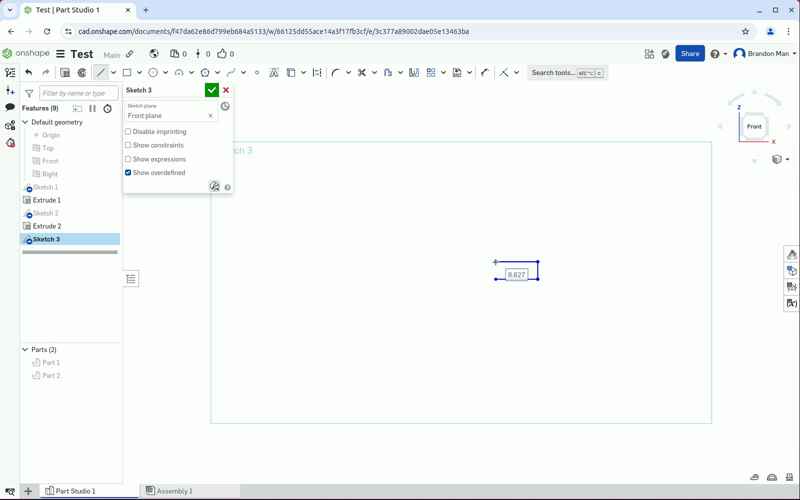
mouse_move(525, 261)
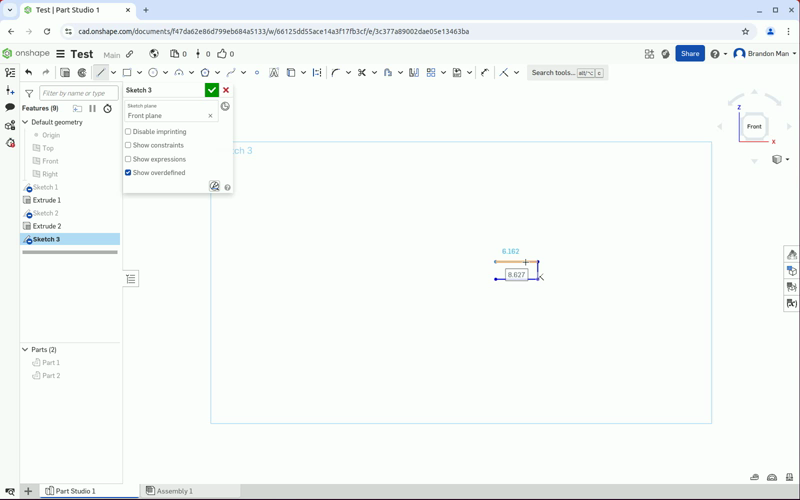
key_down(shift)
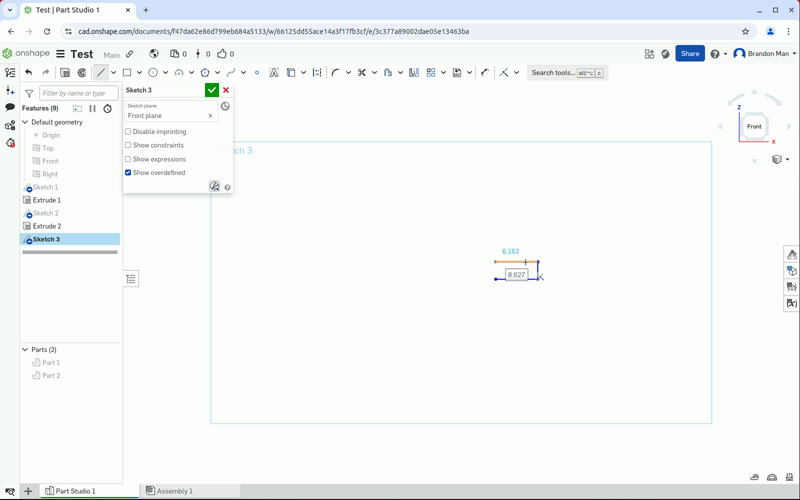
mouse_move(495, 279)
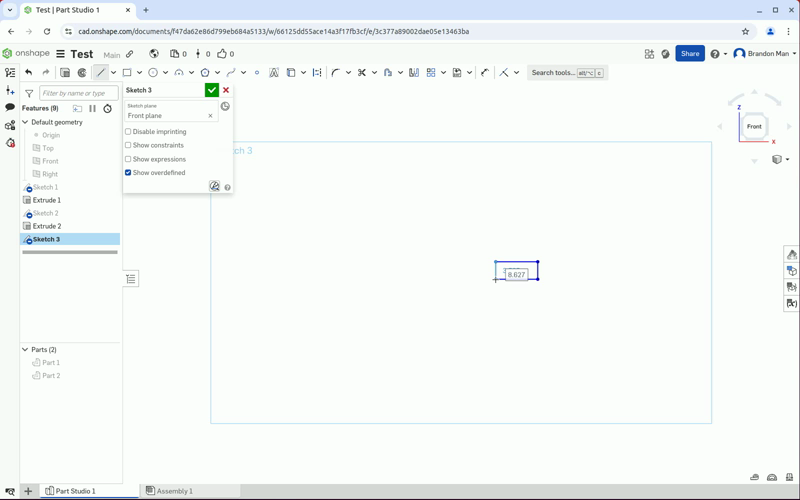
key_up(shift)
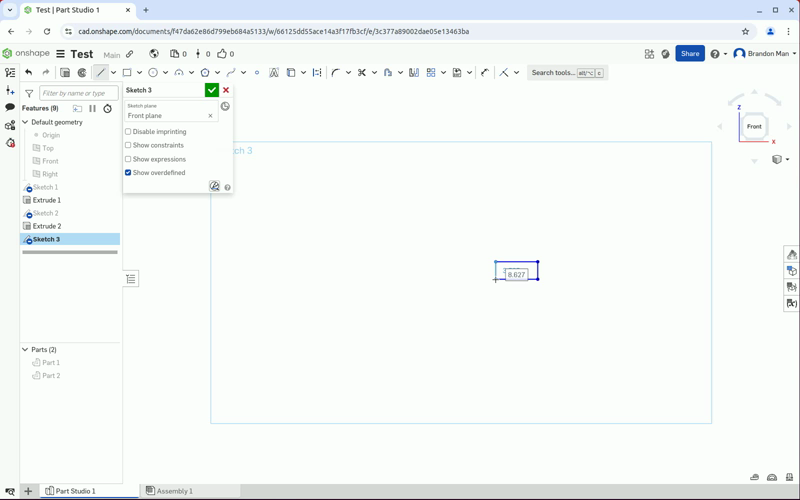
click(495, 279)
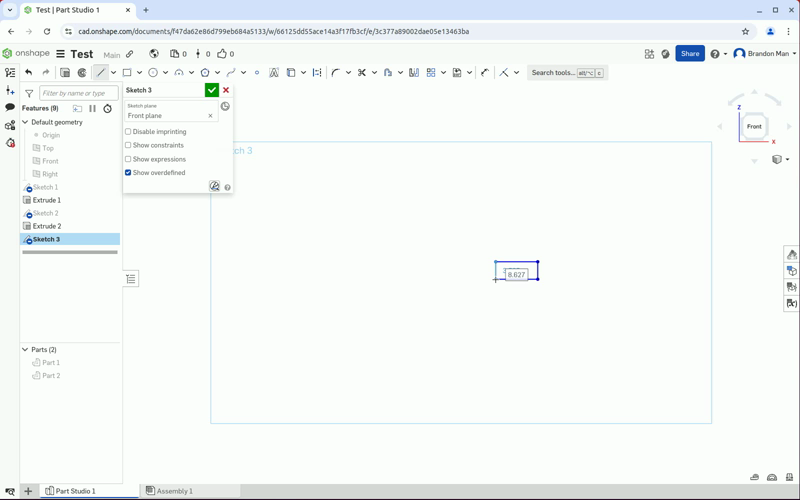
key(esc)
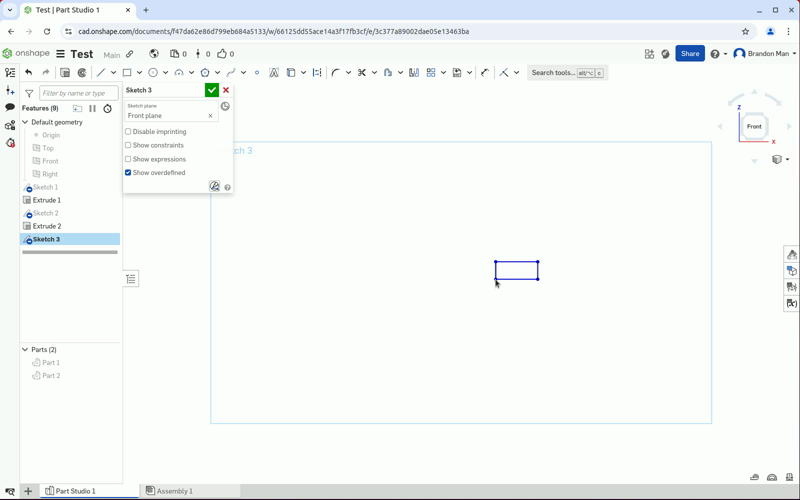
mouse_move(504, 276)
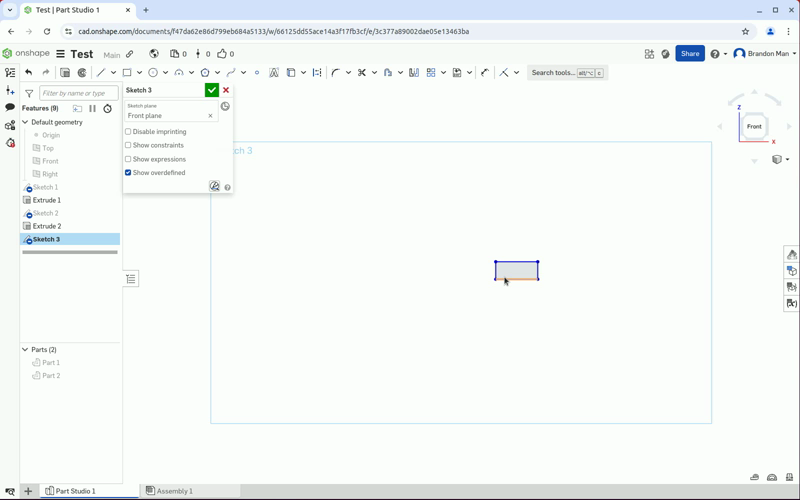
scroll(6)
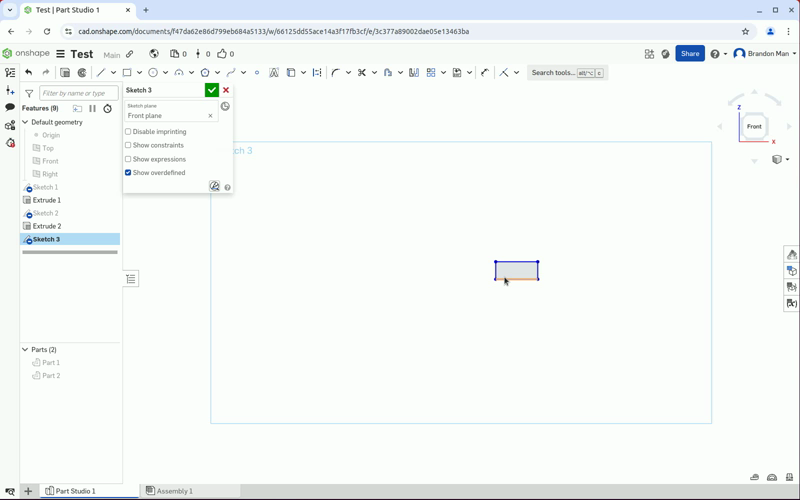
scroll(6)
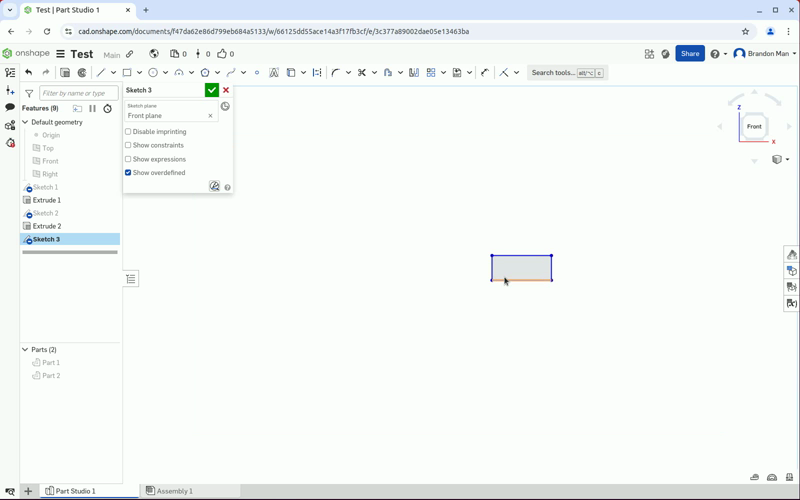
scroll(6)
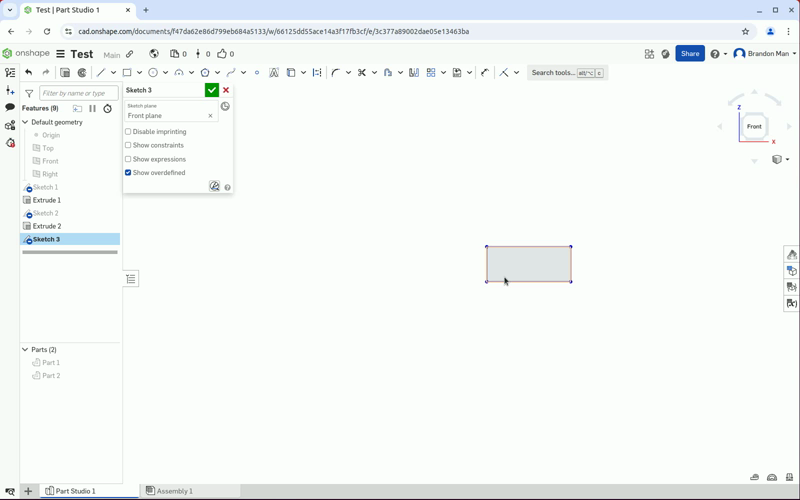
scroll(6)
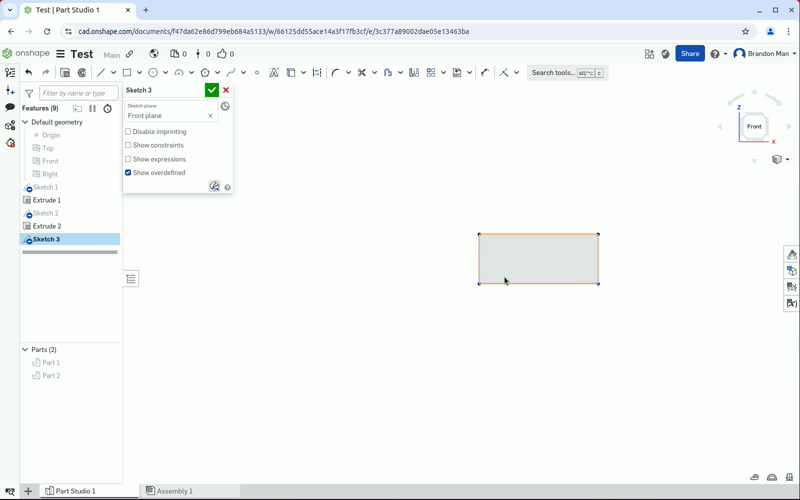
scroll(6)
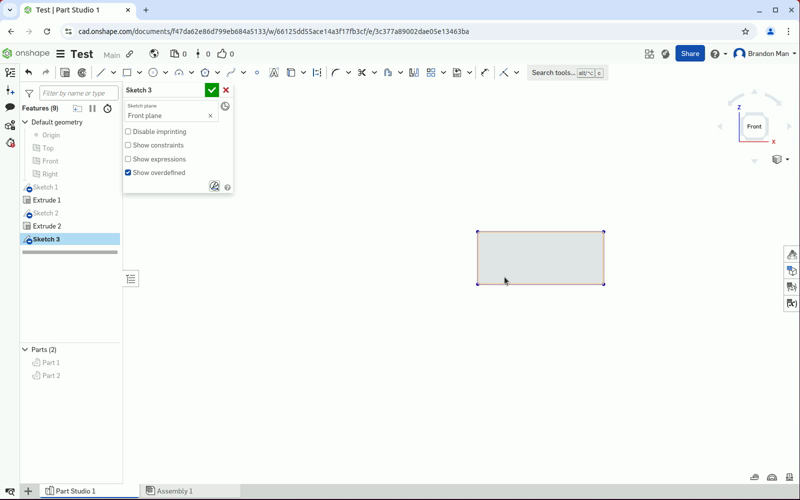
scroll(6)
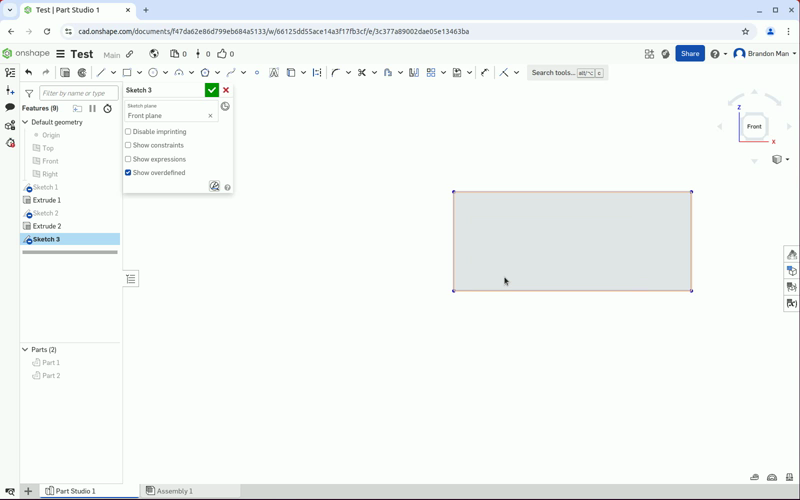
scroll(6)
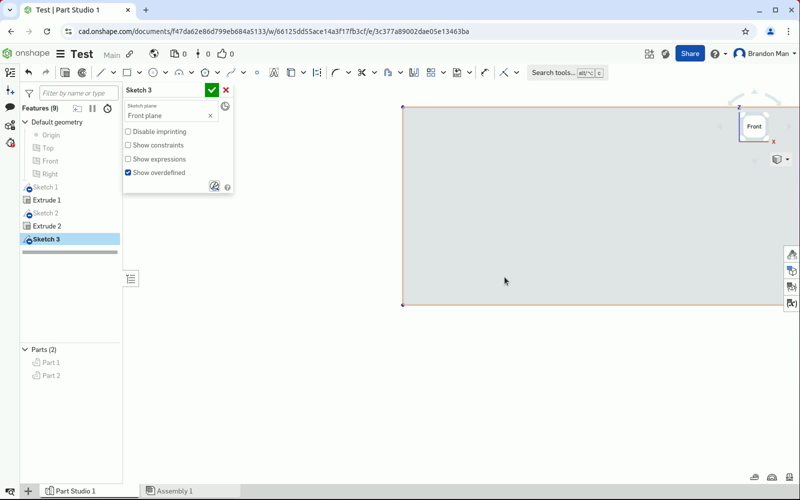
click(504, 276)
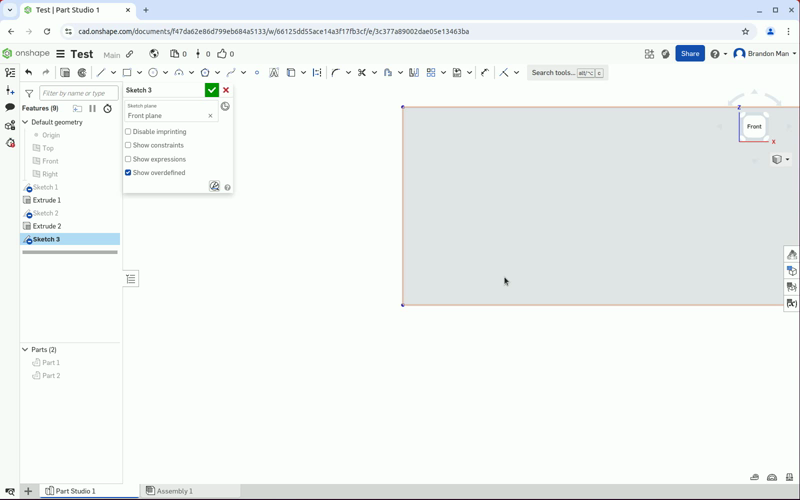
scroll(-6)
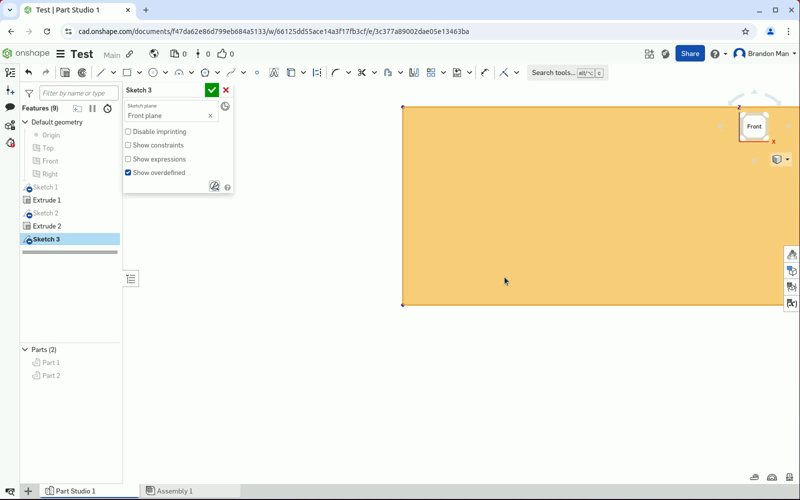
scroll(-6)
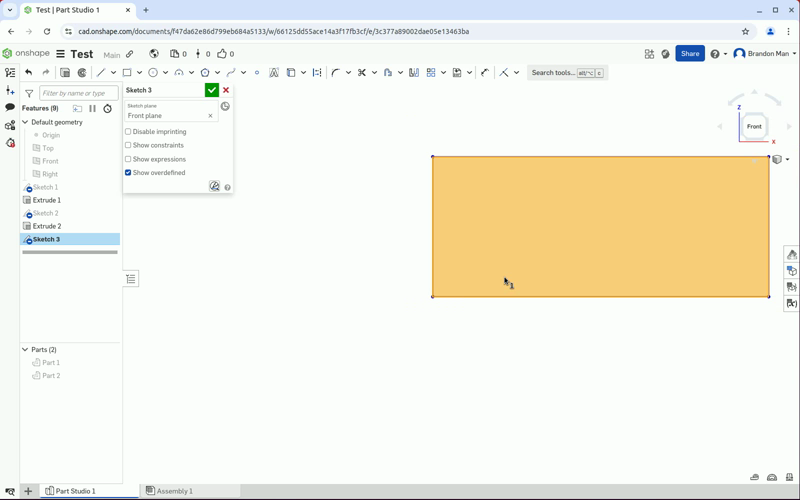
scroll(-6)
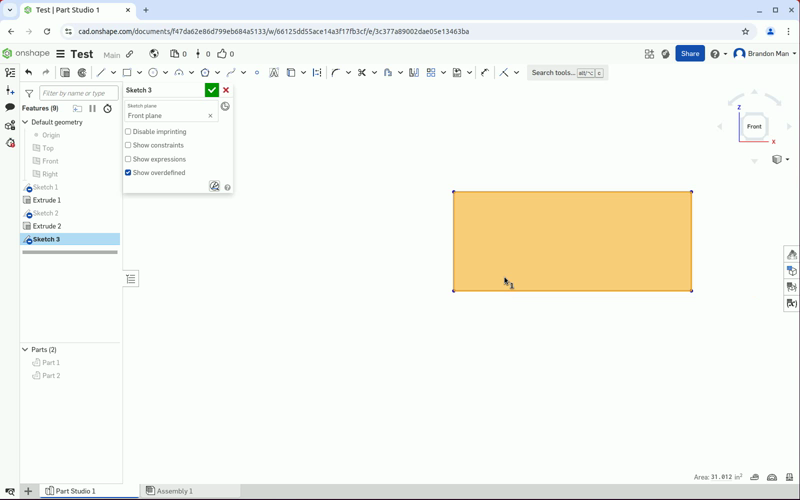
scroll(-6)
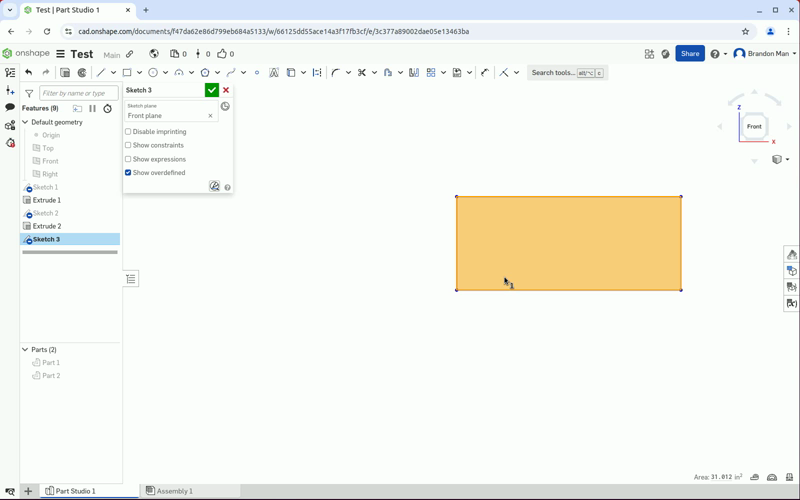
scroll(-6)
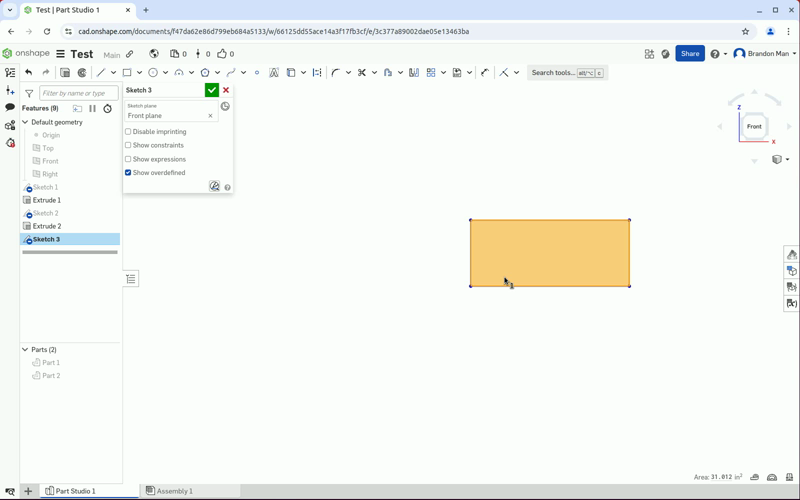
scroll(-6)
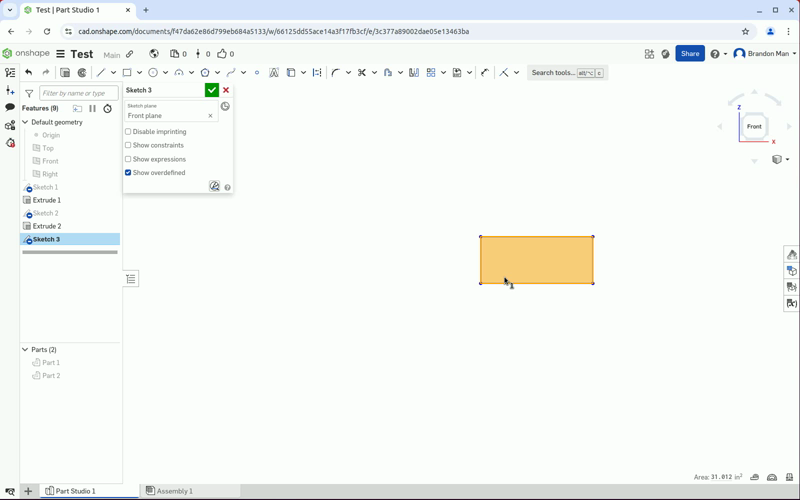
scroll(-6)
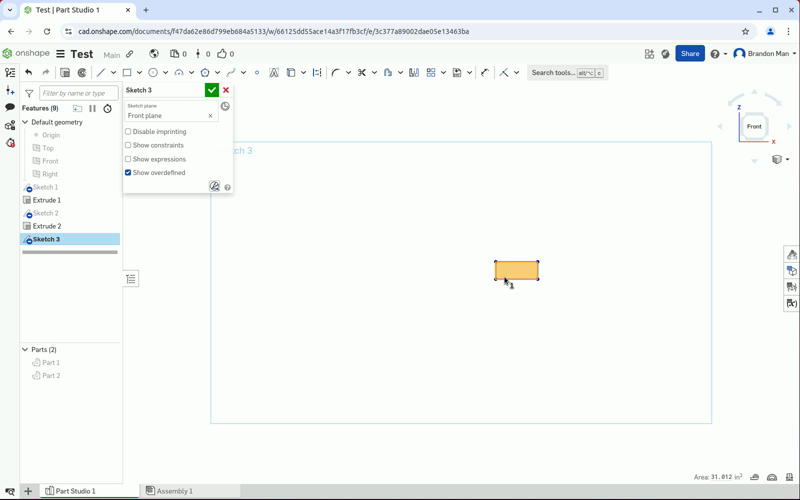
mouse_move(73, 352)
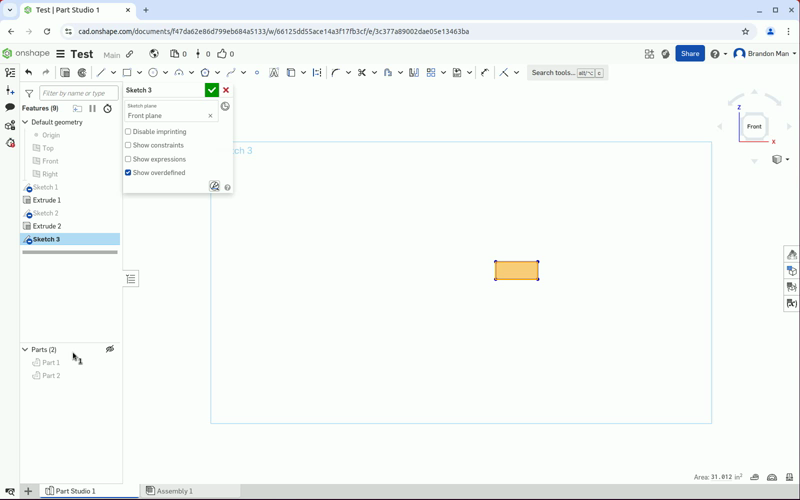
key(shift+y)
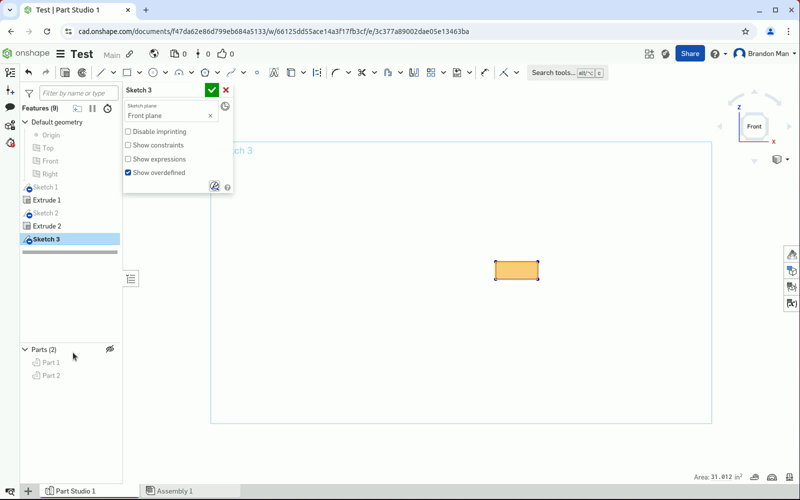
key(shift+e)
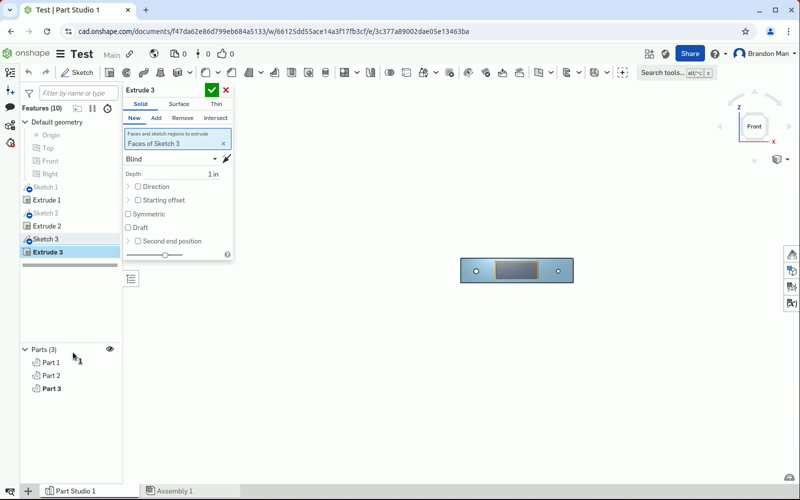
mouse_move(143, 106)
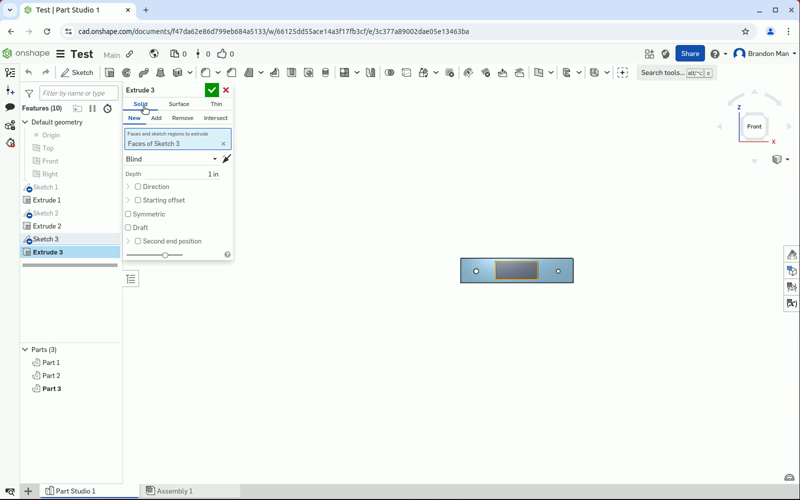
click(143, 106)
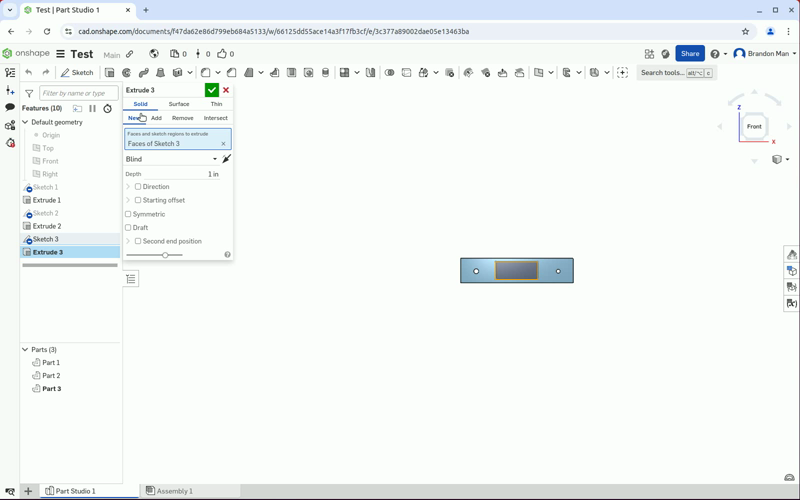
mouse_move(137, 120)
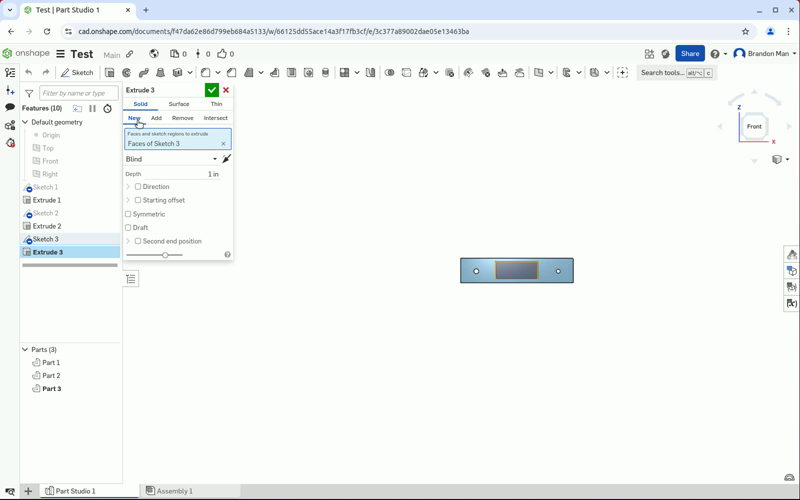
click(137, 120)
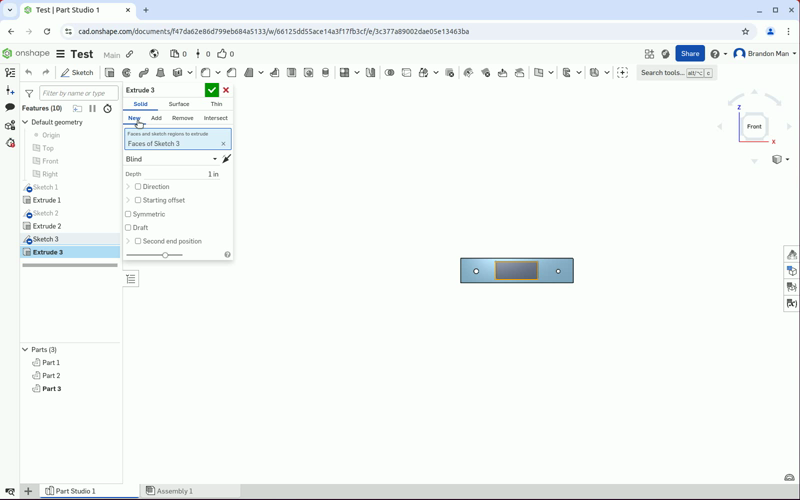
key(tab, 4)
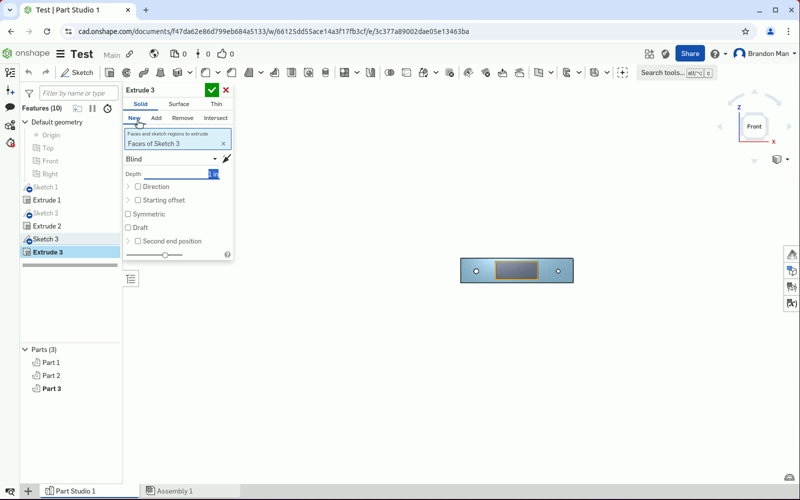
text(1.204)
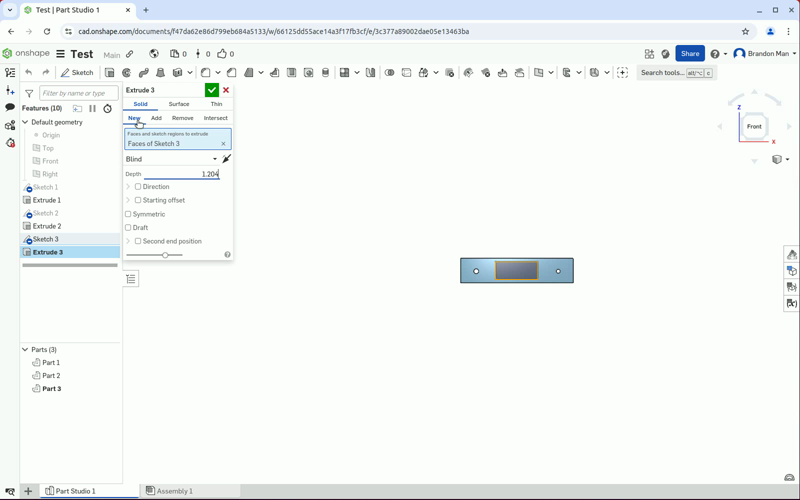
key(enter)
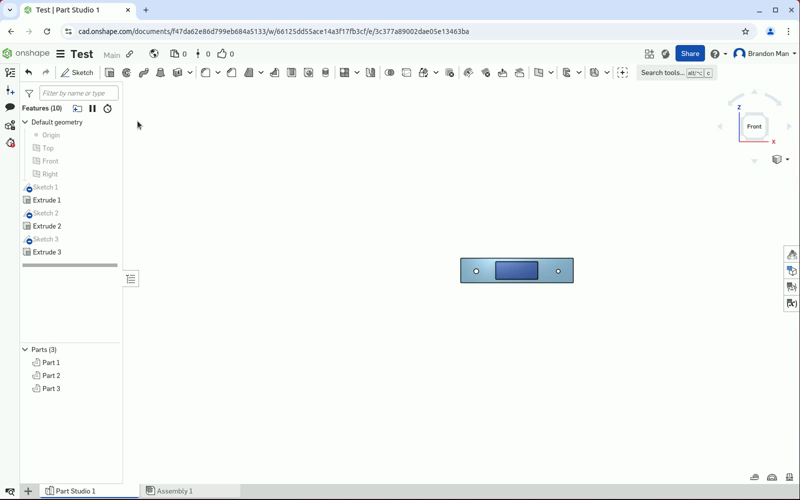
key(shift+h)
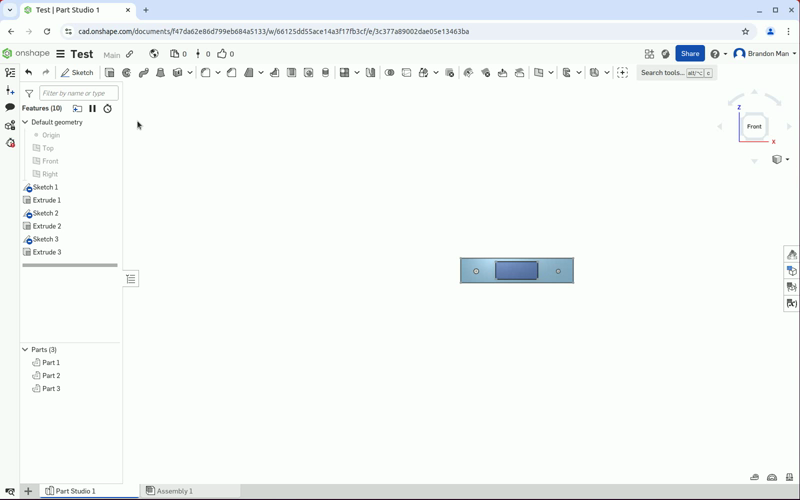
key(shift+h)
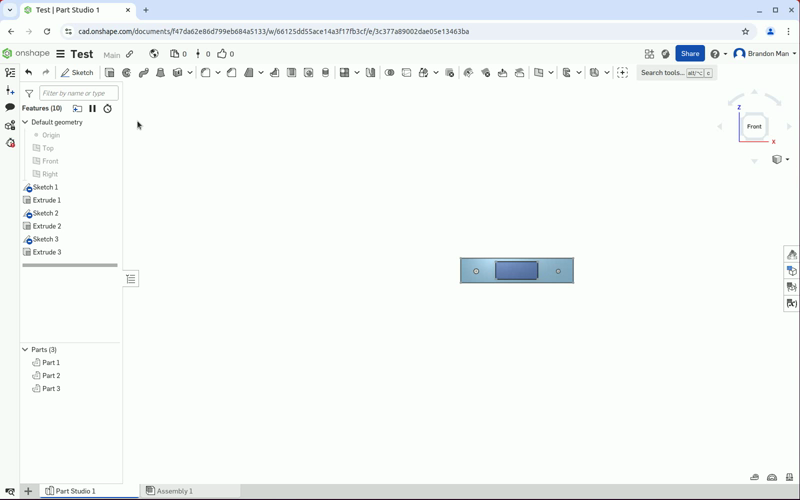
key(shift+7)
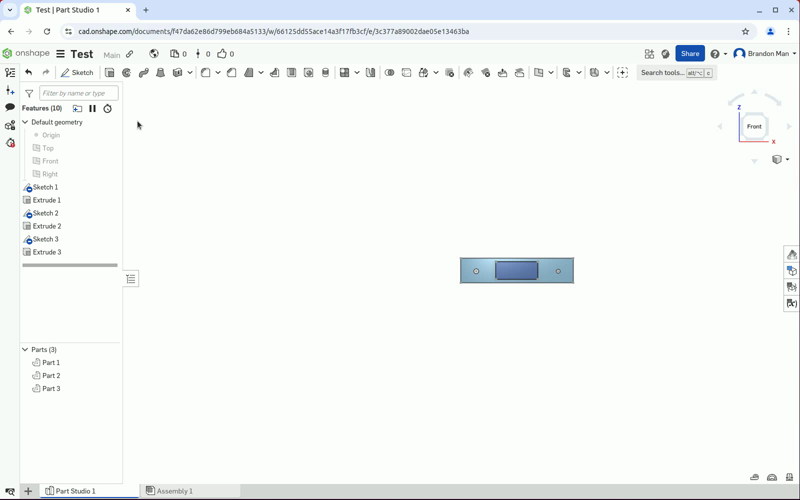
key(left, 2)
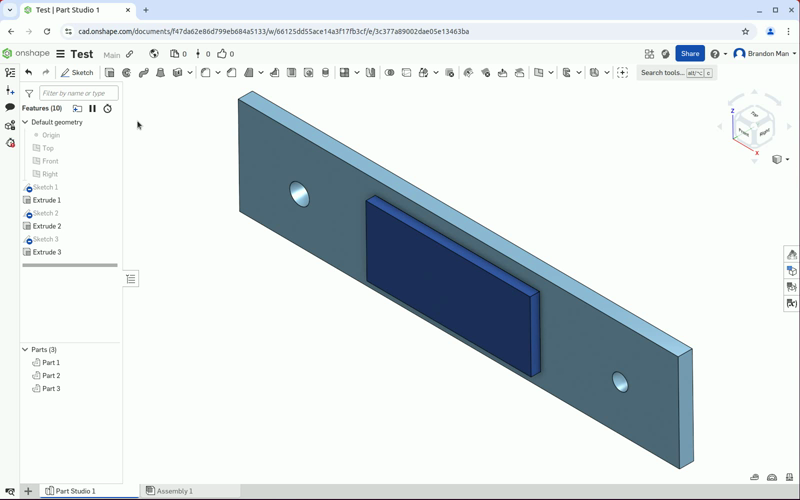
key(down, 2)
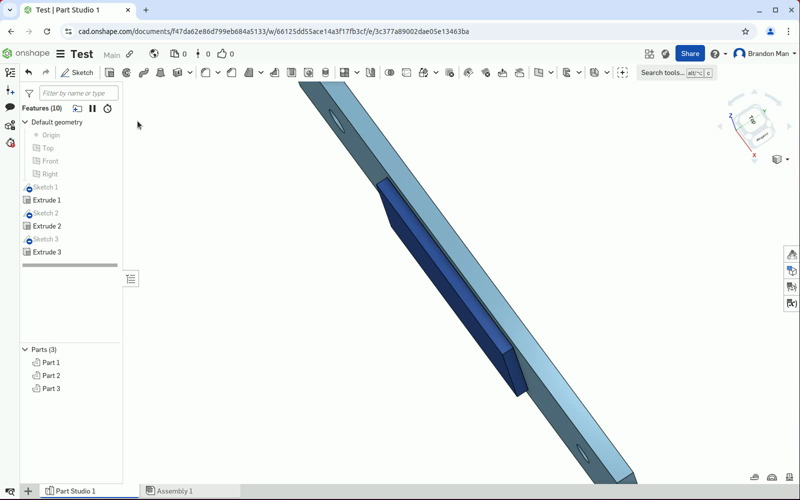
key(up, 2)
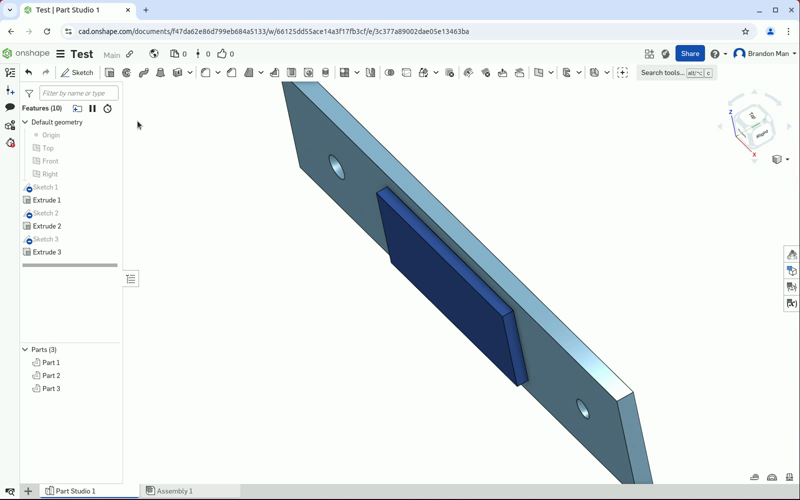
key(right, 2)
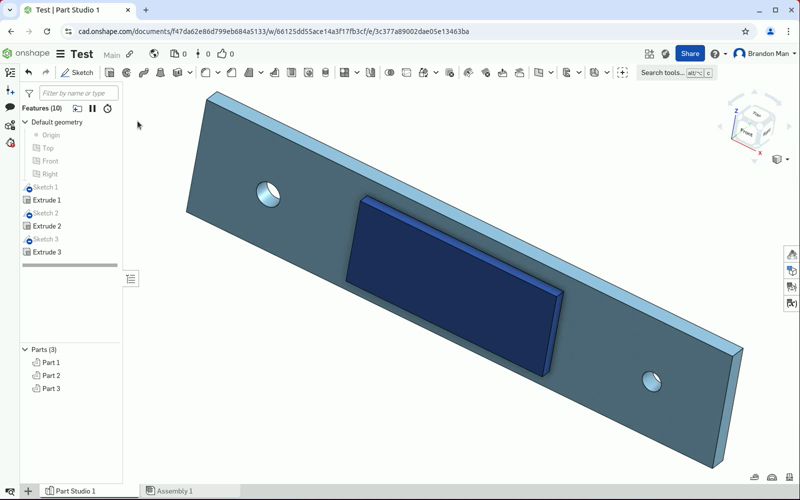
mouse_move(73, 189)
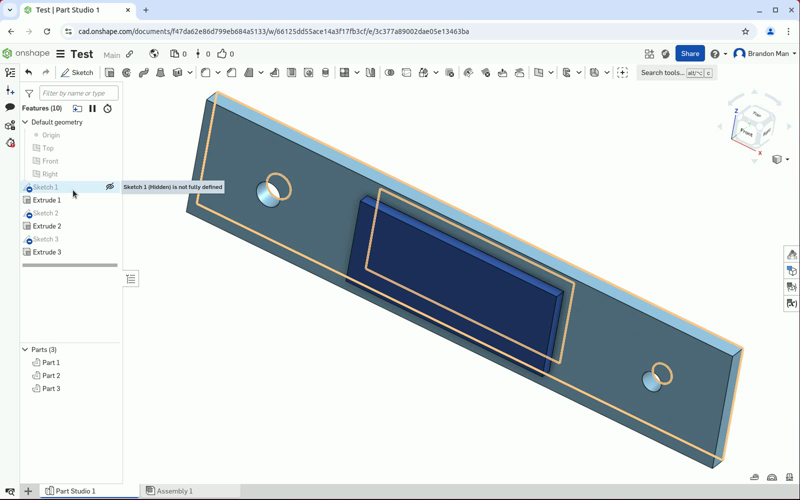
click(73, 189)